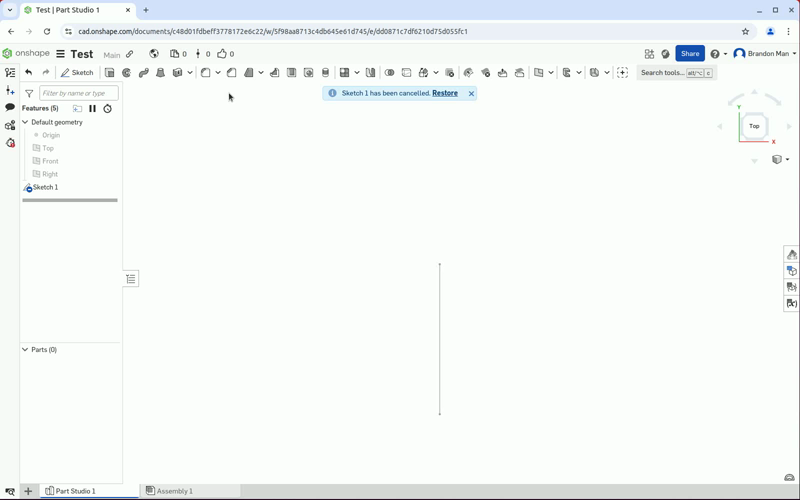
key(shift+h)
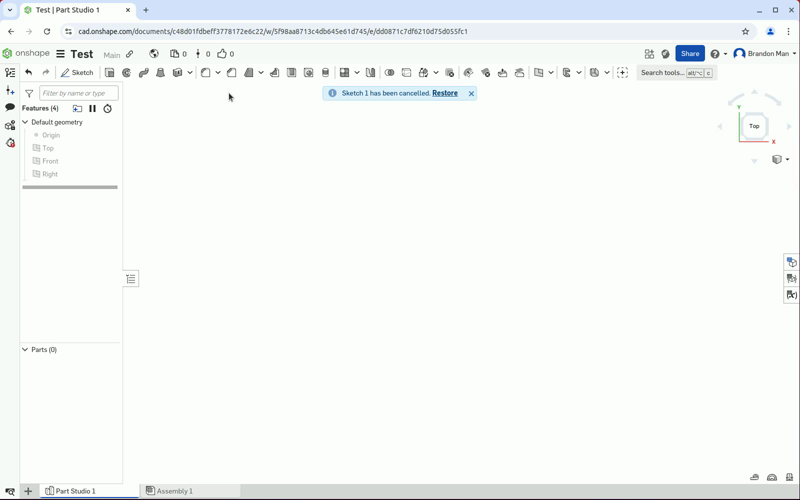
mouse_move(73, 352)
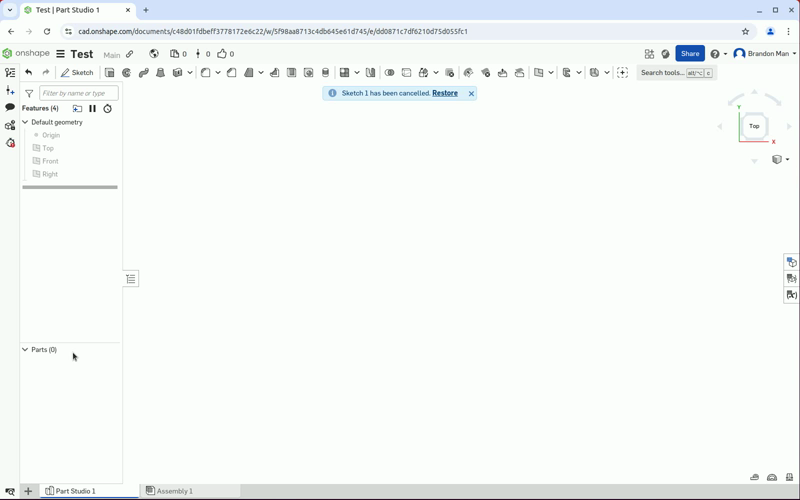
key(y)
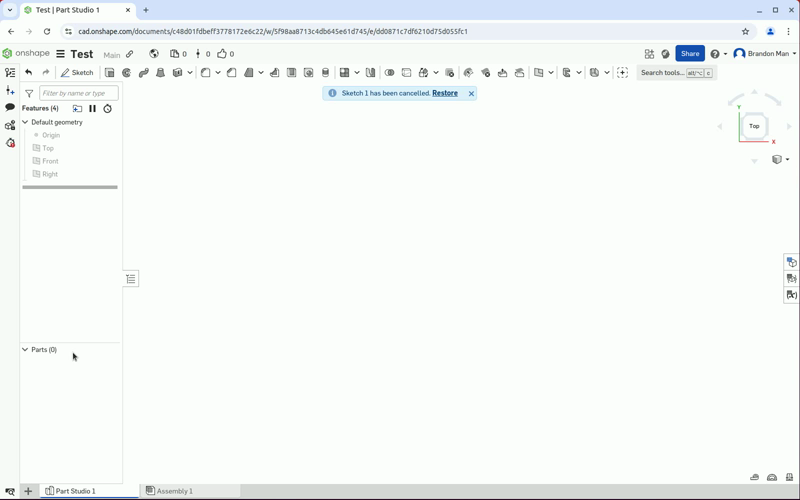
key(shift+p)
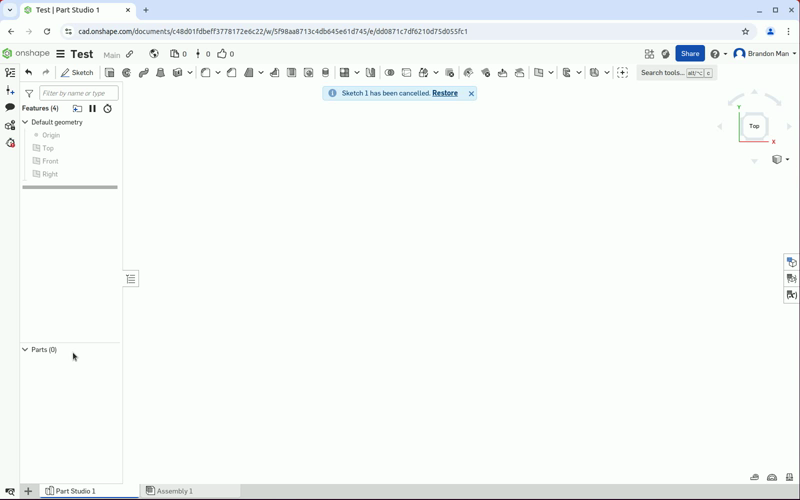
key(space)
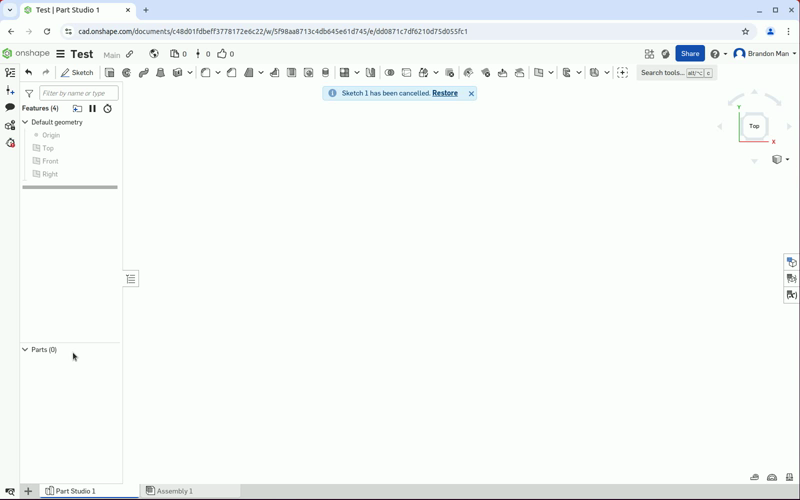
key_down(shift)
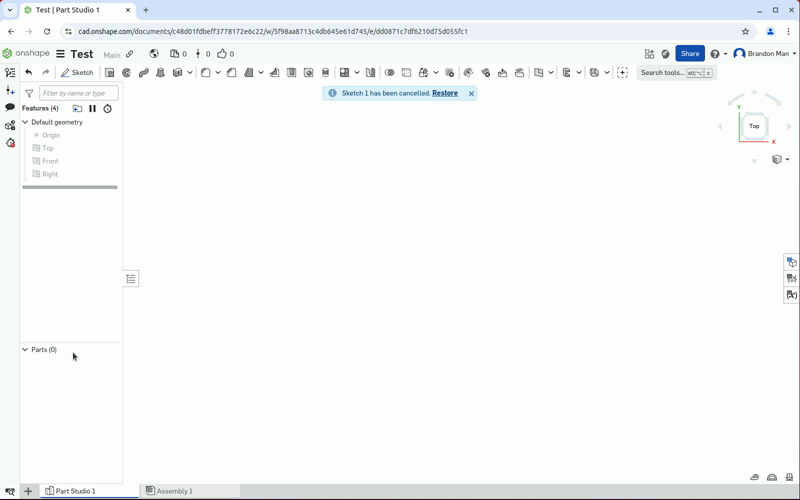
key(up)
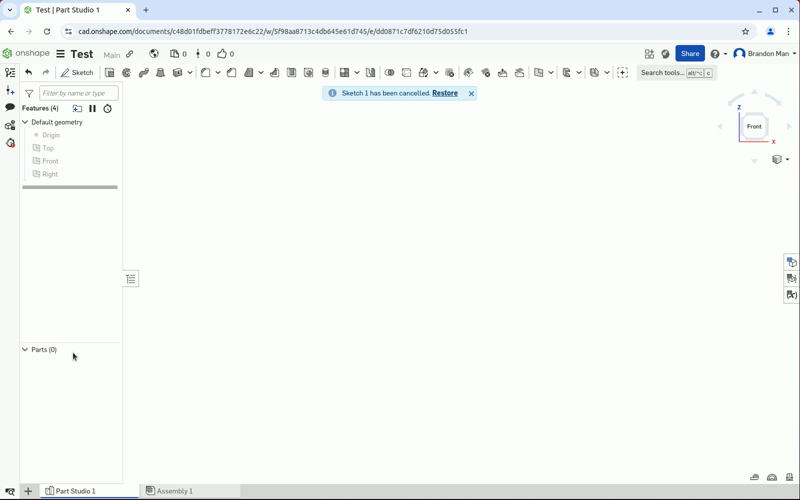
key_up(shift)
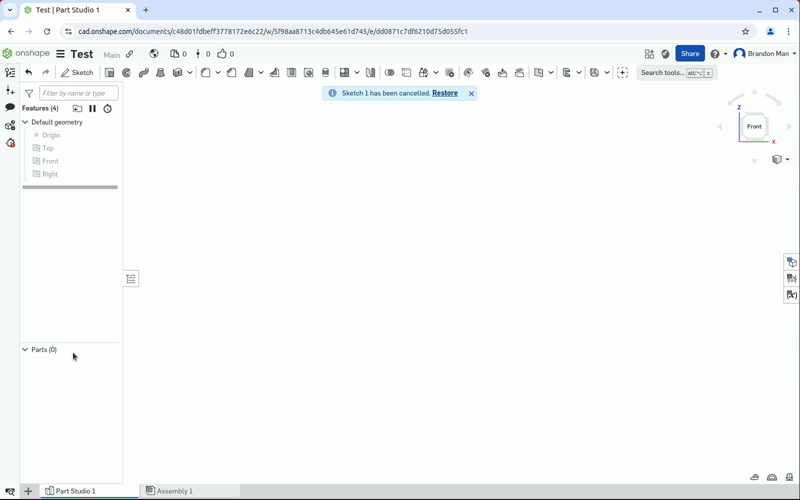
key(space)
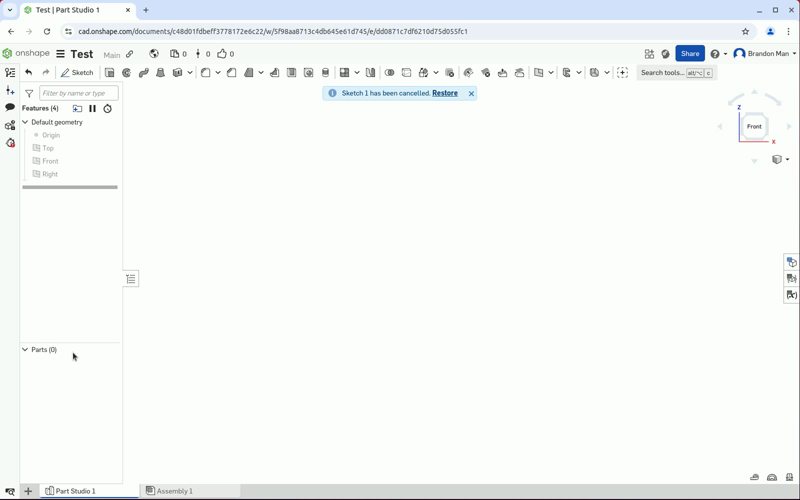
key_down(shift)
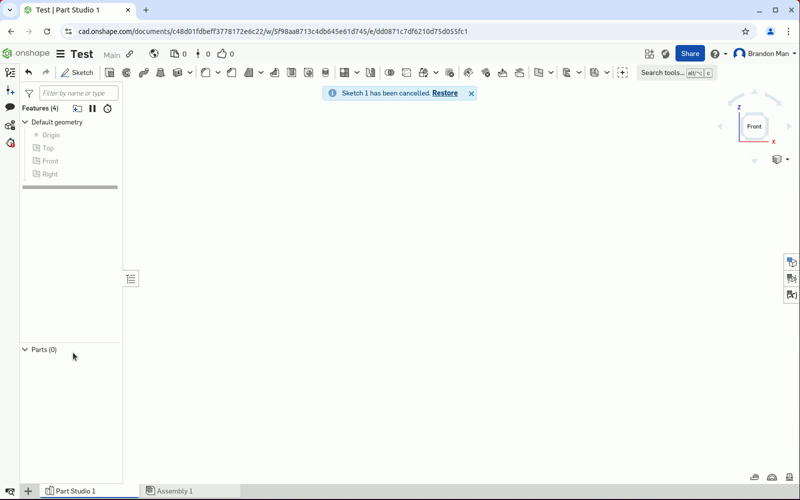
key(left)
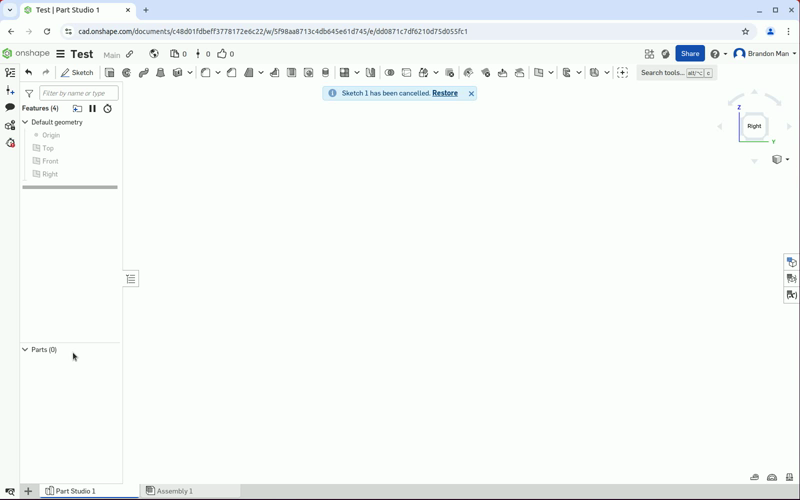
key_up(shift)
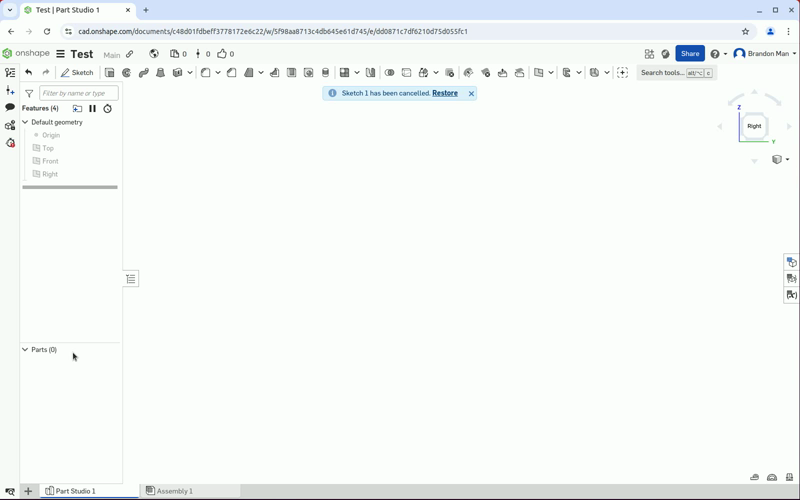
mouse_move(73, 352)
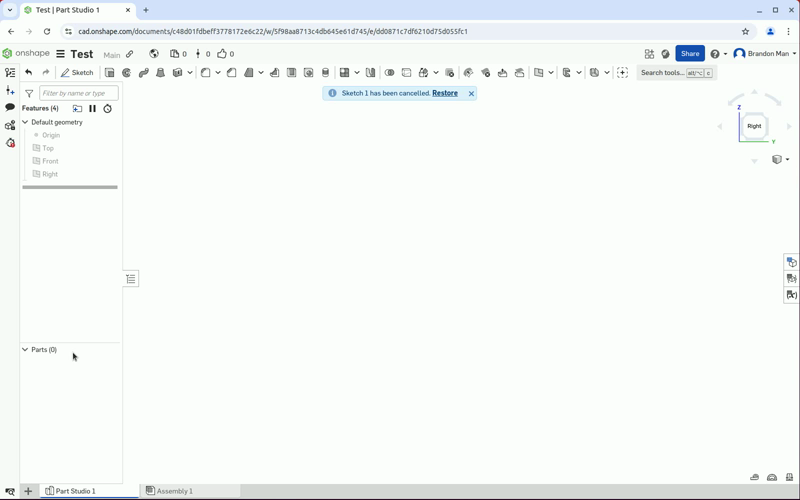
key(shift+y)
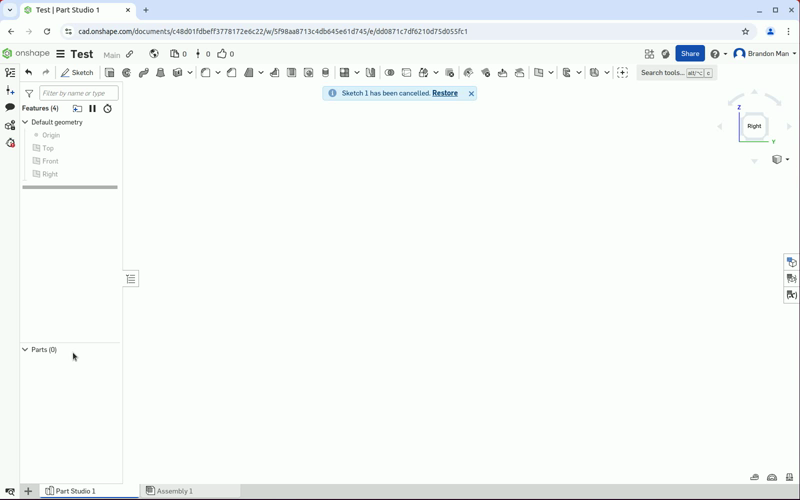
key(shift+s)
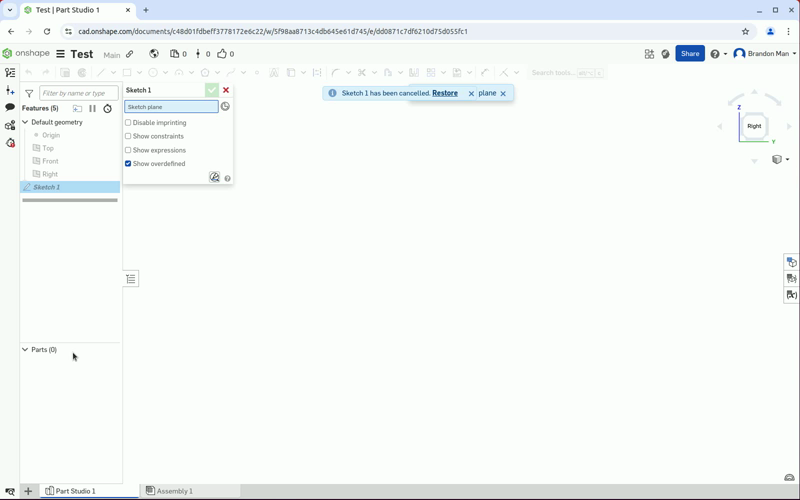
mouse_move(73, 176)
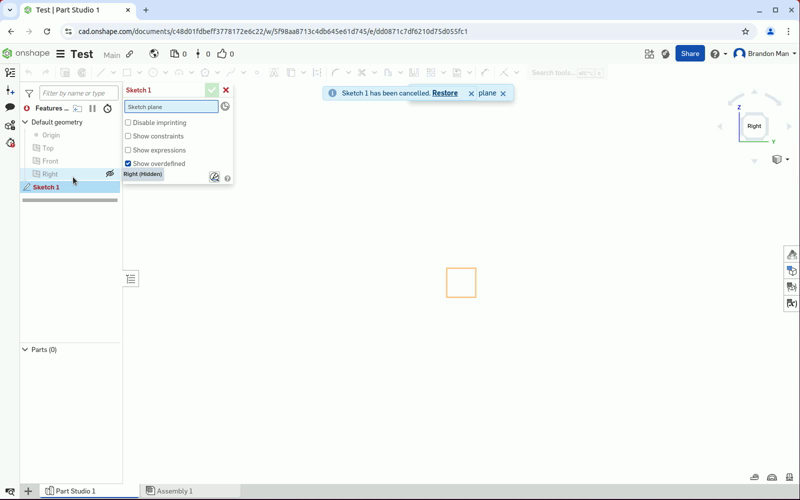
click(73, 176)
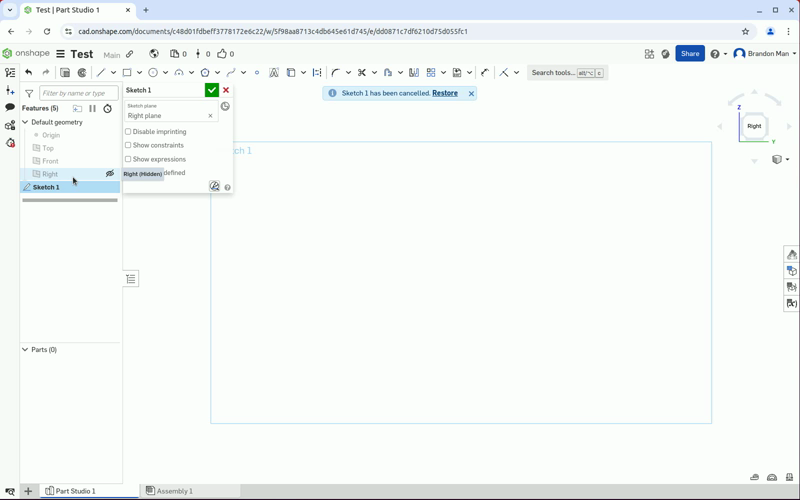
mouse_move(73, 352)
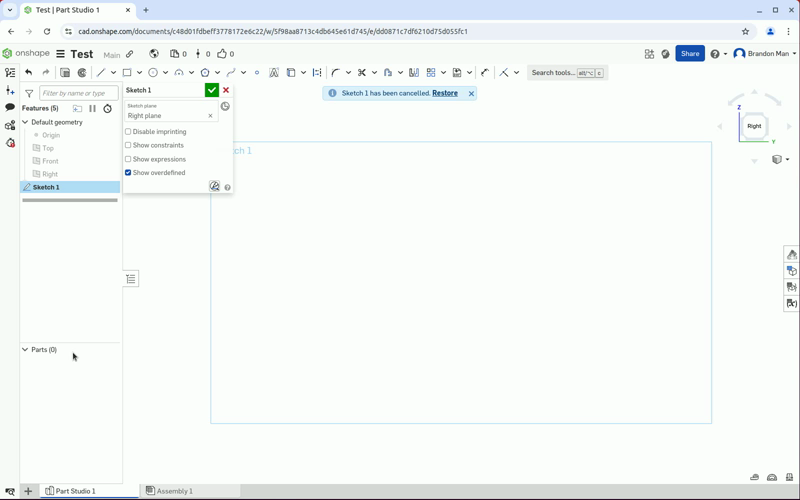
key(y)
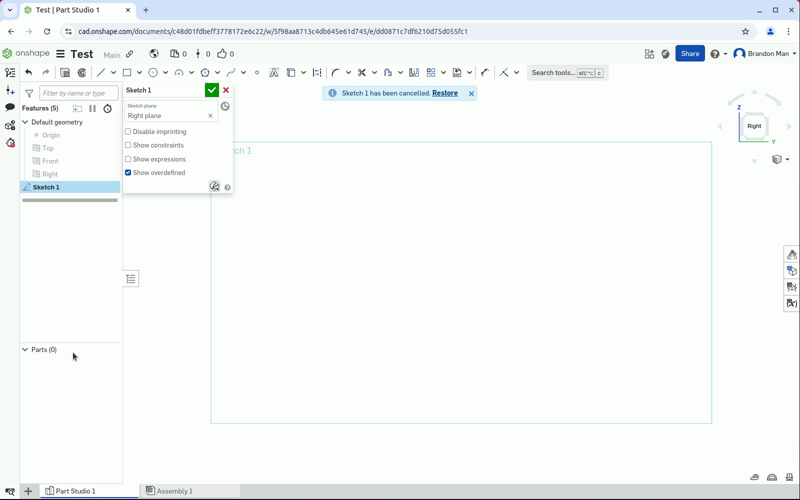
key(l)
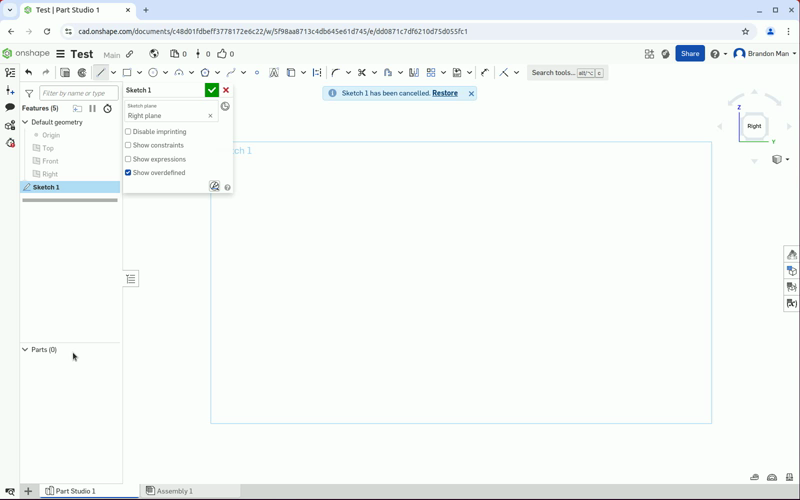
key_down(shift)
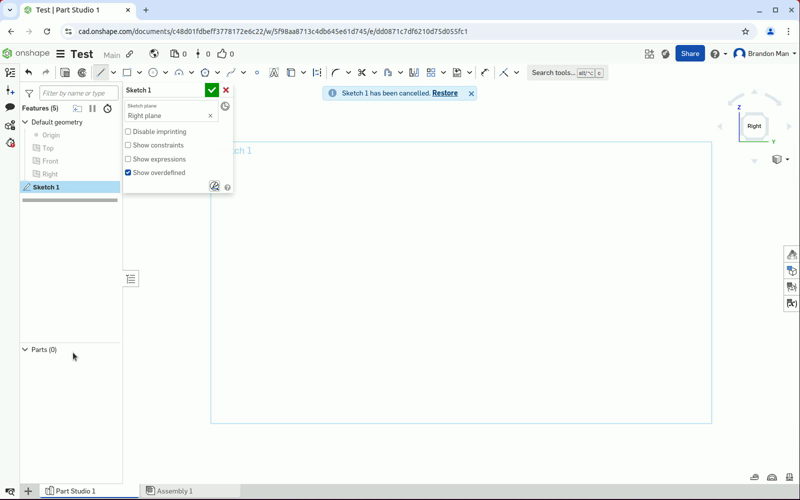
mouse_move(430, 200)
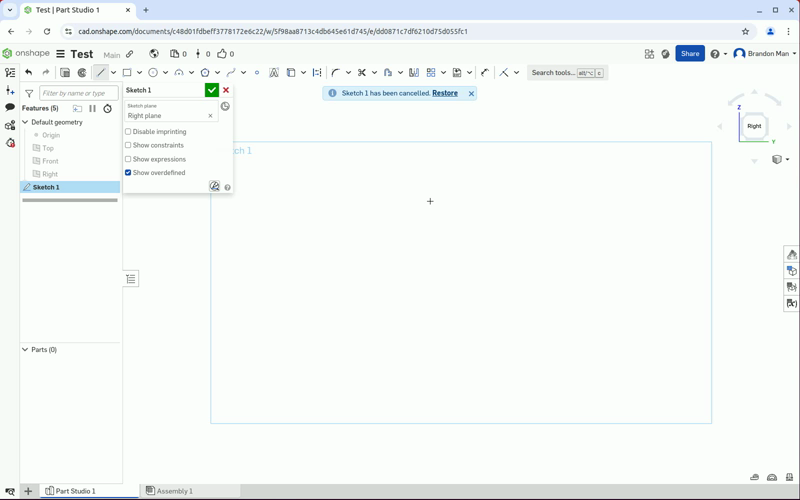
click(430, 200)
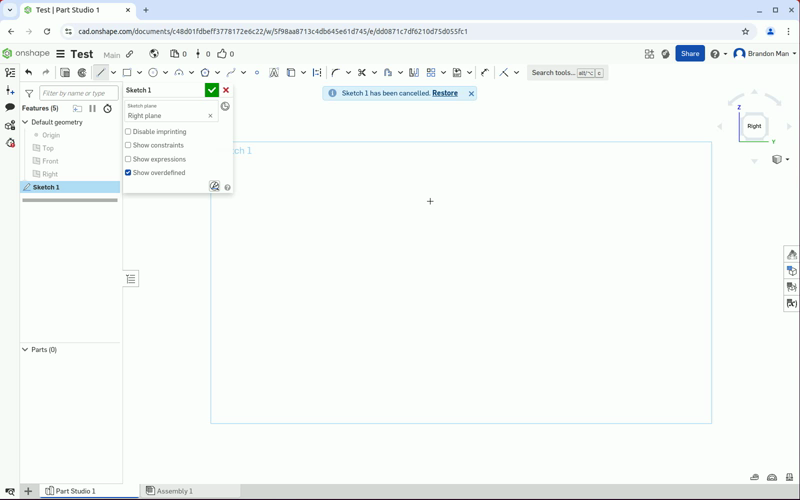
key_up(shift)
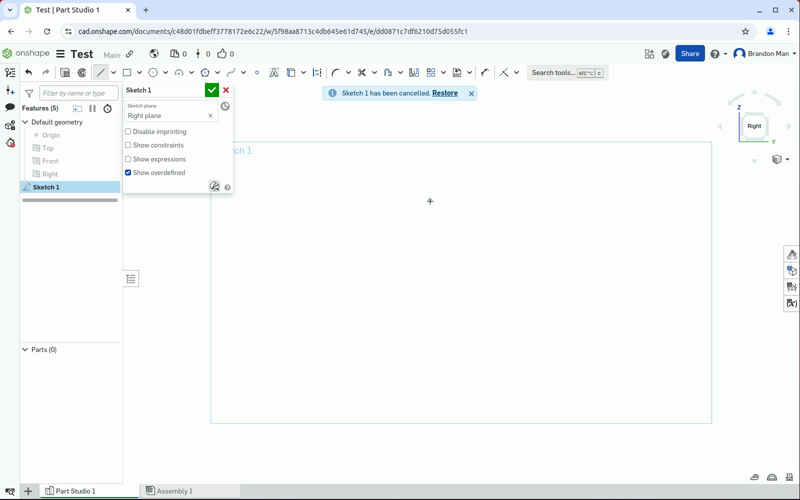
key_down(shift)
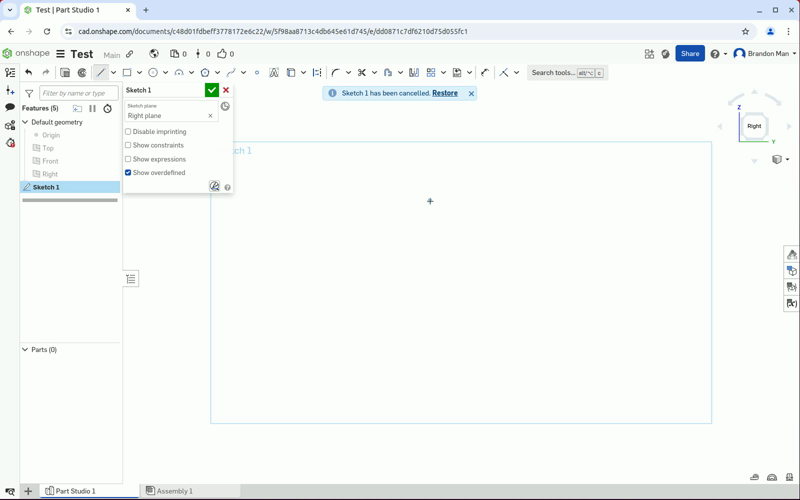
mouse_move(460, 200)
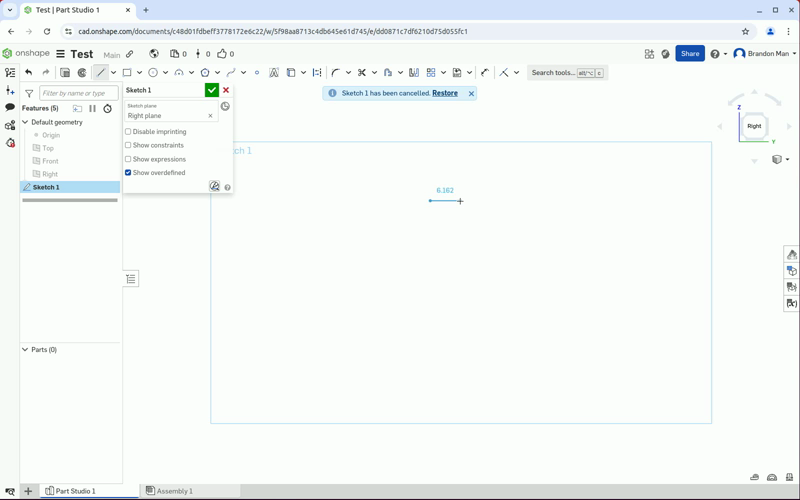
mouse_move(451, 200)
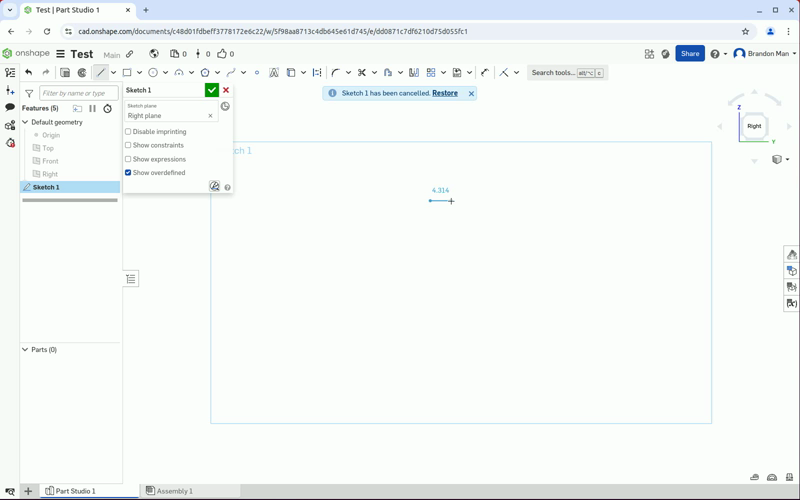
click(451, 200)
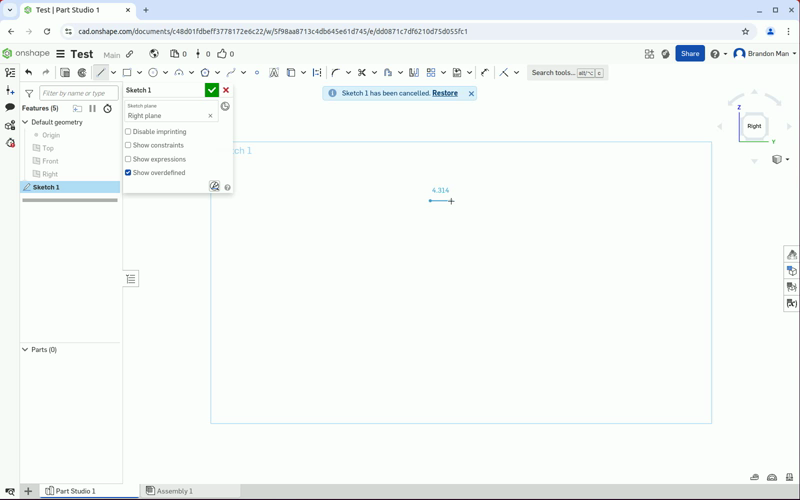
key_up(shift)
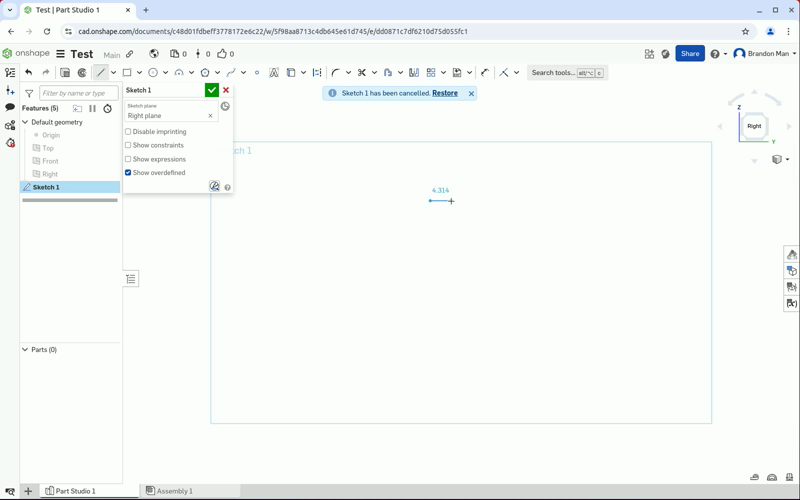
key(esc)
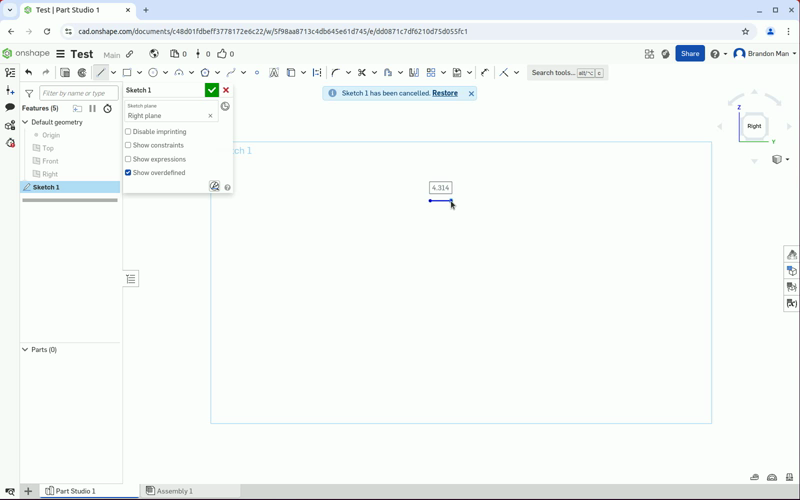
key(a)
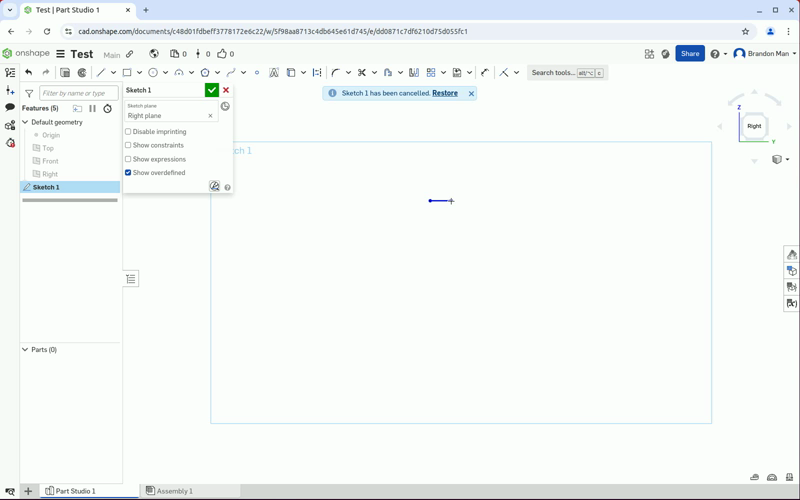
mouse_move(451, 200)
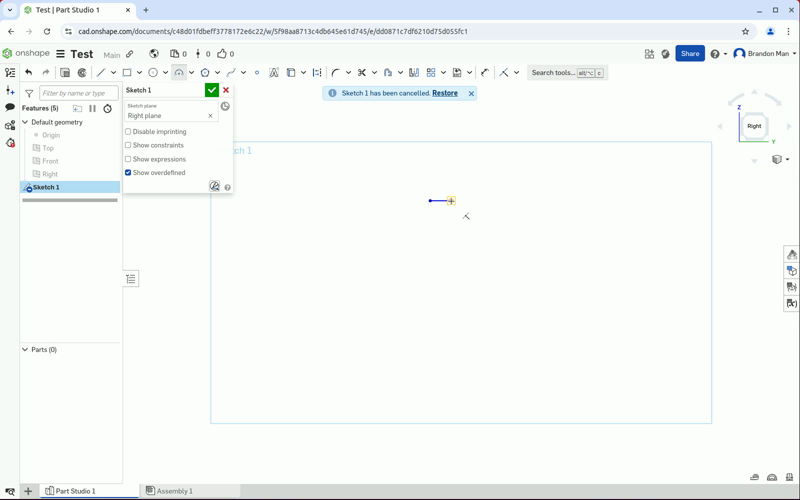
click(451, 200)
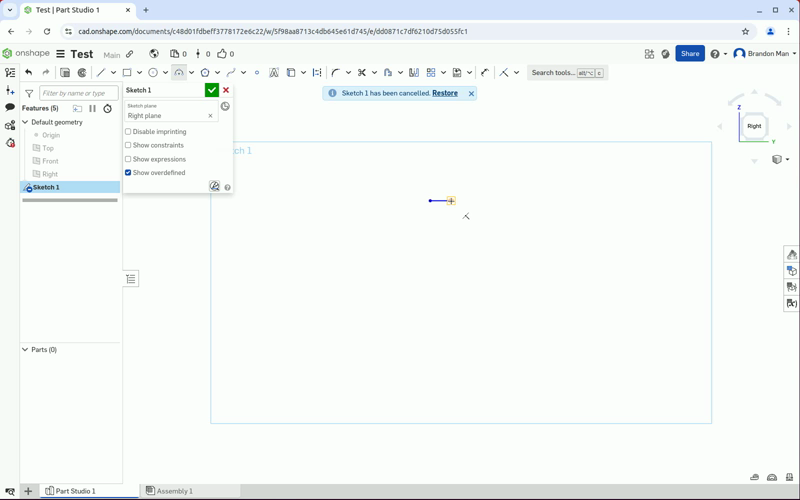
key_down(shift)
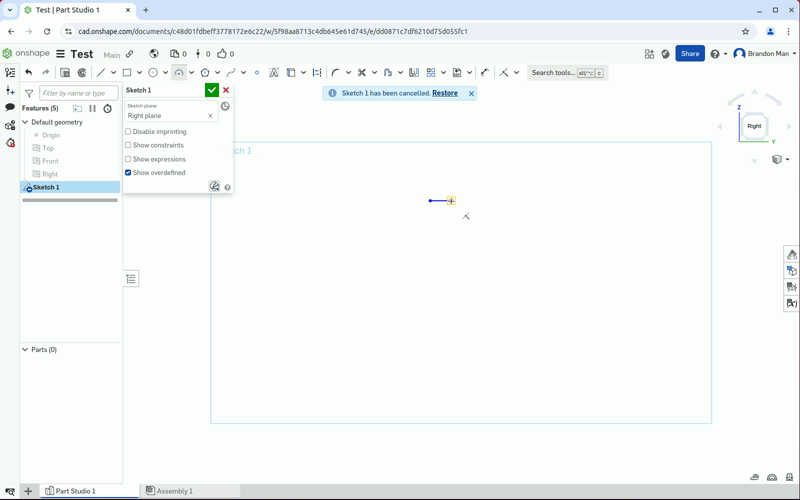
mouse_move(470, 200)
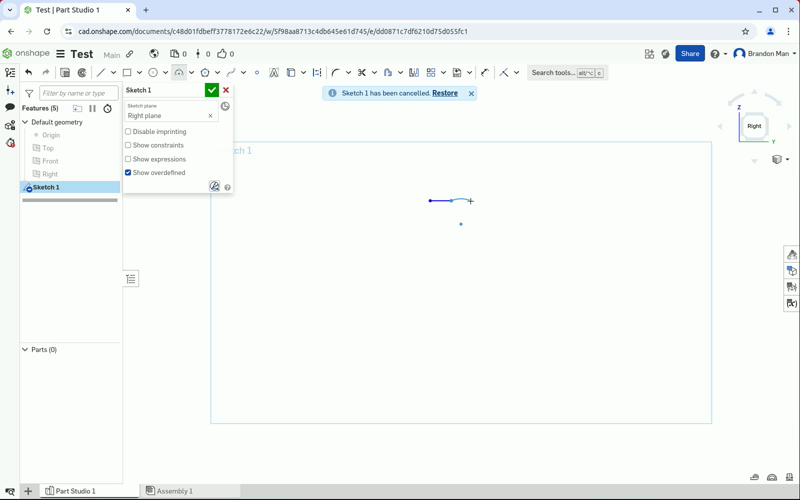
click(470, 200)
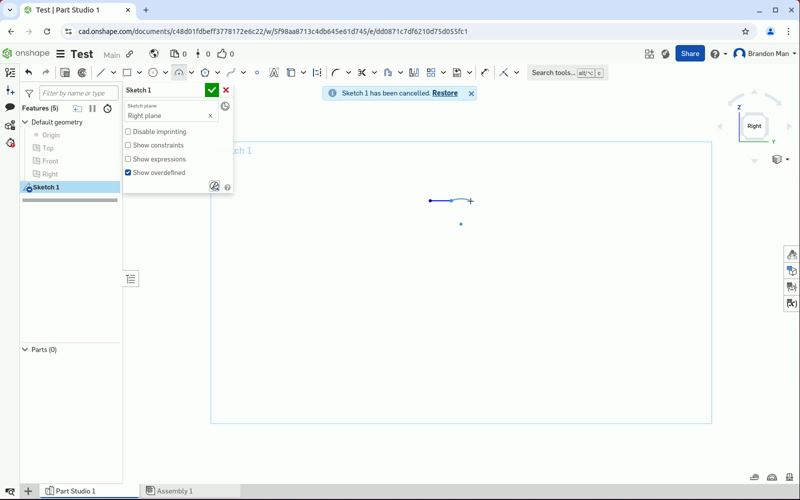
mouse_move(461, 190)
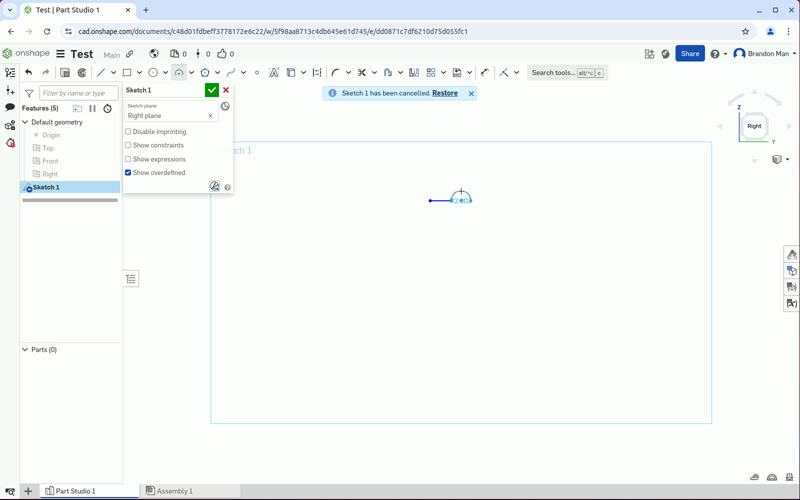
click(461, 190)
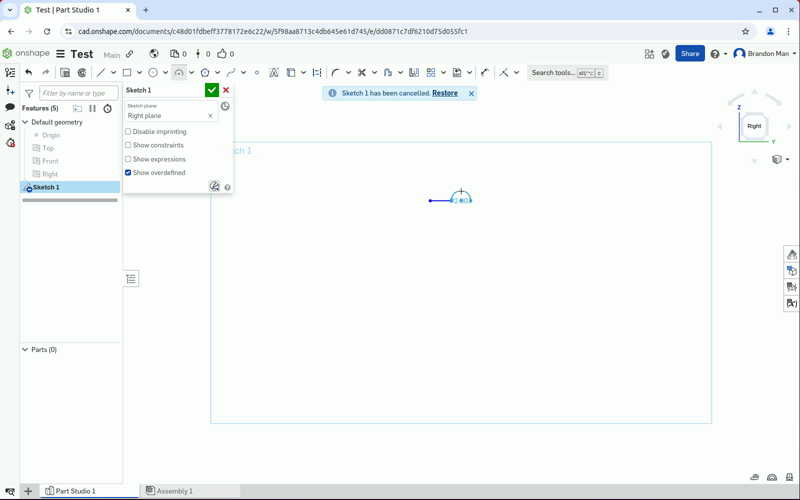
key_up(shift)
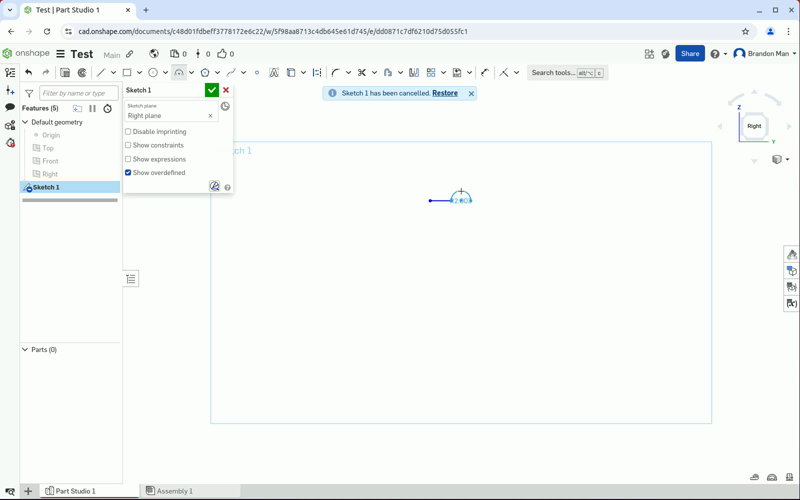
key(esc)
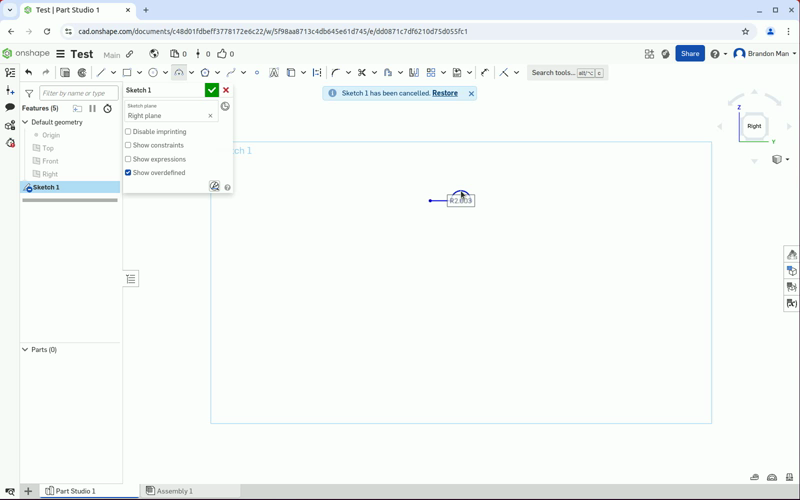
key(l)
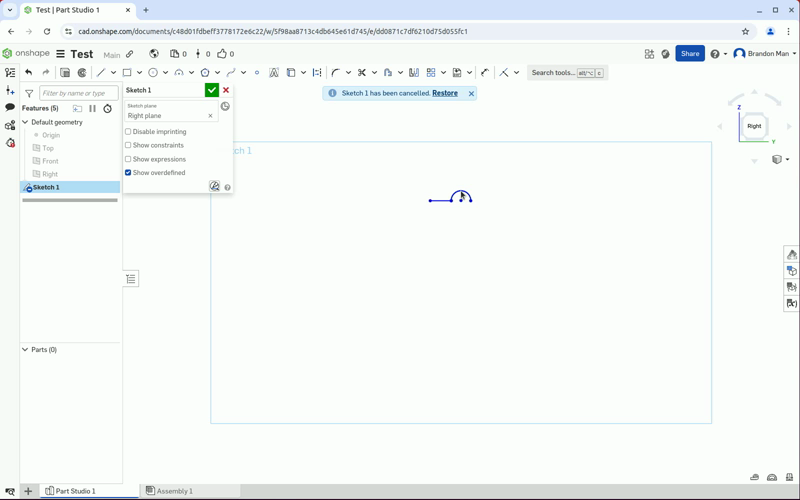
mouse_move(470, 200)
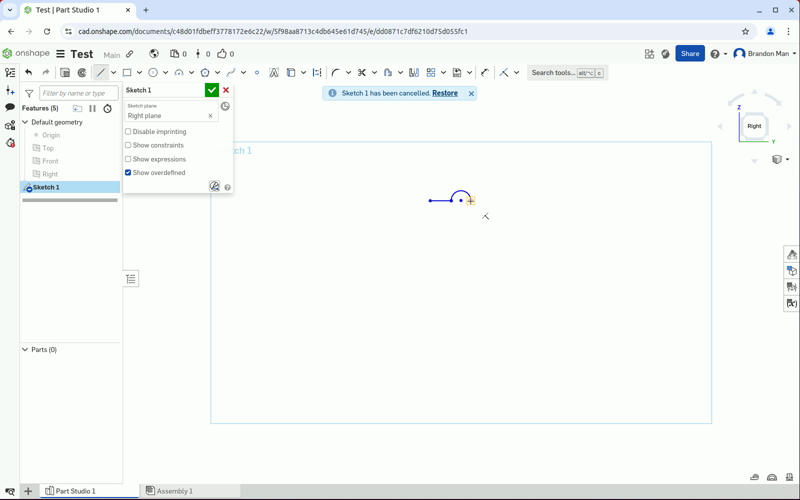
click(470, 200)
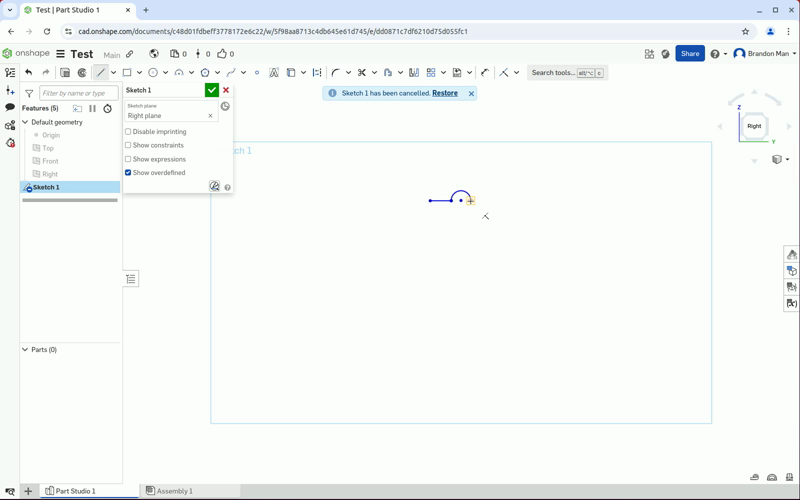
key_down(shift)
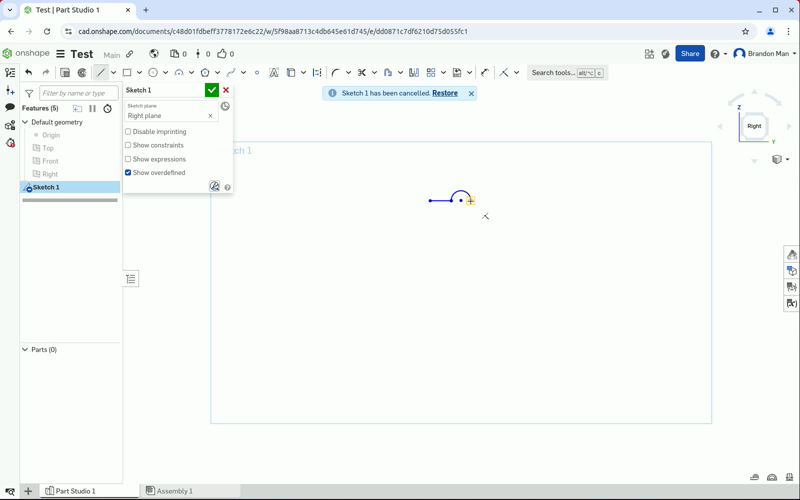
mouse_move(501, 200)
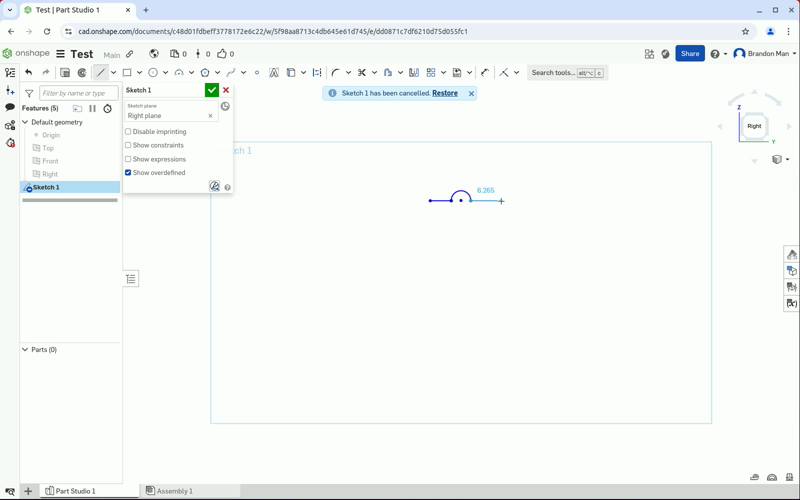
mouse_move(491, 200)
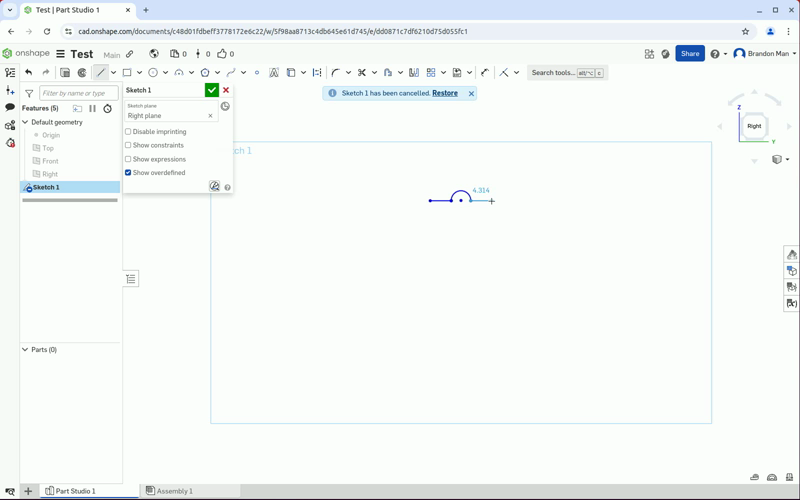
click(491, 200)
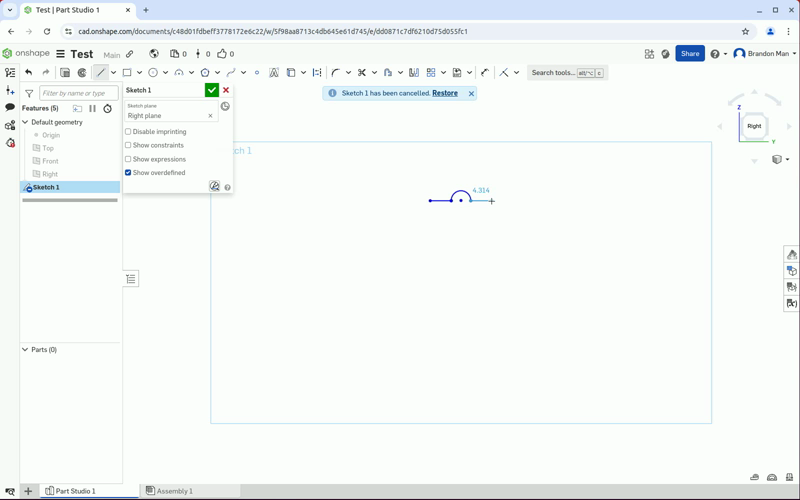
key_up(shift)
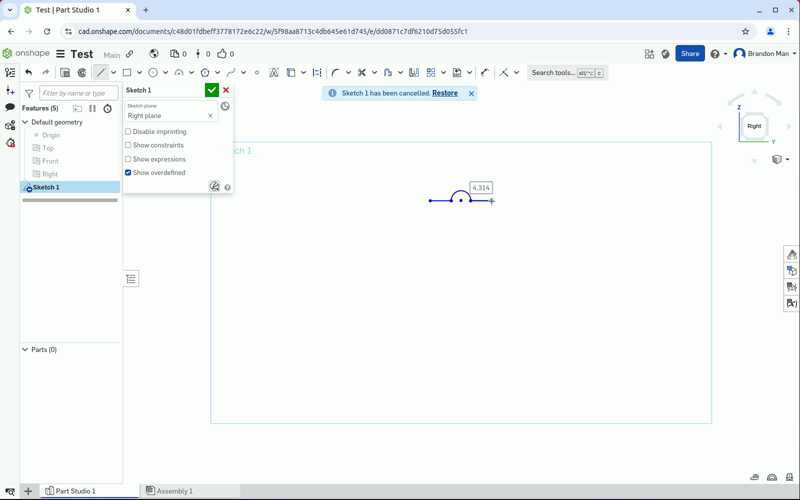
key(esc)
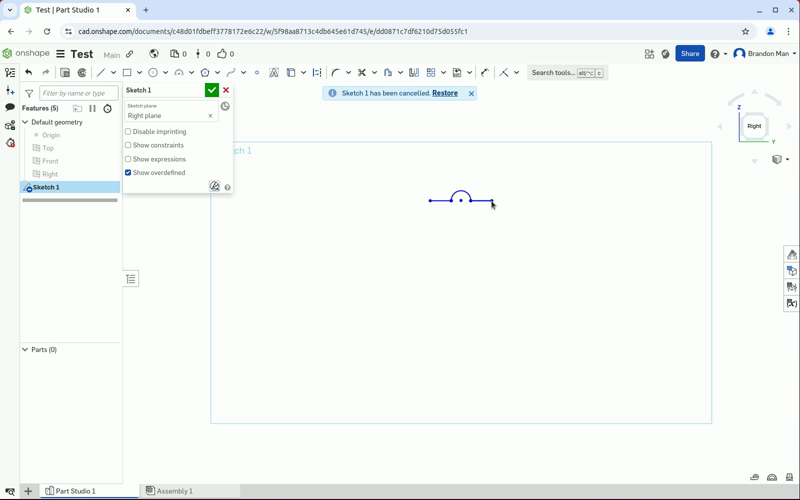
key(a)
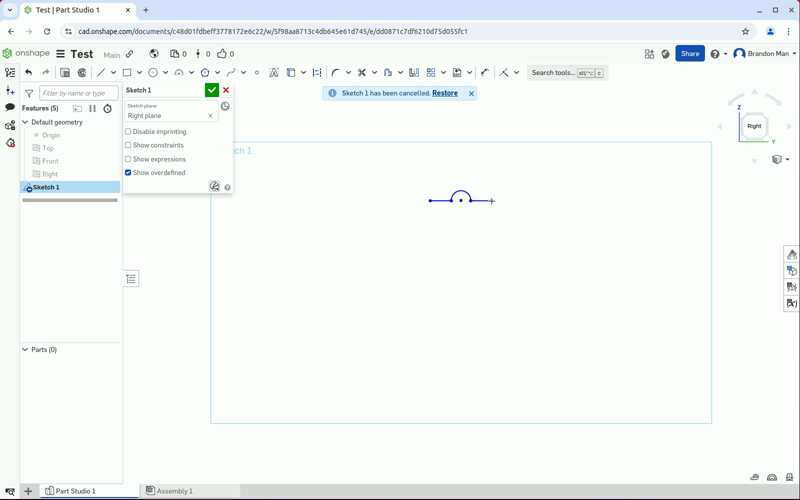
mouse_move(491, 200)
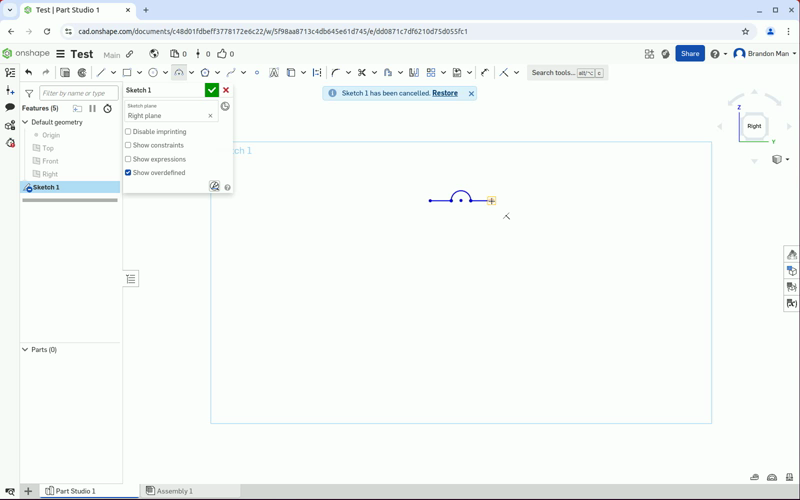
click(491, 200)
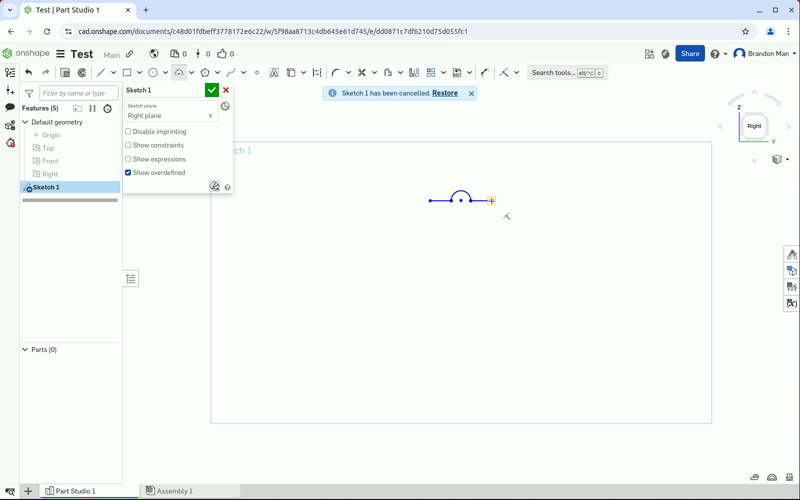
mouse_move(430, 200)
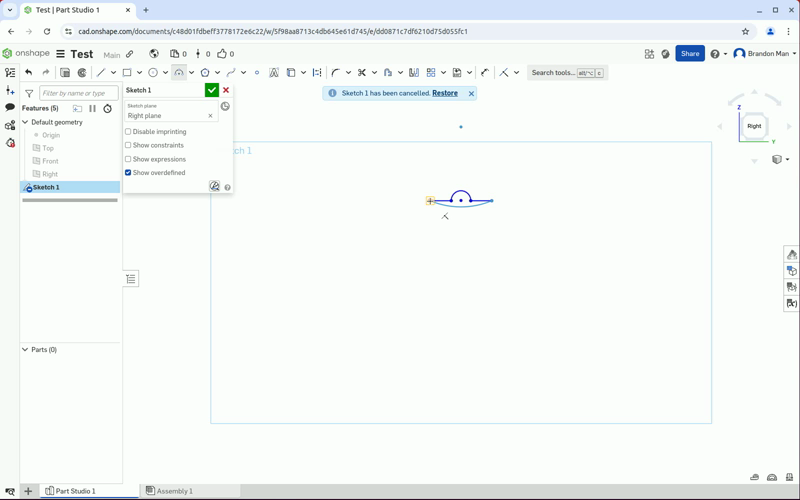
click(430, 200)
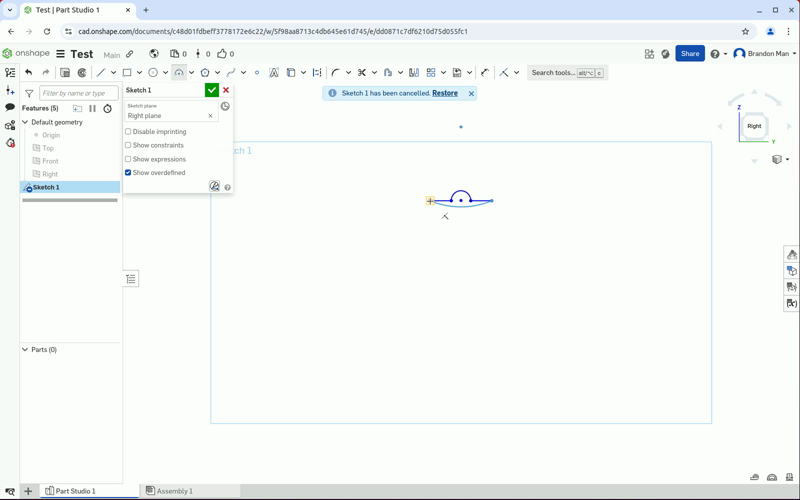
key_down(shift)
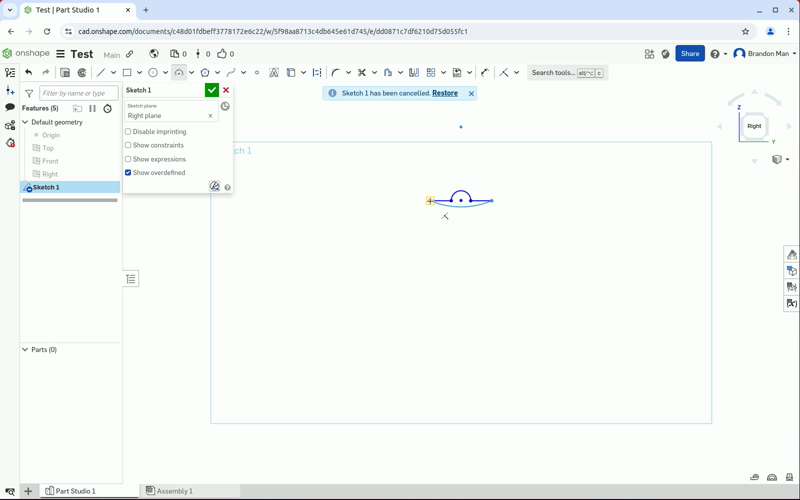
mouse_move(461, 170)
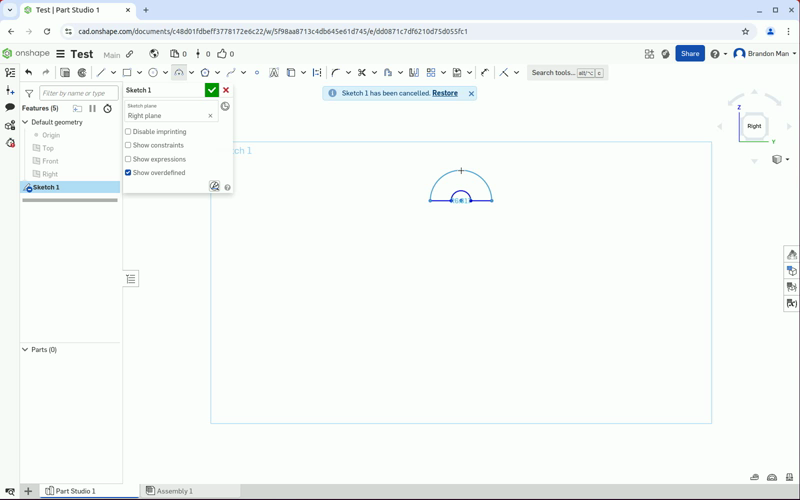
click(461, 170)
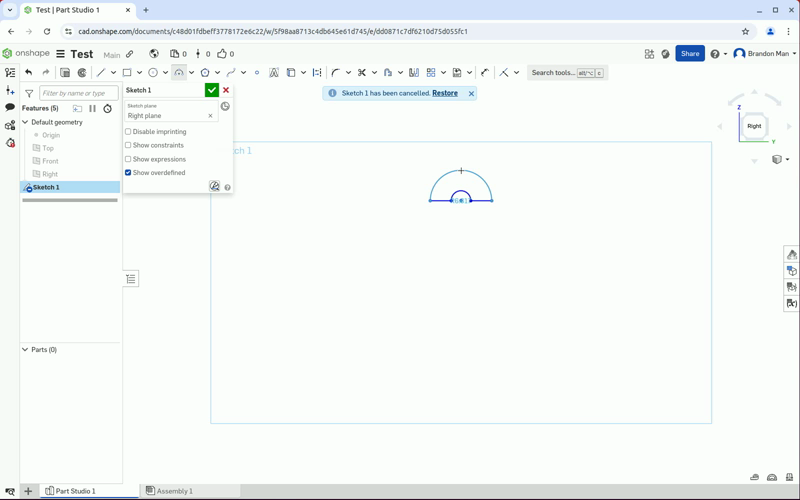
key_up(shift)
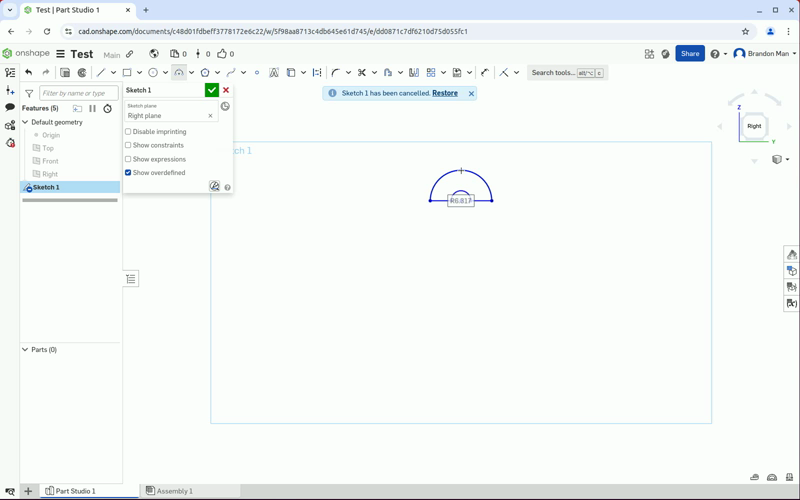
key(esc)
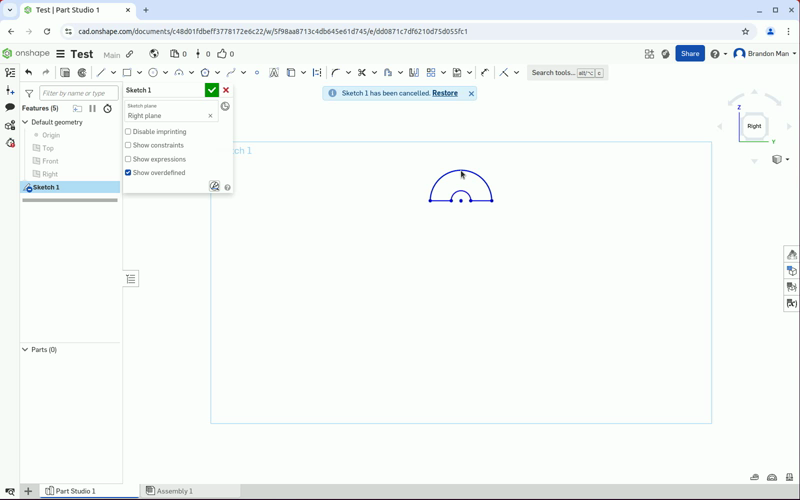
mouse_move(463, 181)
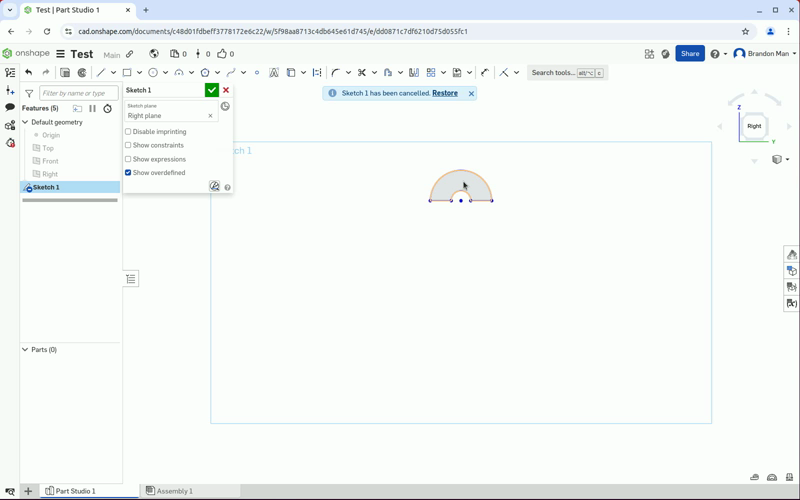
scroll(6)
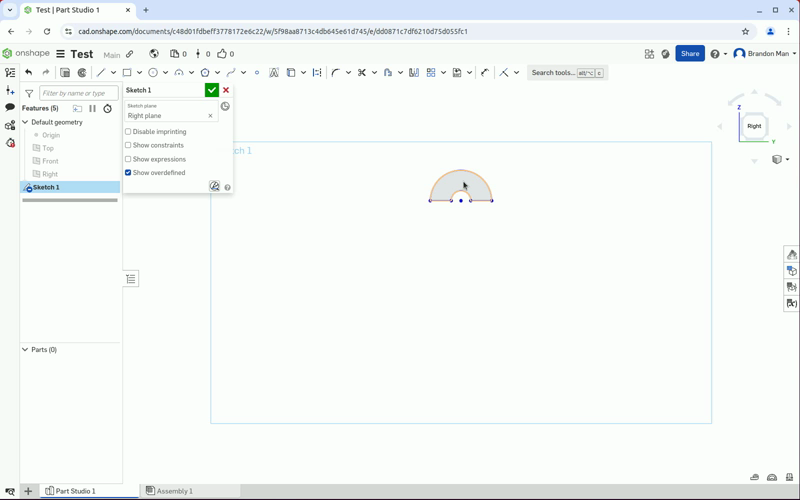
scroll(6)
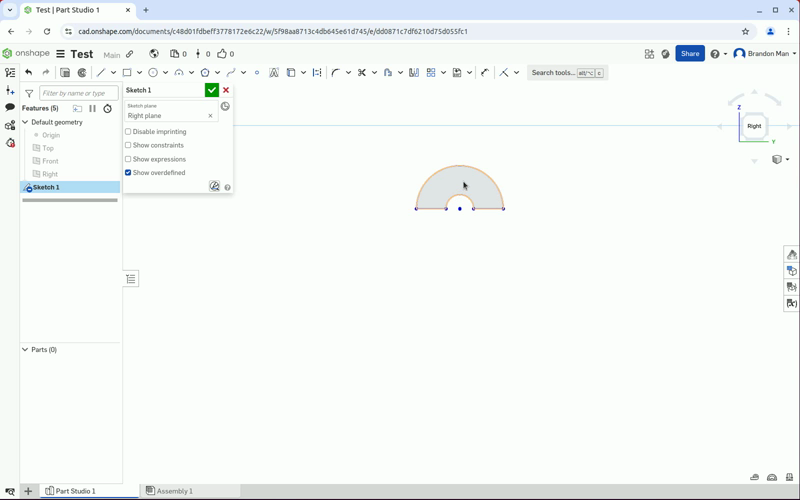
scroll(6)
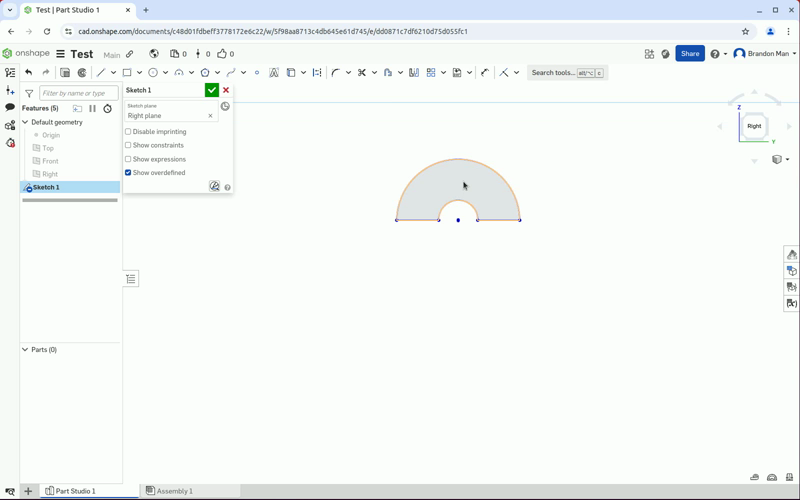
scroll(6)
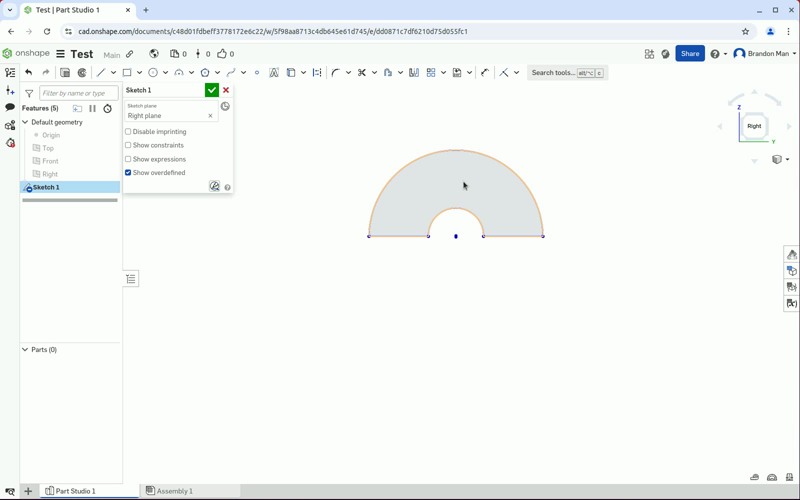
scroll(6)
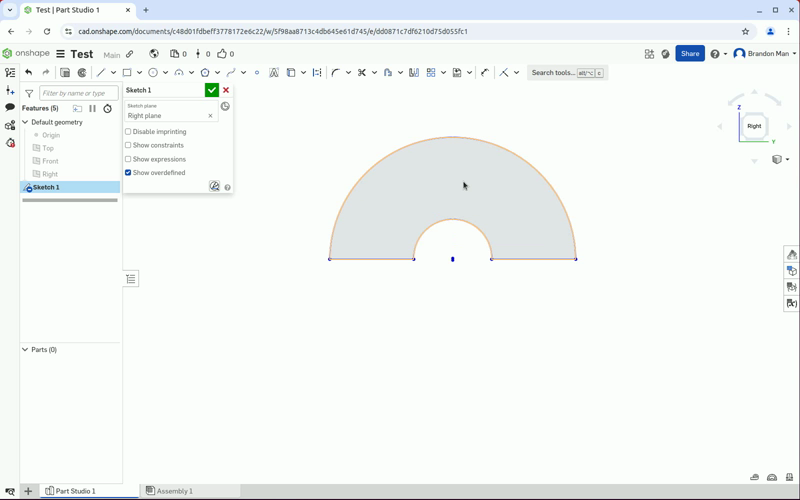
scroll(6)
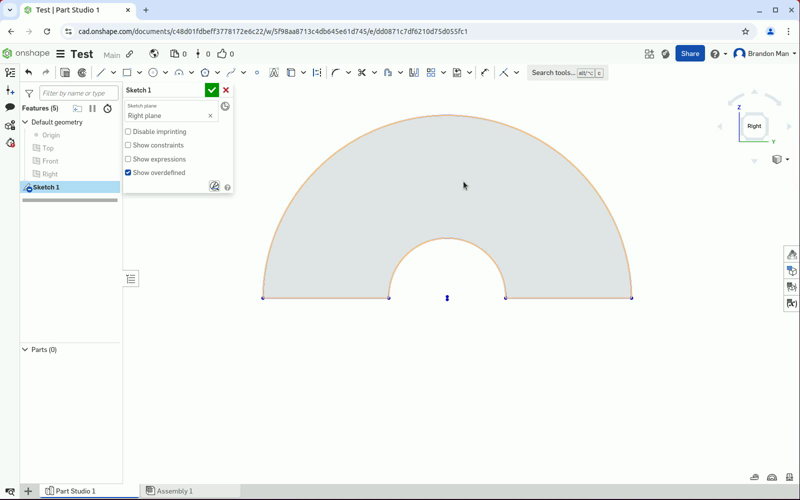
scroll(6)
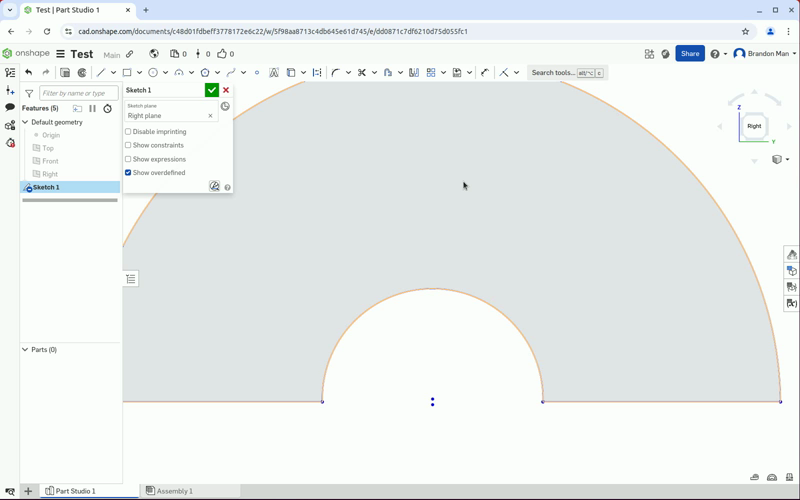
click(463, 181)
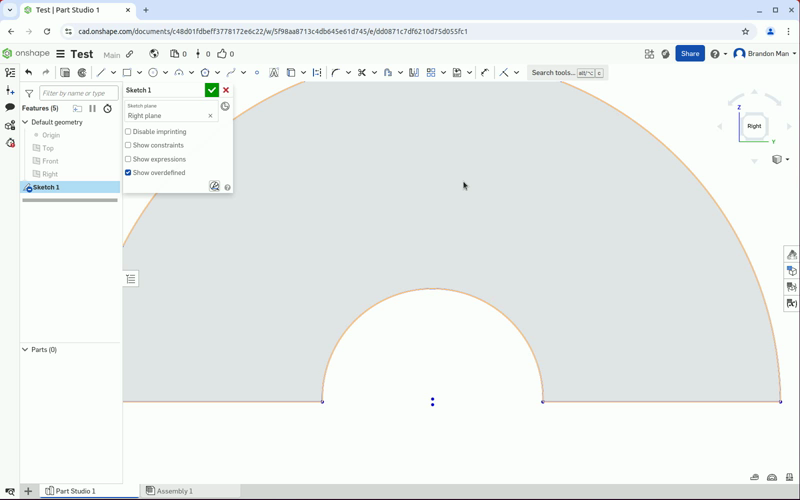
scroll(-6)
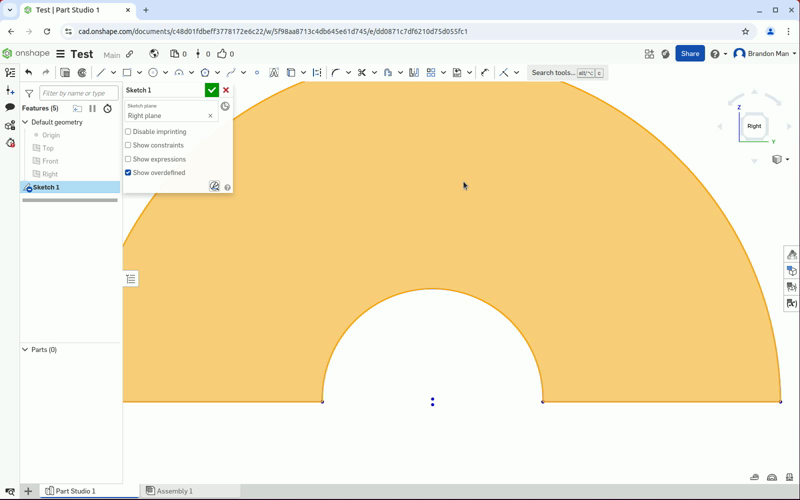
scroll(-6)
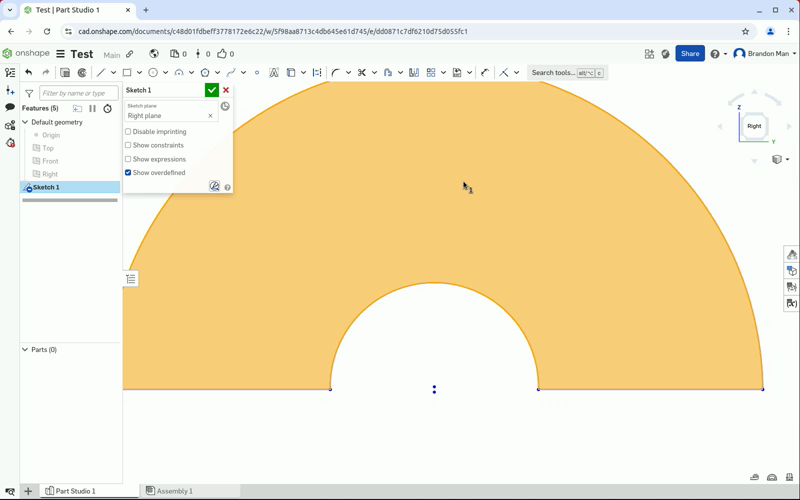
scroll(-6)
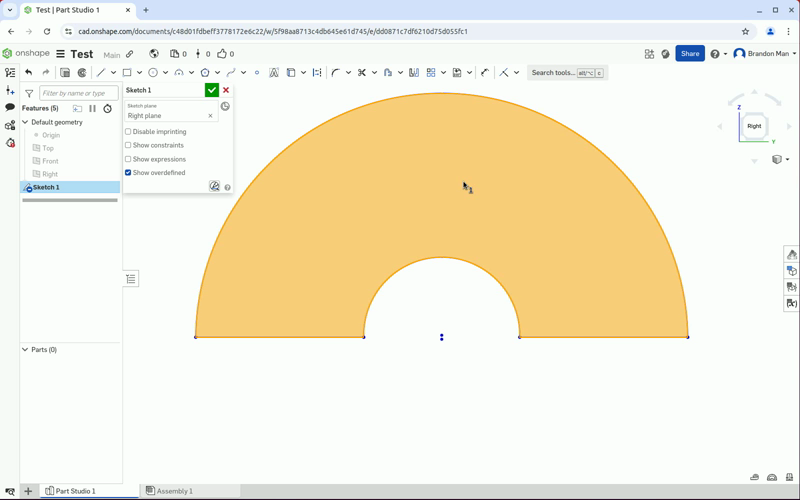
scroll(-6)
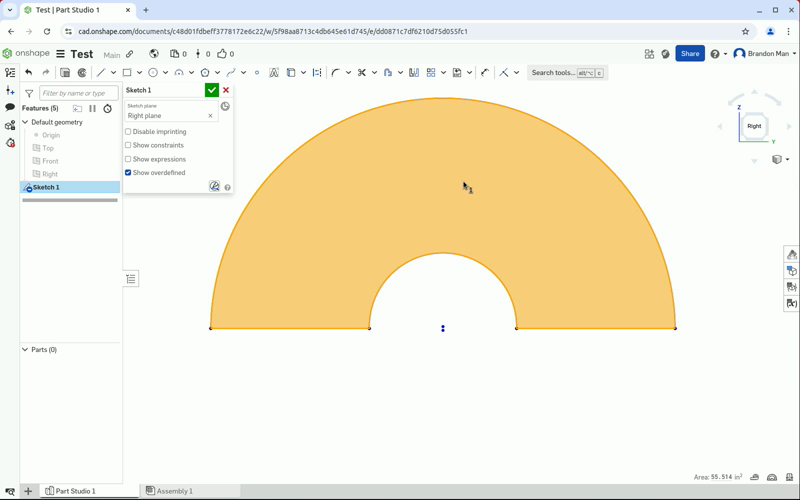
scroll(-6)
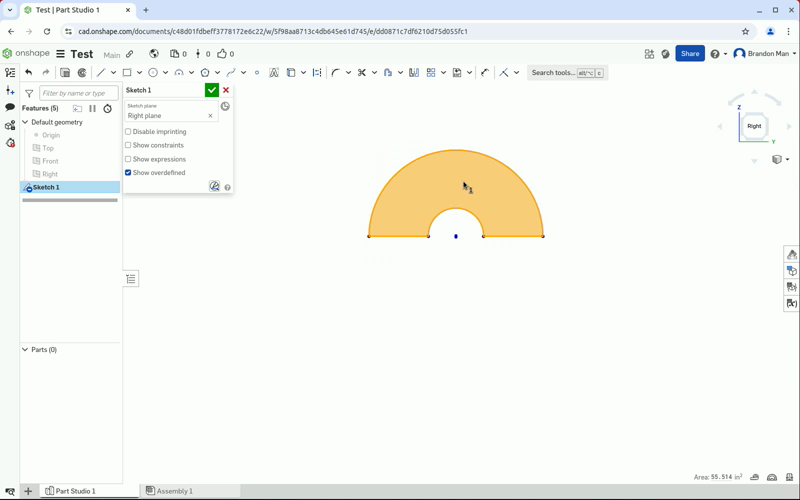
scroll(-6)
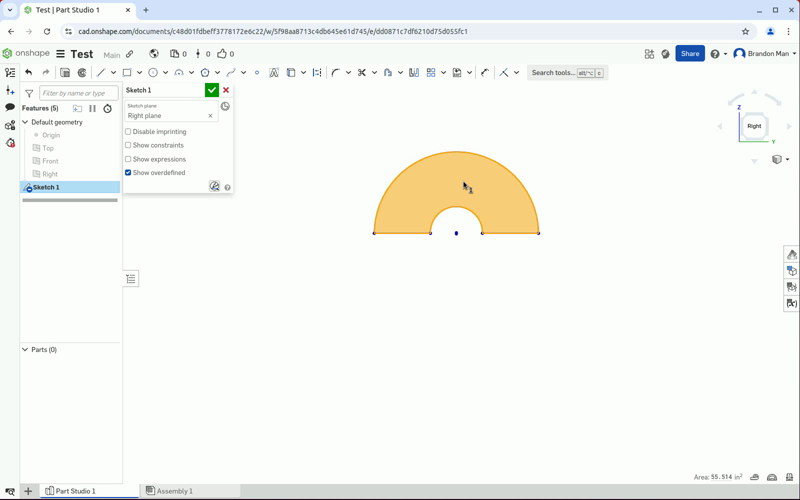
scroll(-6)
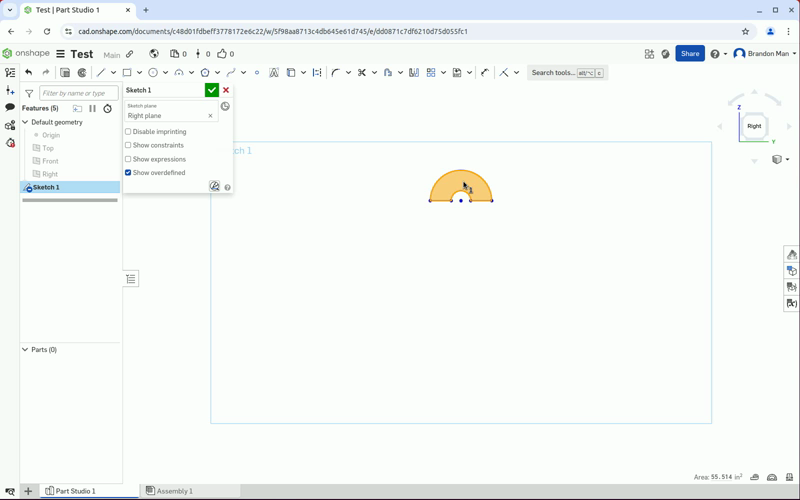
mouse_move(73, 352)
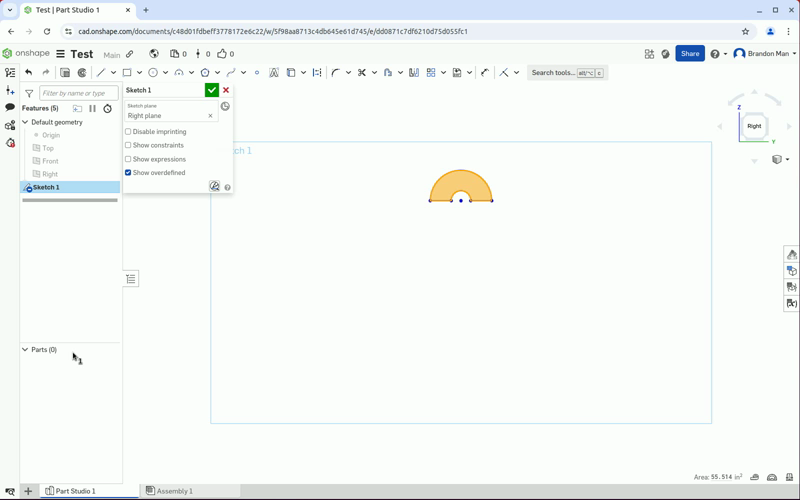
key(shift+y)
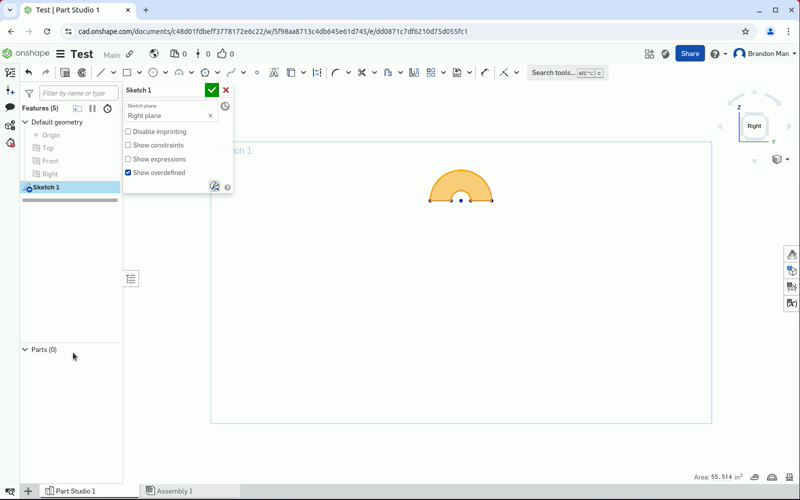
key(shift+e)
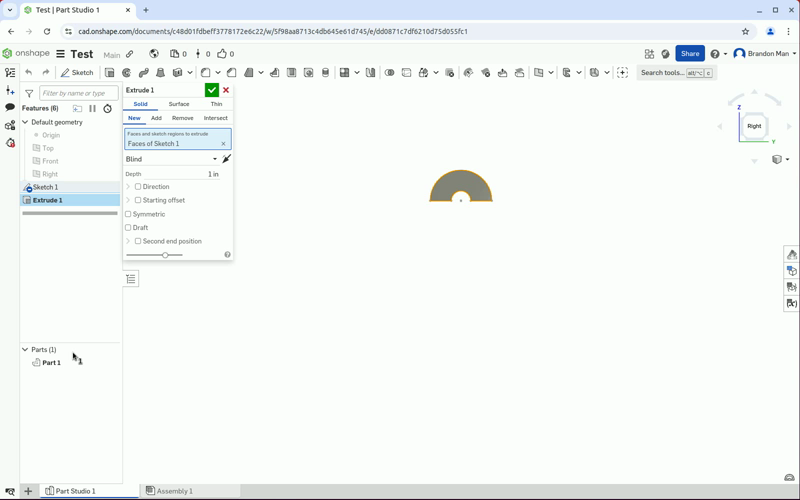
mouse_move(143, 106)
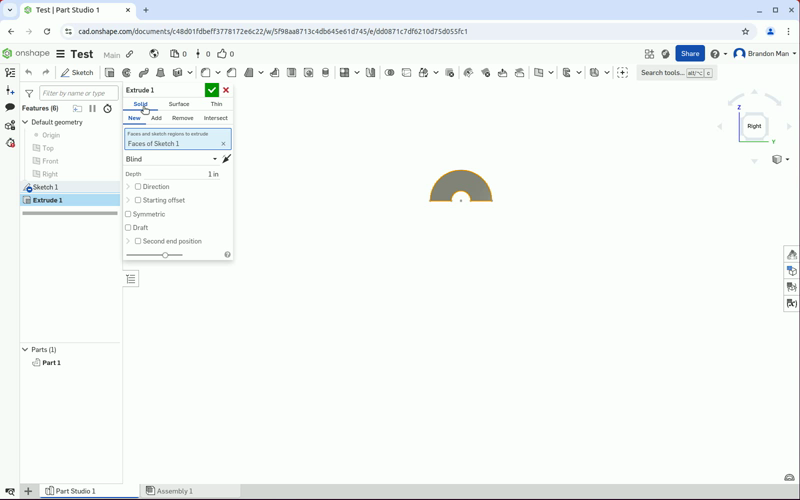
click(143, 106)
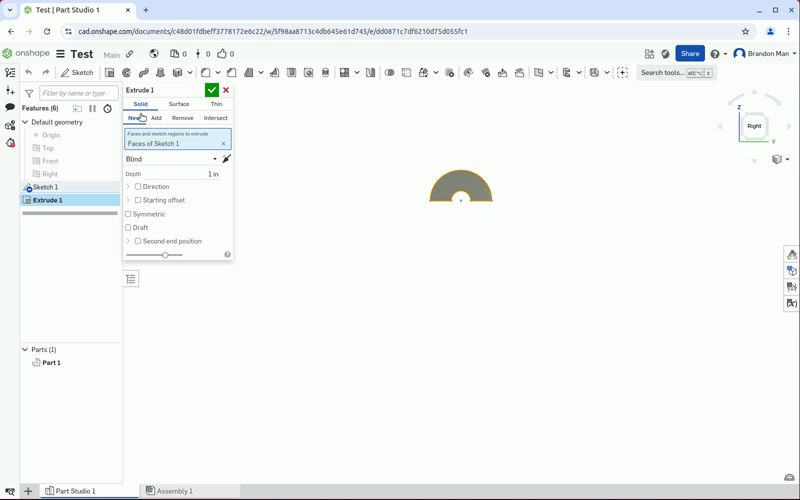
mouse_move(137, 120)
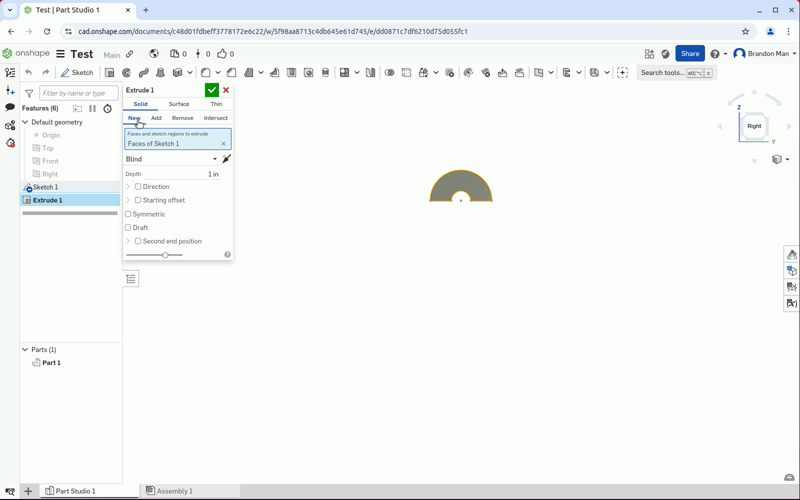
click(137, 120)
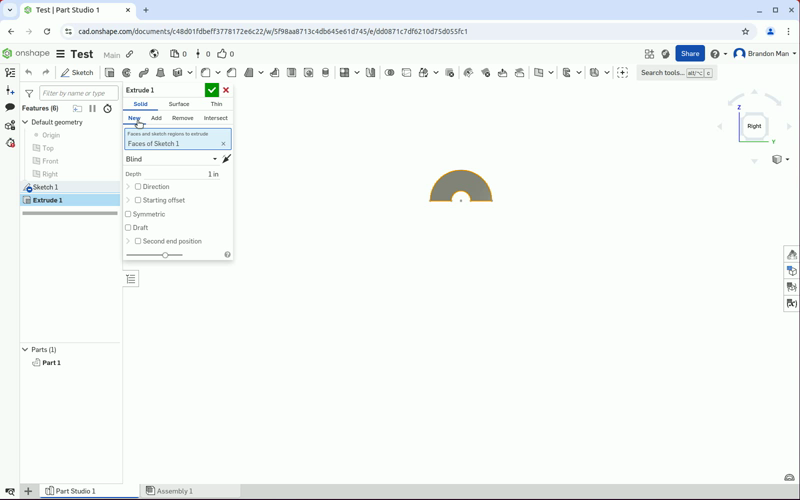
key(tab, 4)
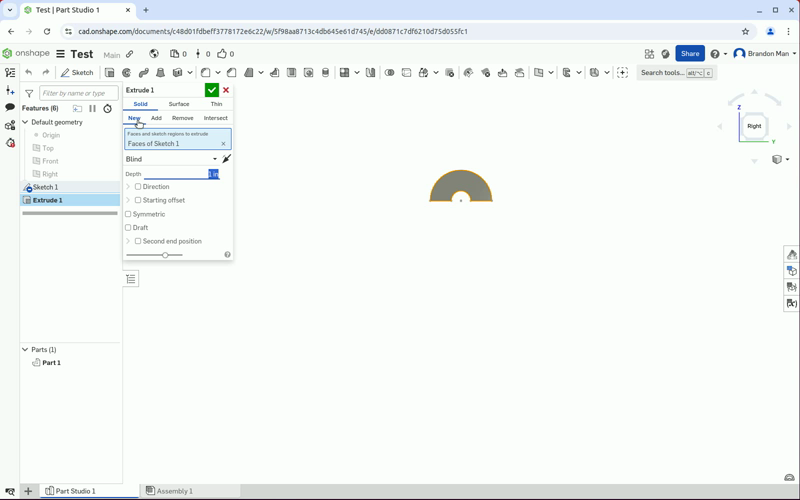
text(4.092)
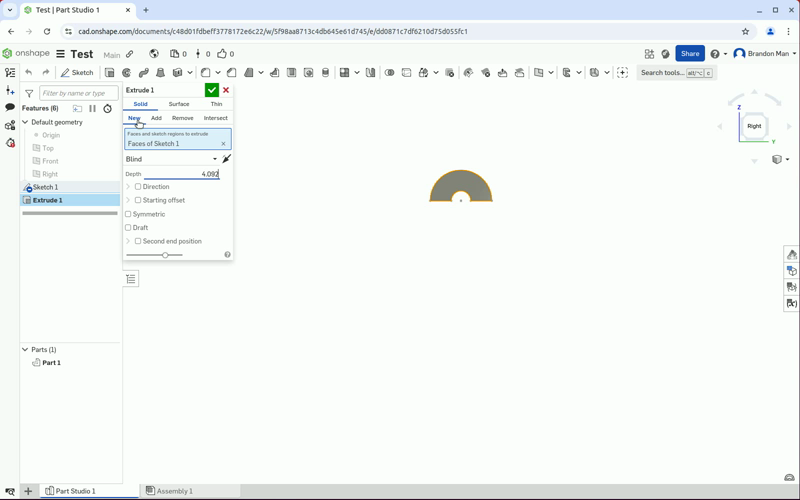
key(enter)
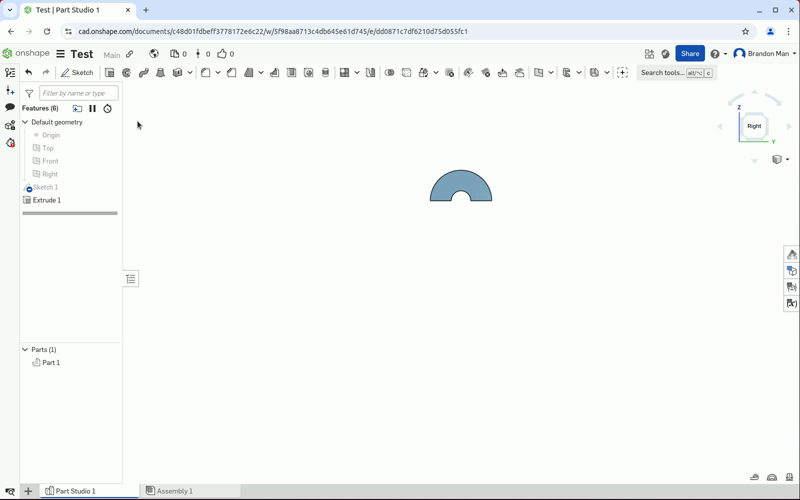
key(shift+h)
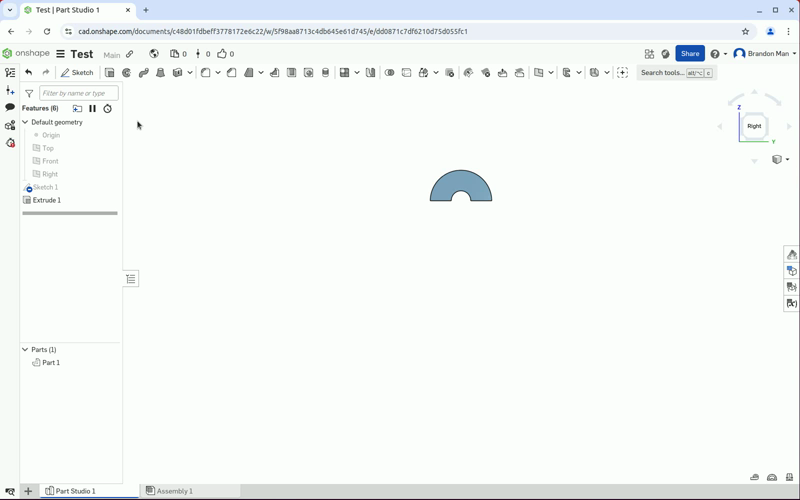
key(shift+h)
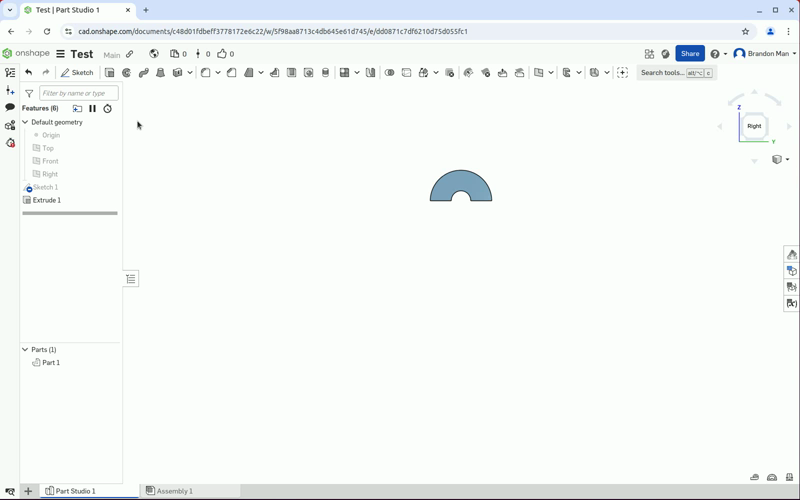
mouse_move(73, 189)
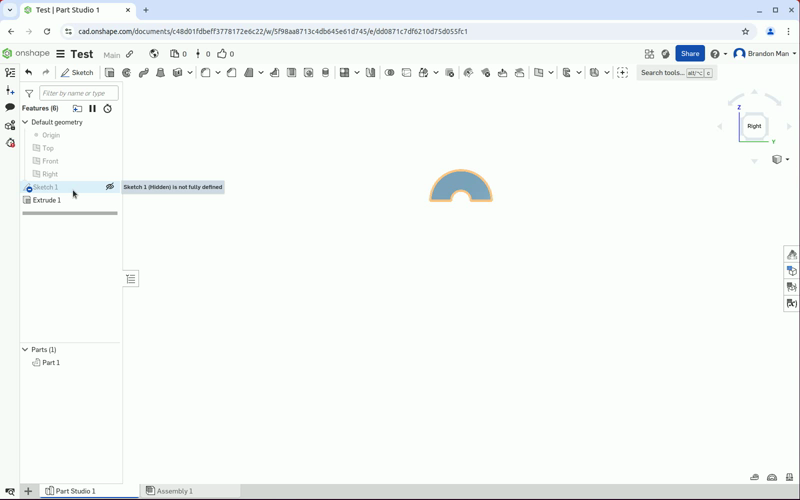
click(73, 189)
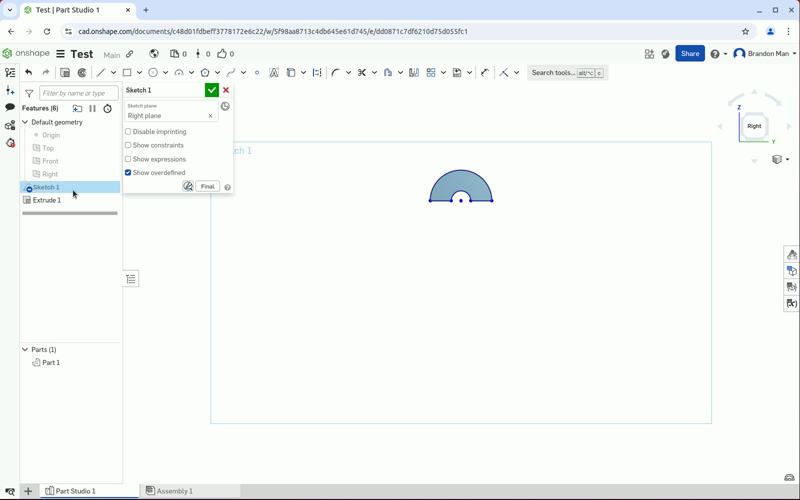
mouse_move(229, 92)
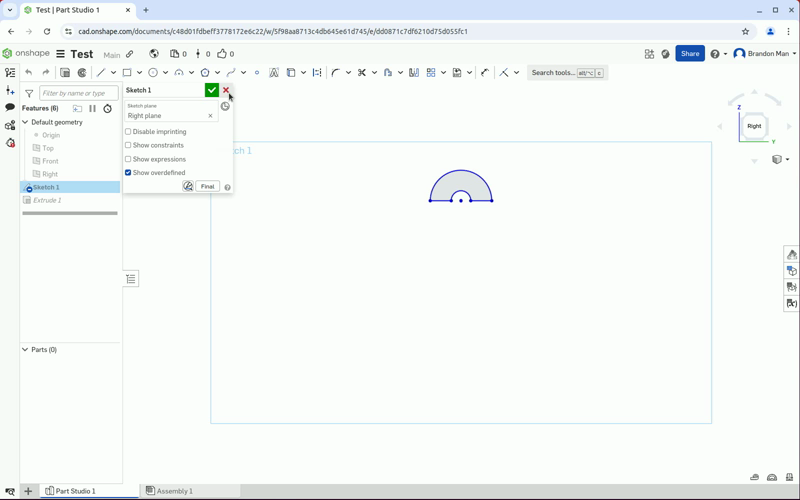
click(229, 92)
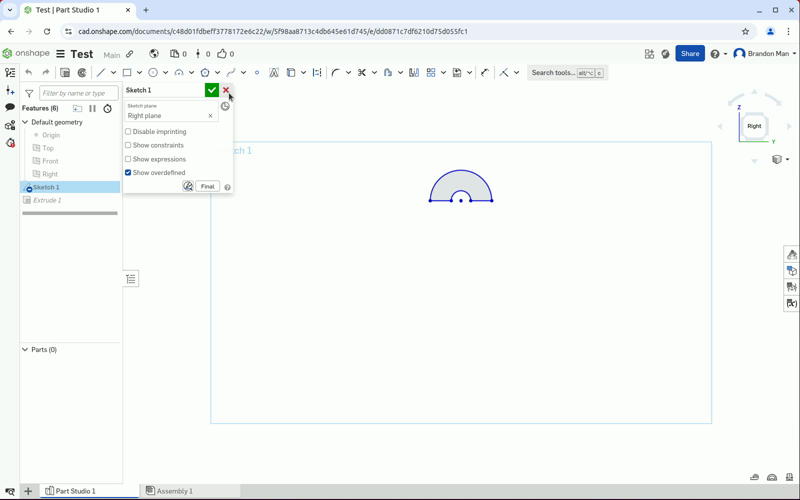
key(shift+s)
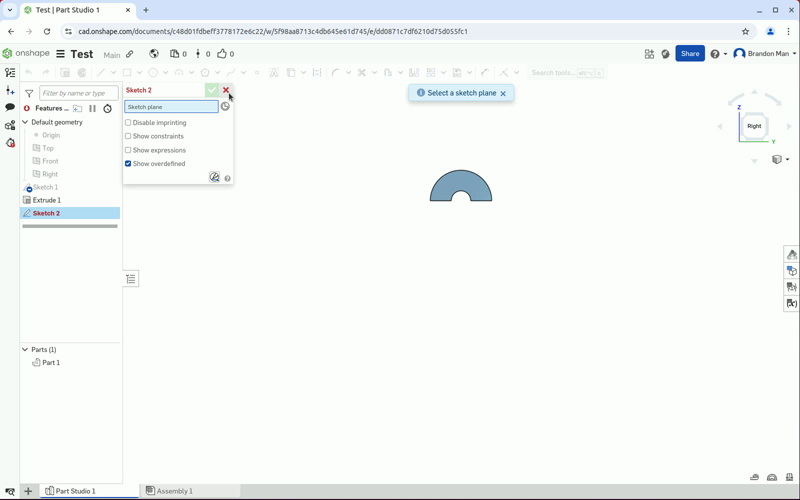
mouse_move(73, 176)
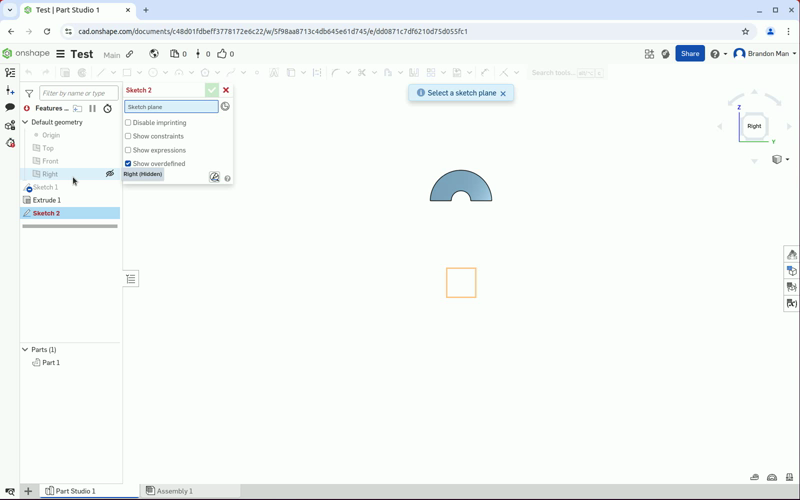
click(73, 176)
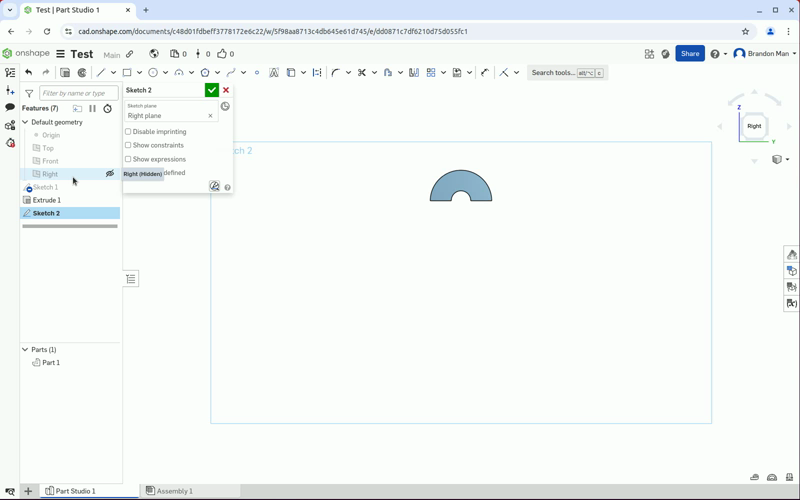
mouse_move(73, 352)
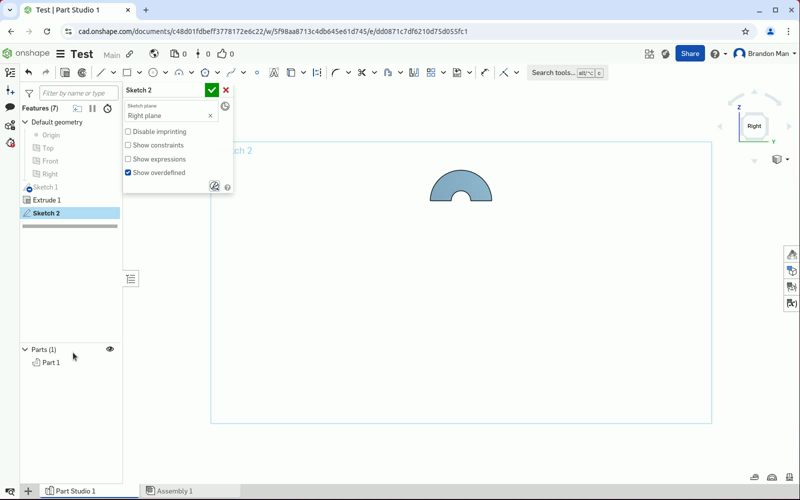
key(y)
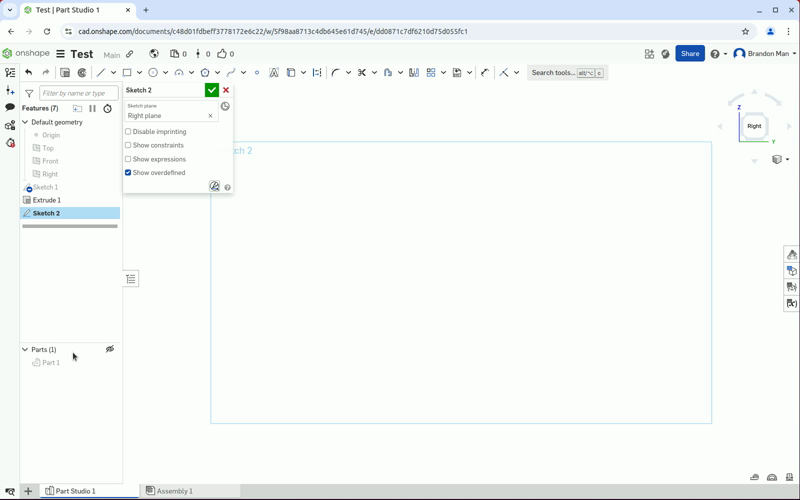
key(a)
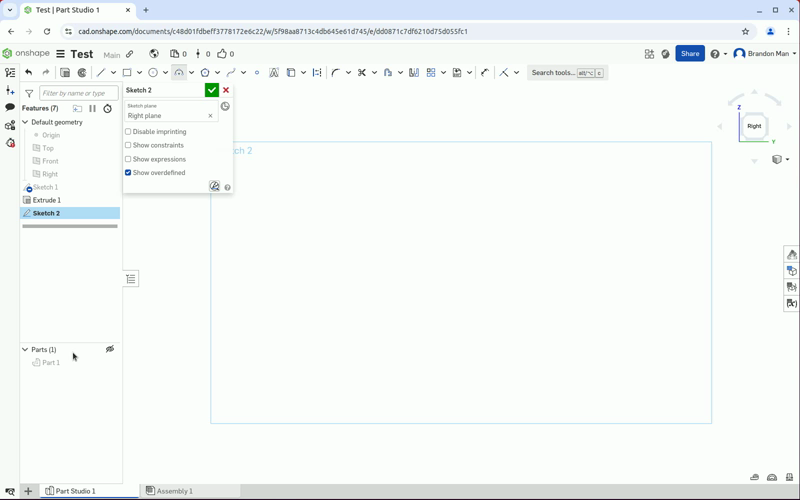
key_down(shift)
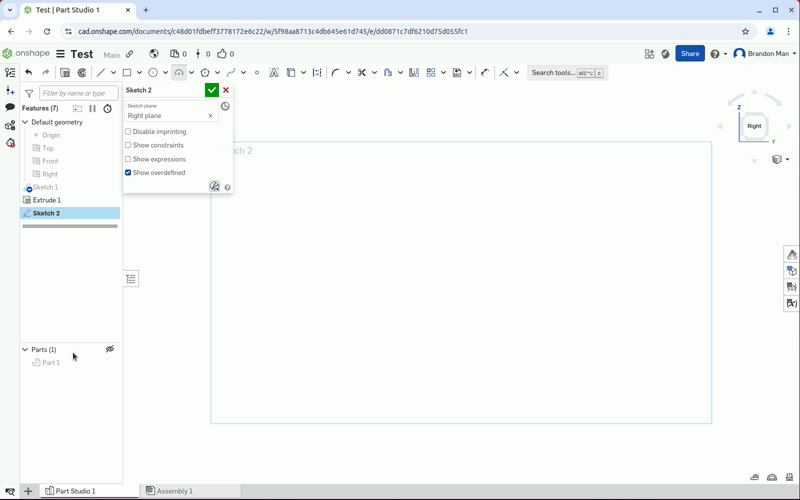
mouse_move(430, 282)
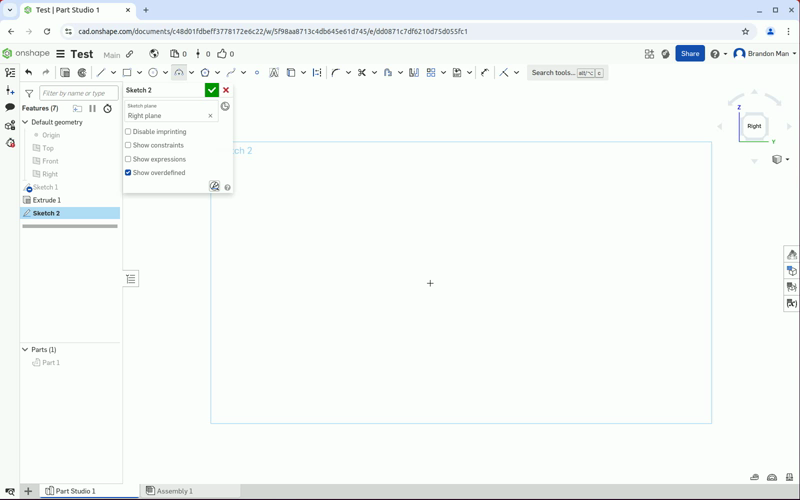
click(430, 282)
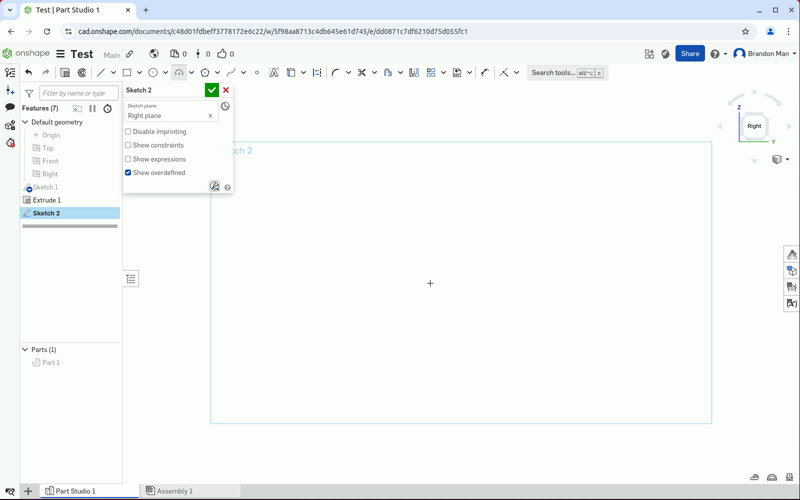
key_up(shift)
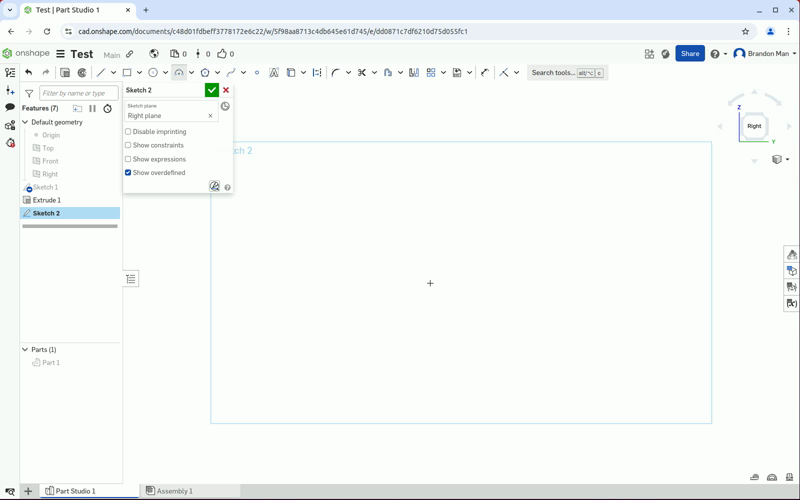
key_down(shift)
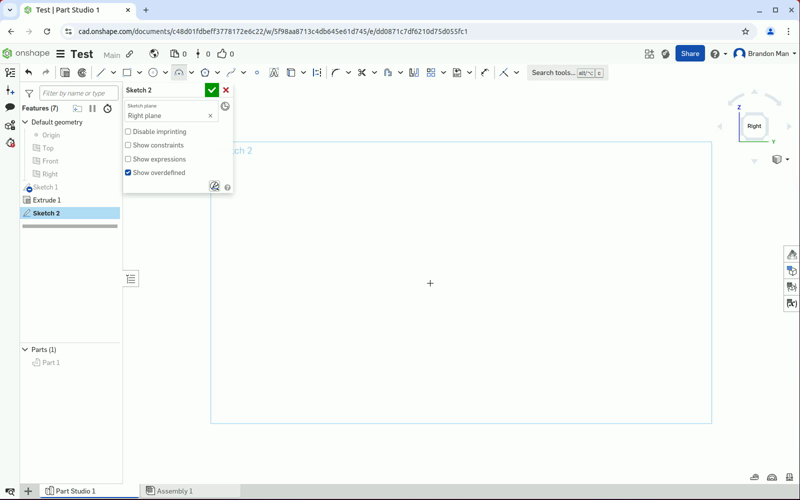
mouse_move(492, 282)
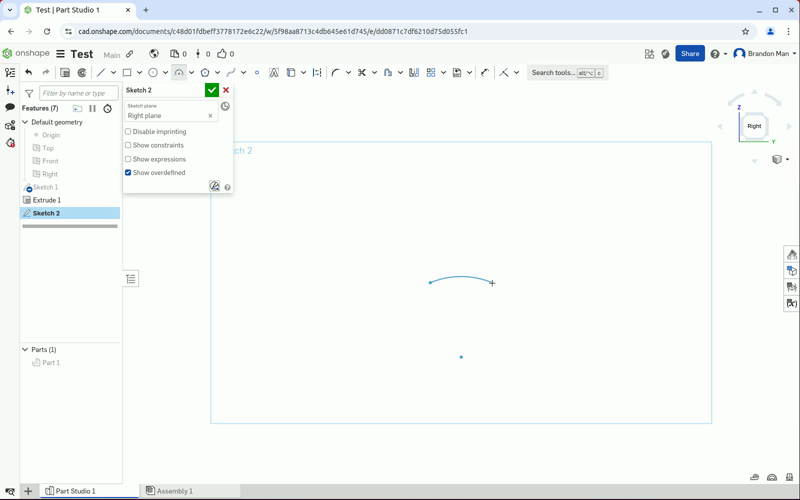
click(492, 282)
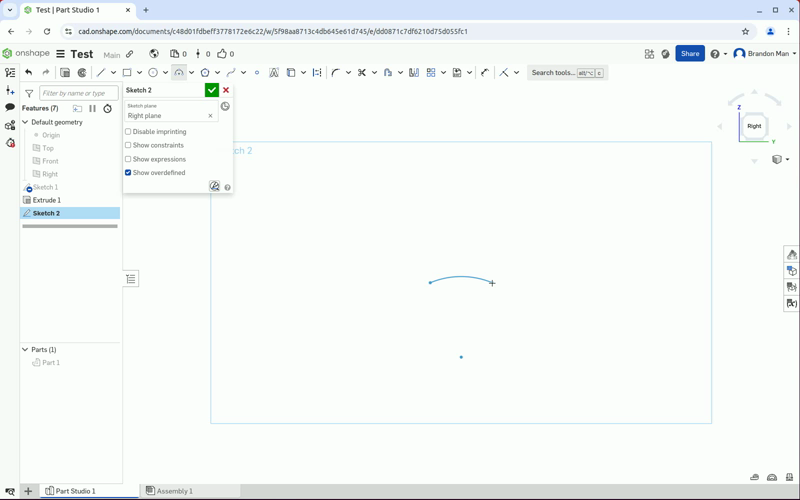
mouse_move(461, 313)
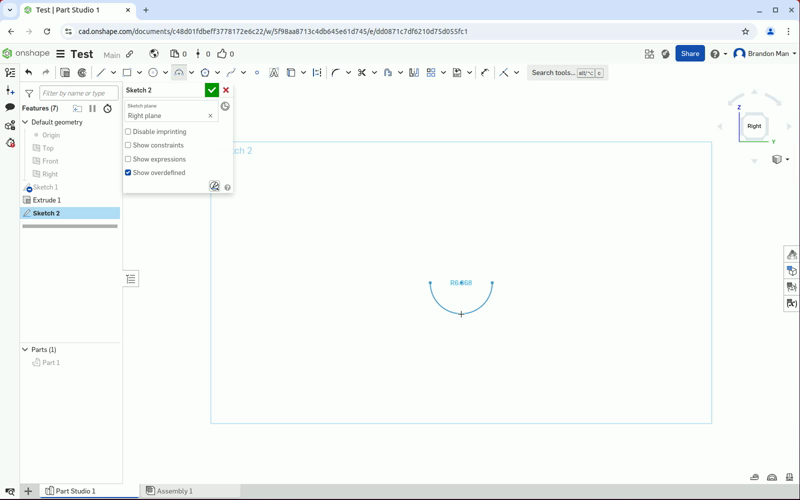
click(461, 313)
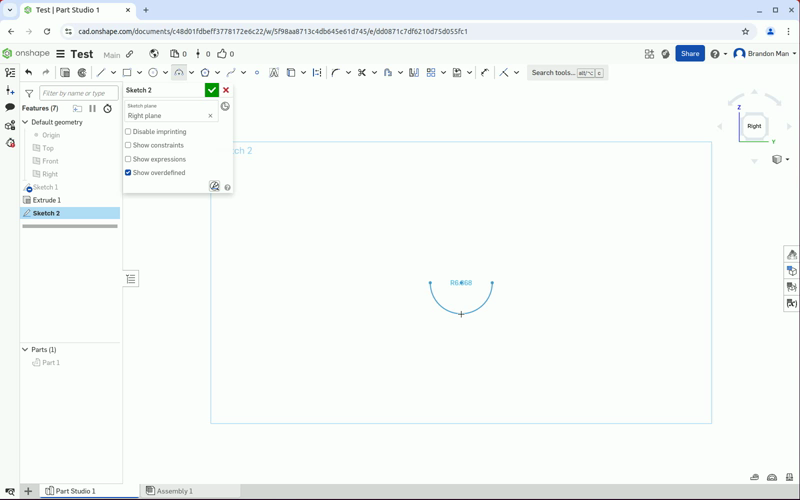
key_up(shift)
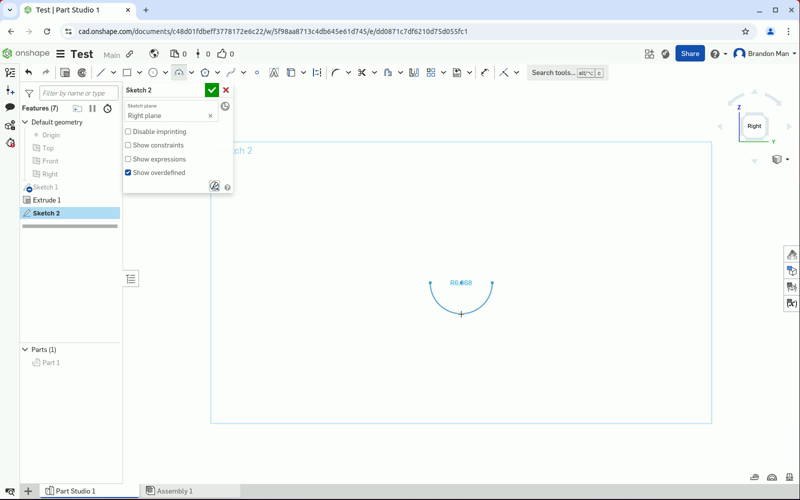
key(esc)
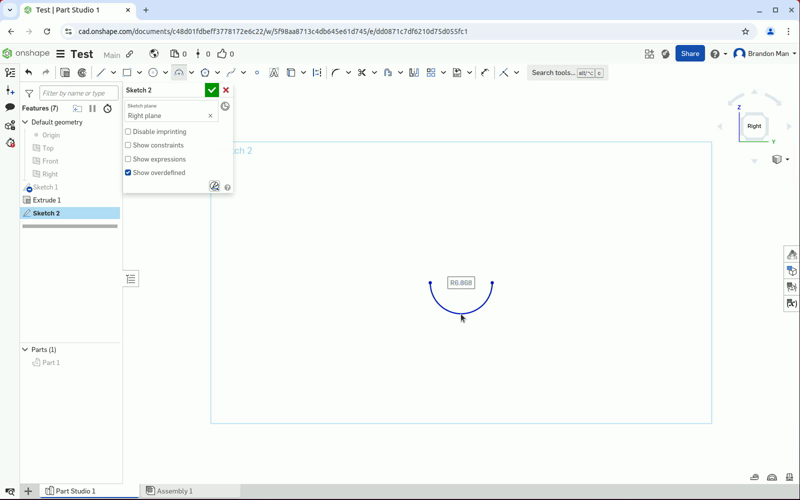
key(l)
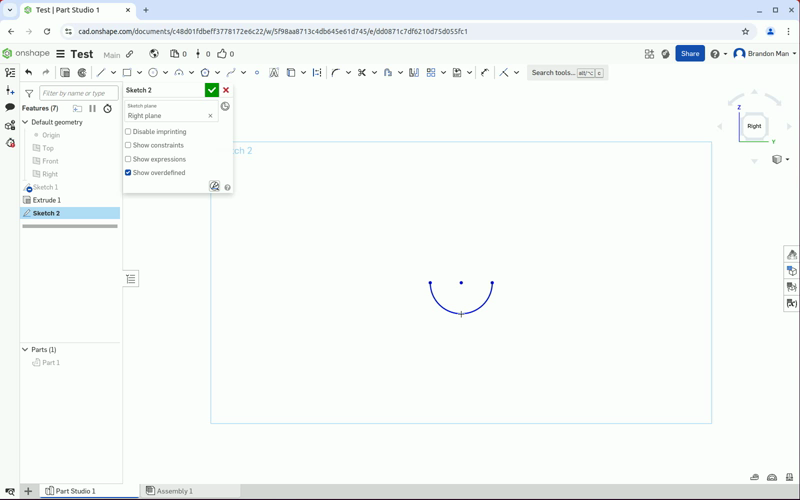
mouse_move(492, 282)
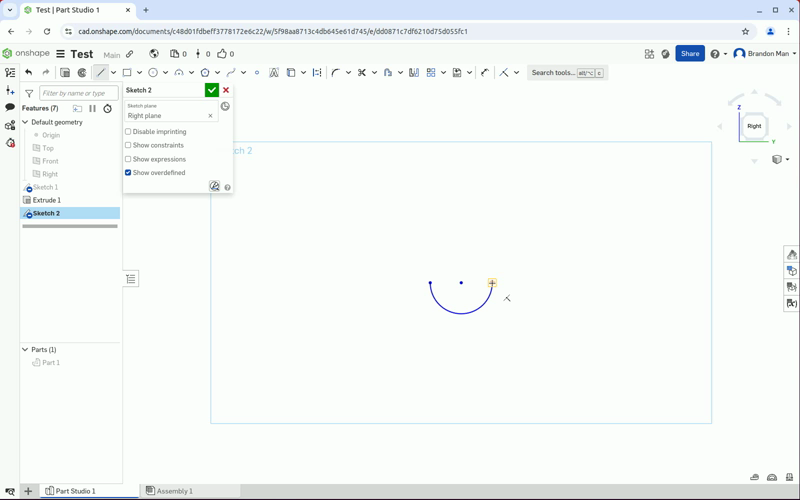
click(492, 282)
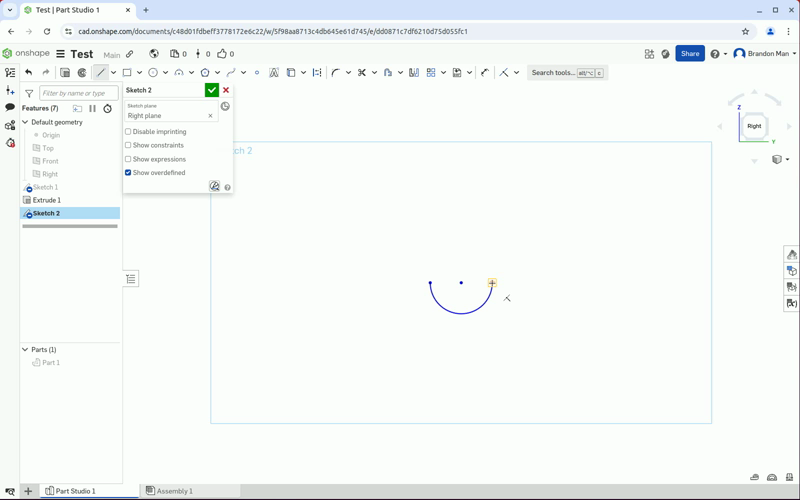
key_down(shift)
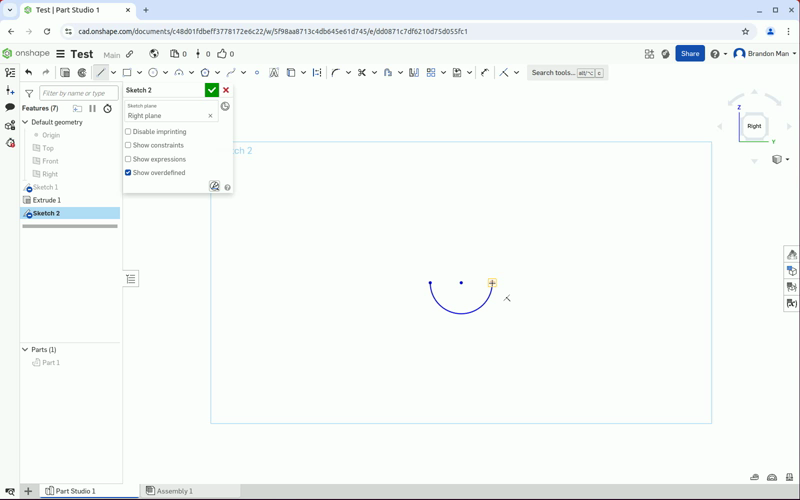
mouse_move(492, 200)
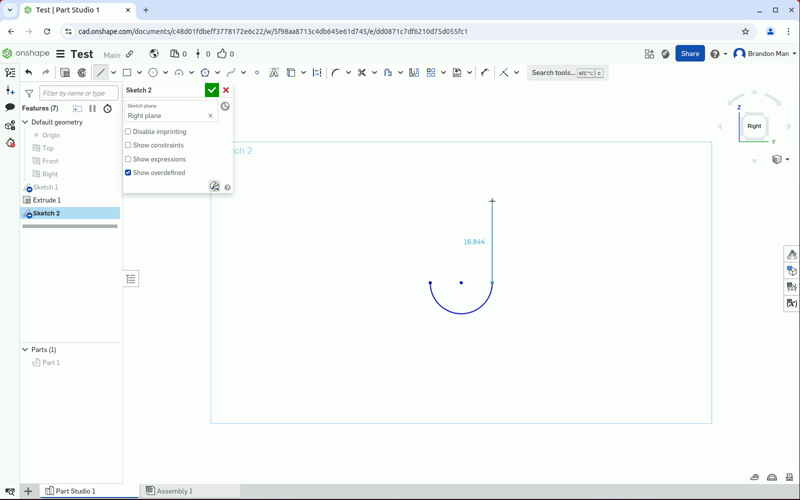
click(492, 200)
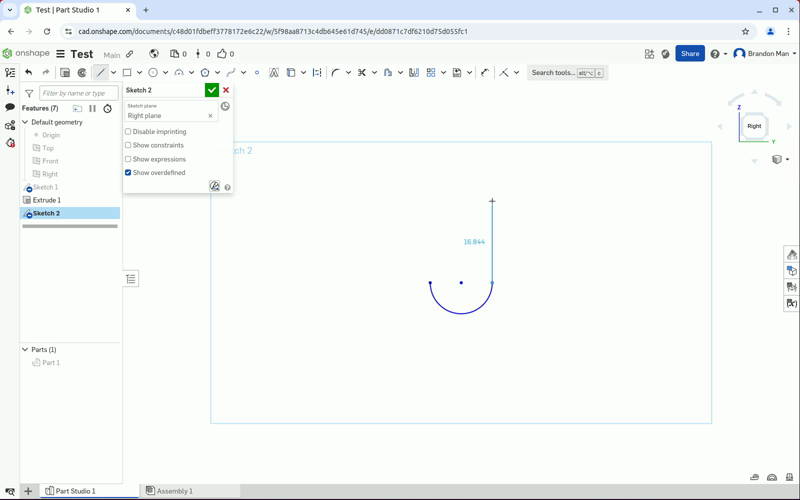
key_up(shift)
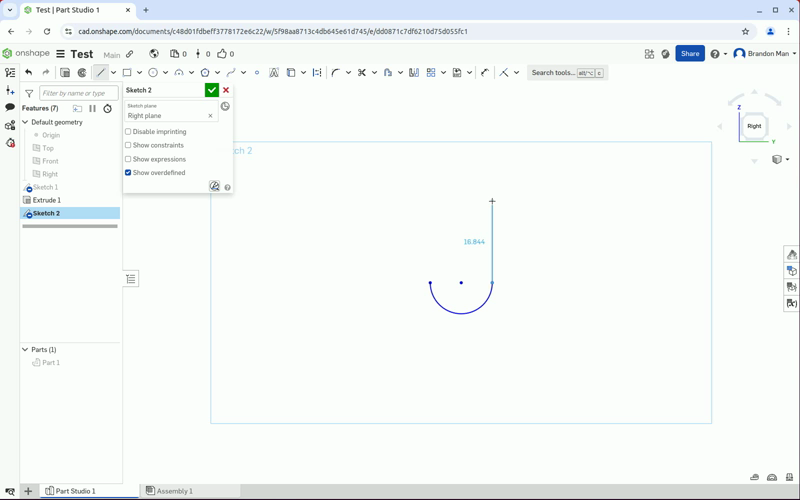
key_down(shift)
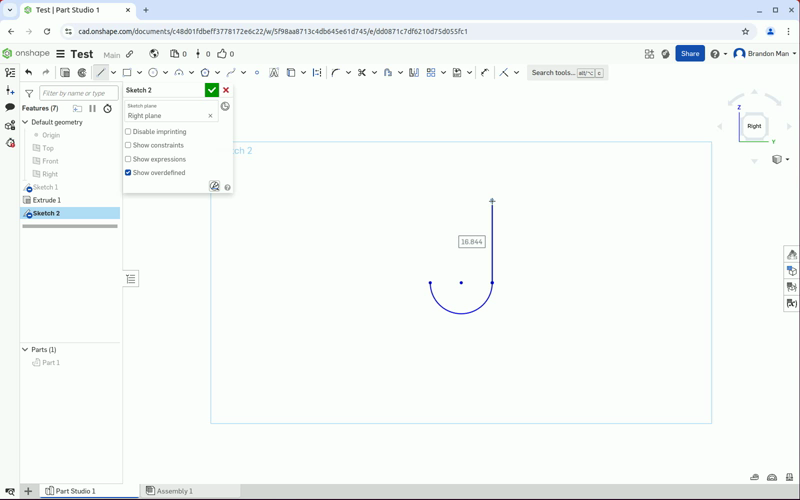
mouse_move(522, 200)
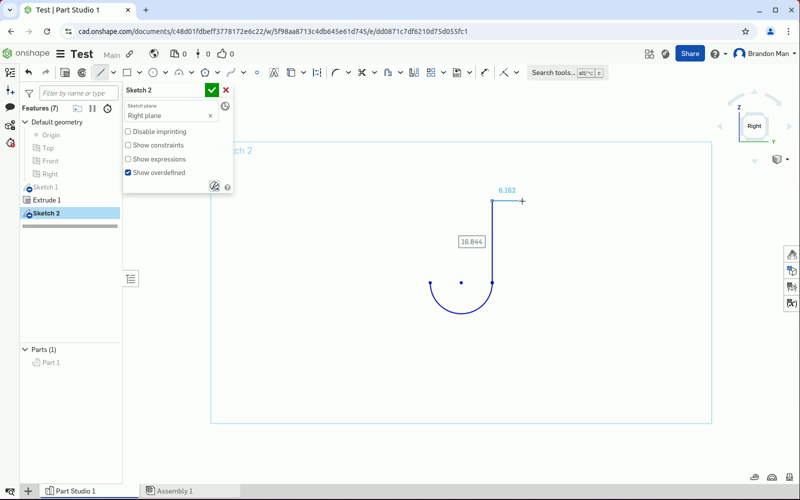
mouse_move(471, 200)
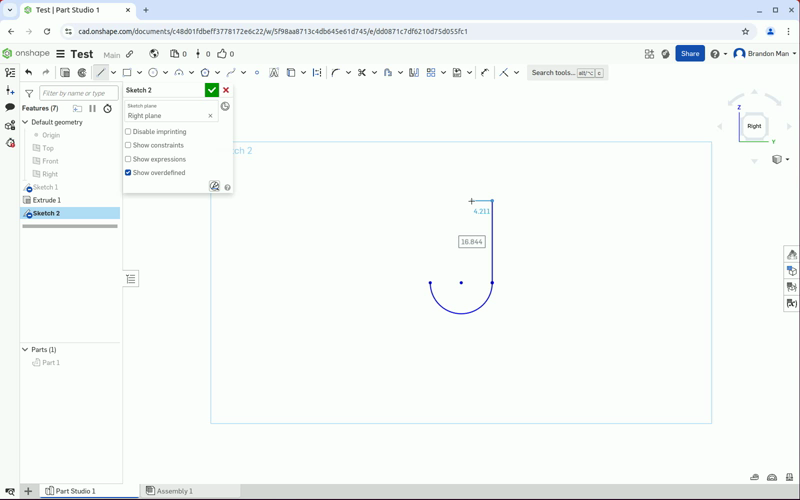
click(471, 200)
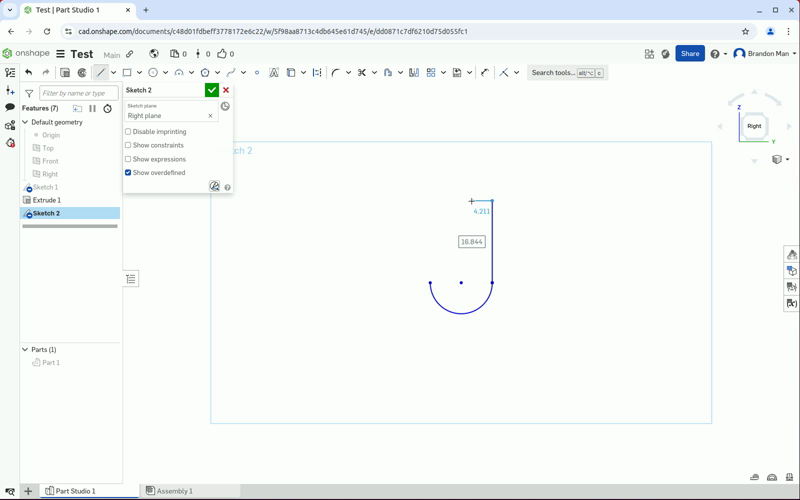
key_up(shift)
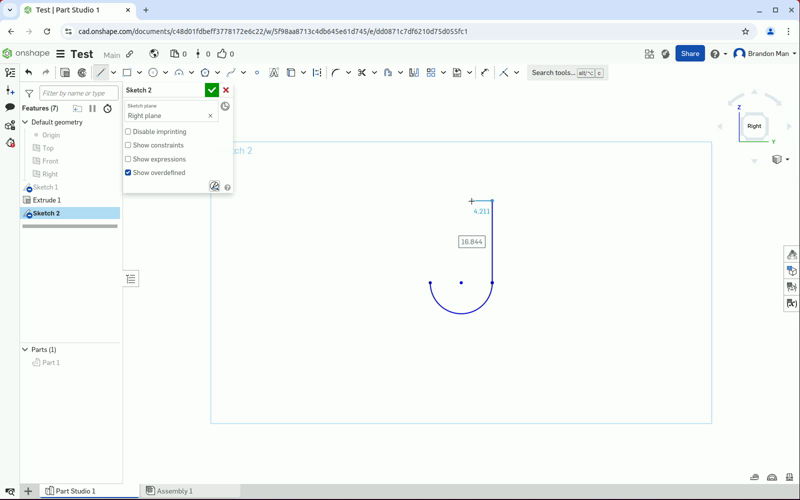
key(esc)
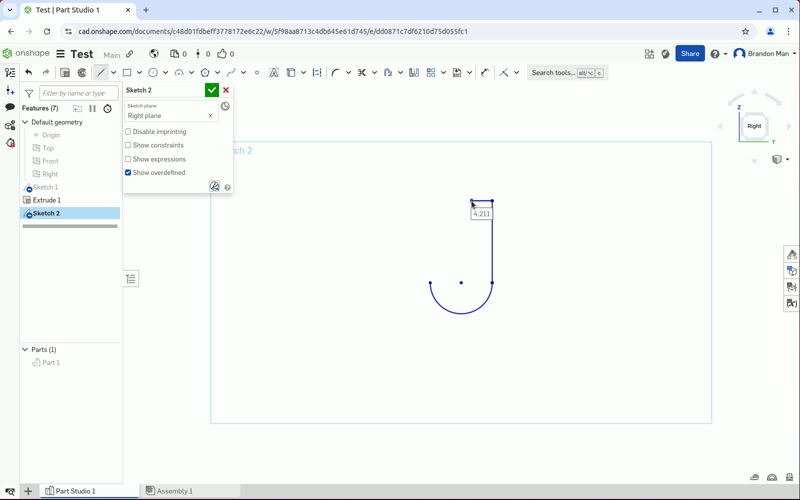
key(a)
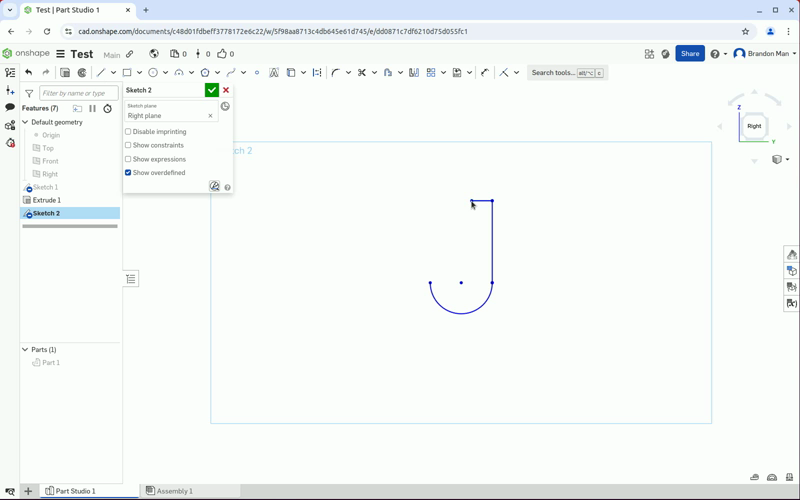
mouse_move(471, 200)
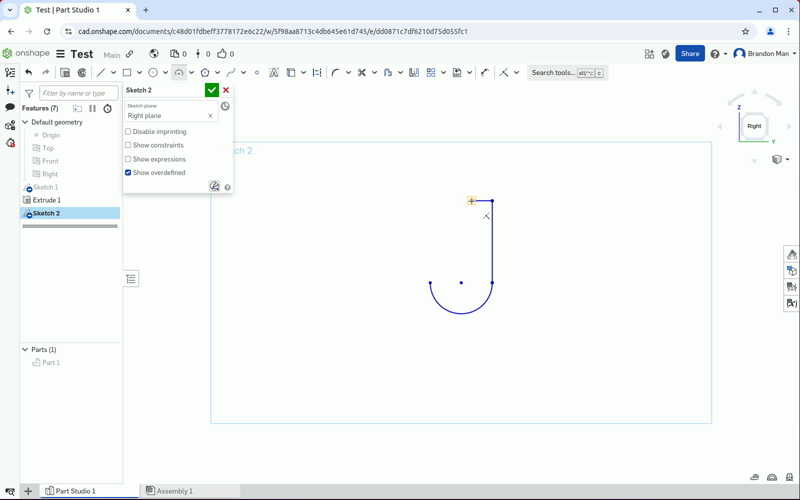
click(471, 200)
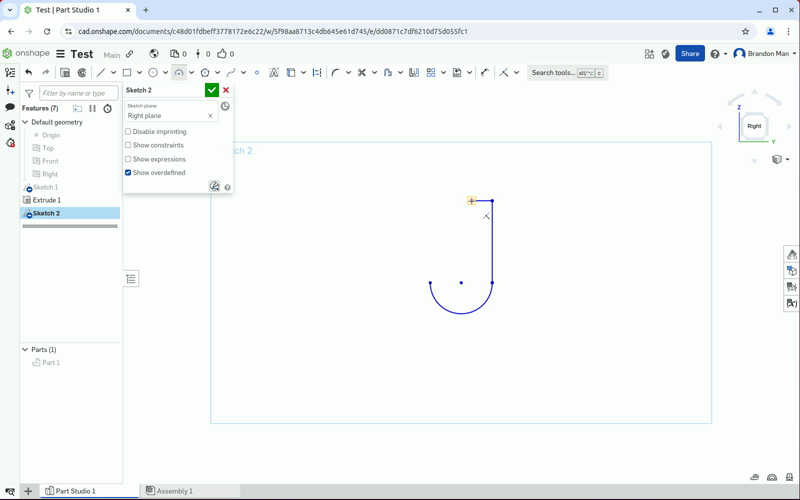
key_down(shift)
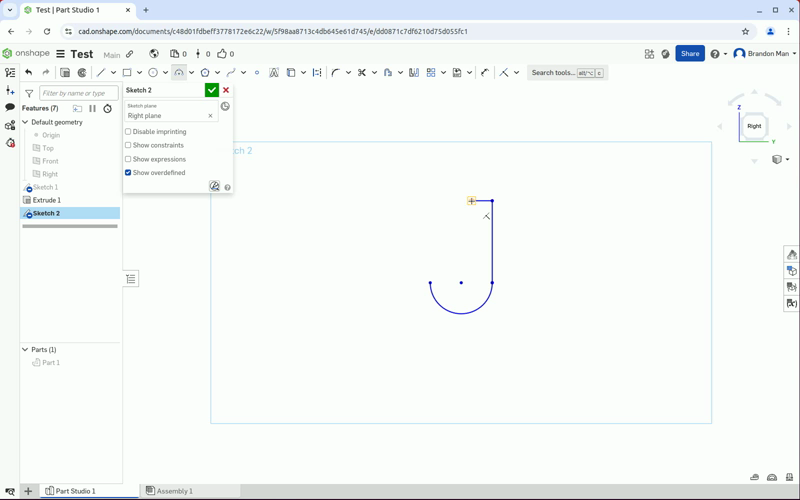
mouse_move(451, 200)
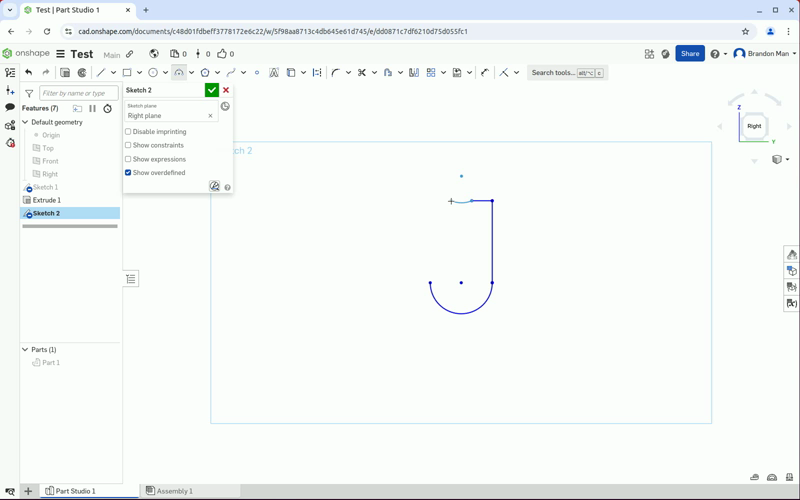
click(451, 200)
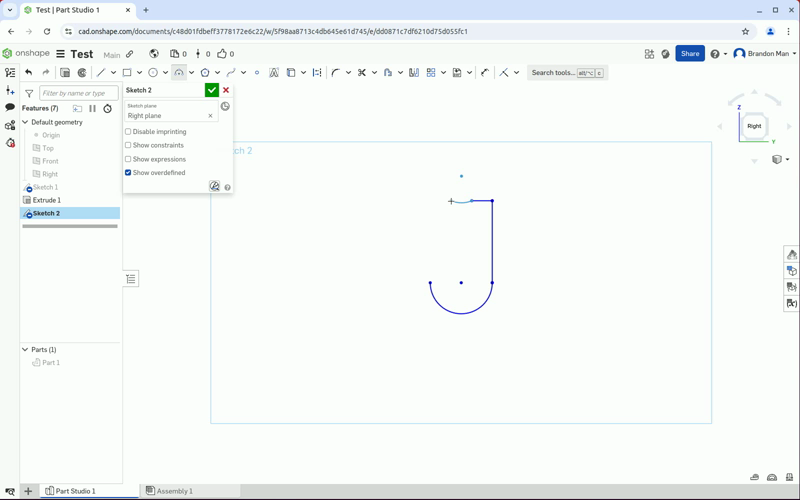
mouse_move(461, 210)
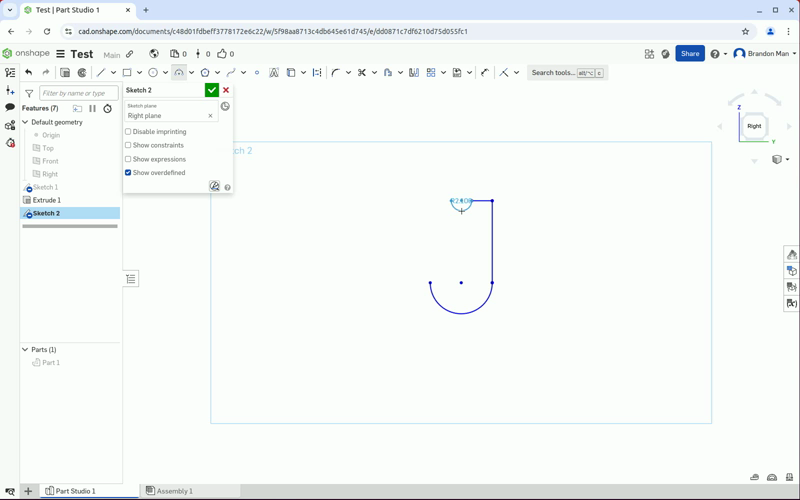
click(461, 210)
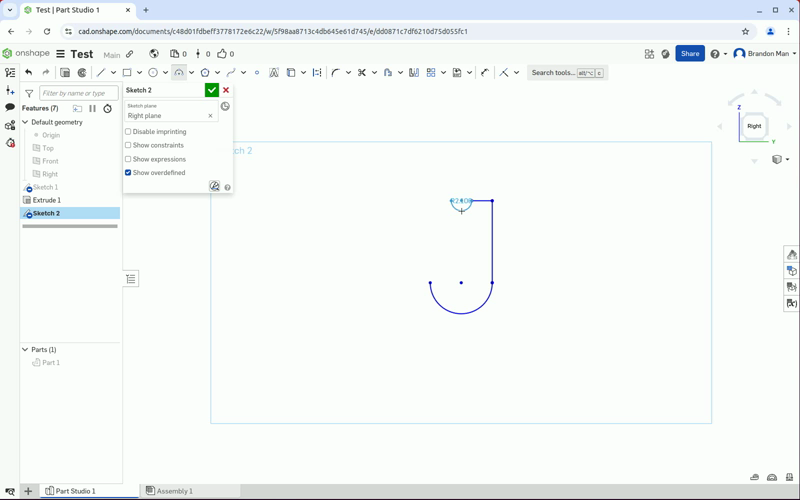
key_up(shift)
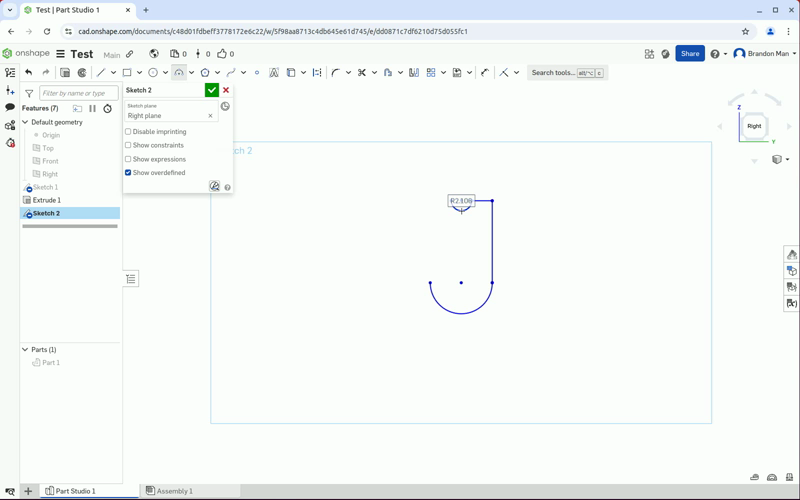
key(esc)
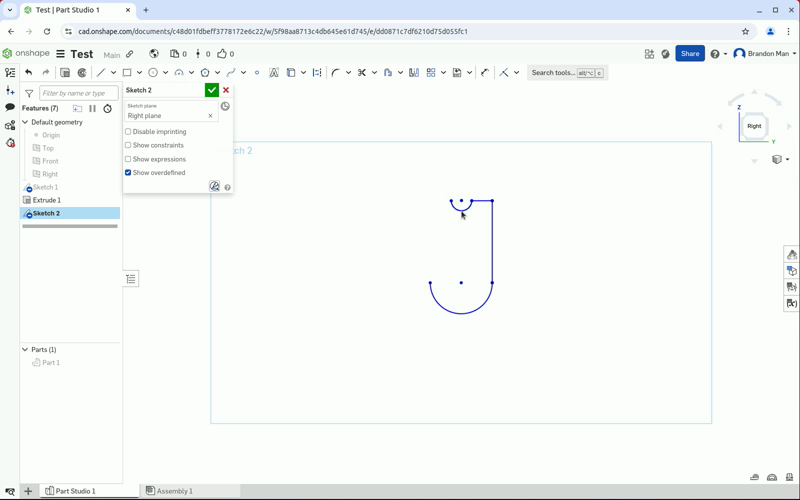
key(l)
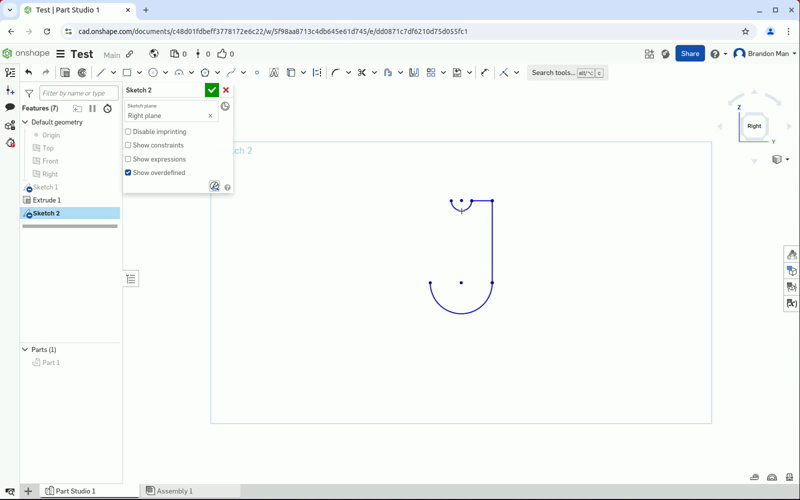
mouse_move(451, 200)
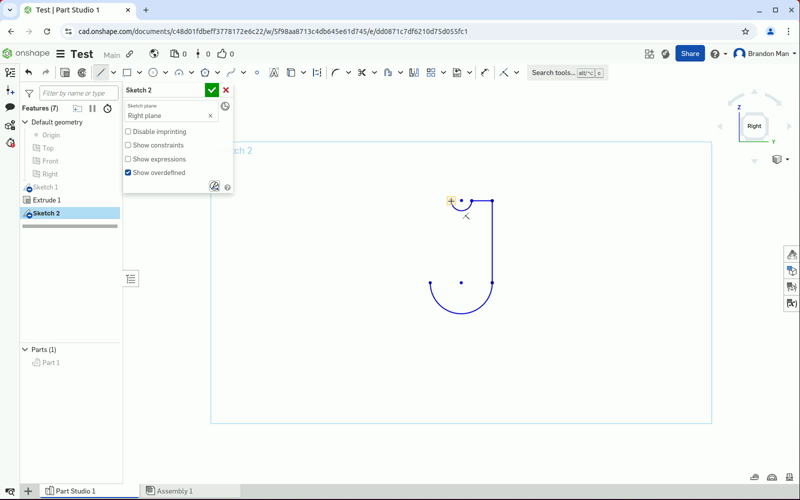
click(451, 200)
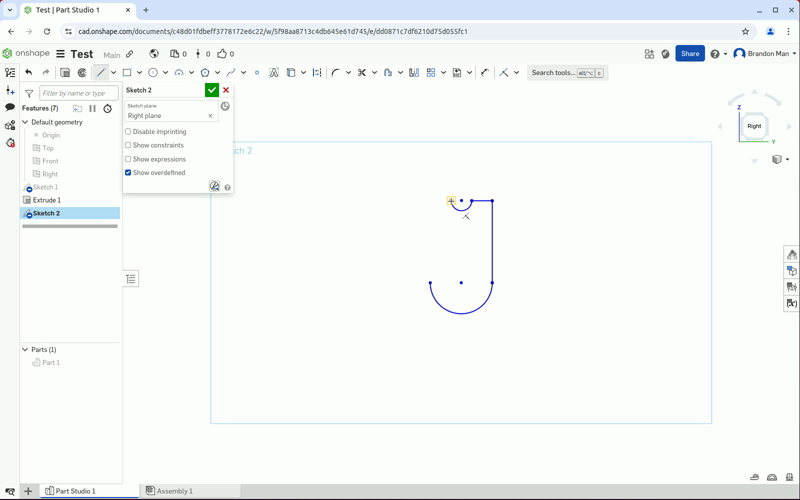
key_down(shift)
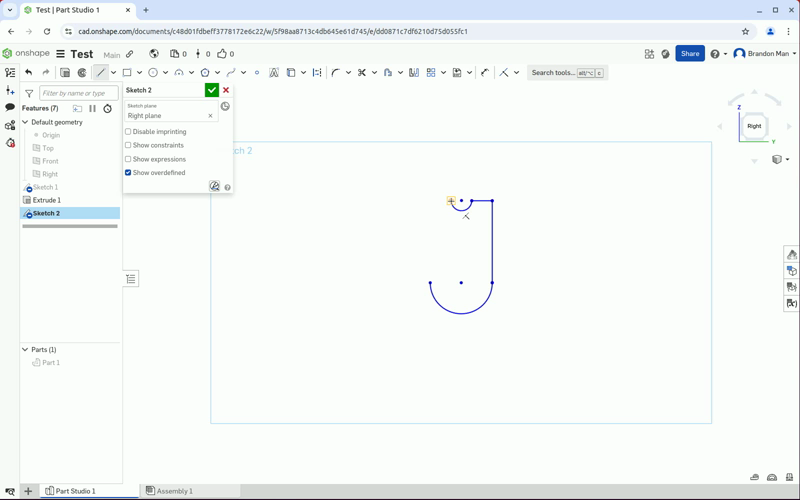
mouse_move(481, 200)
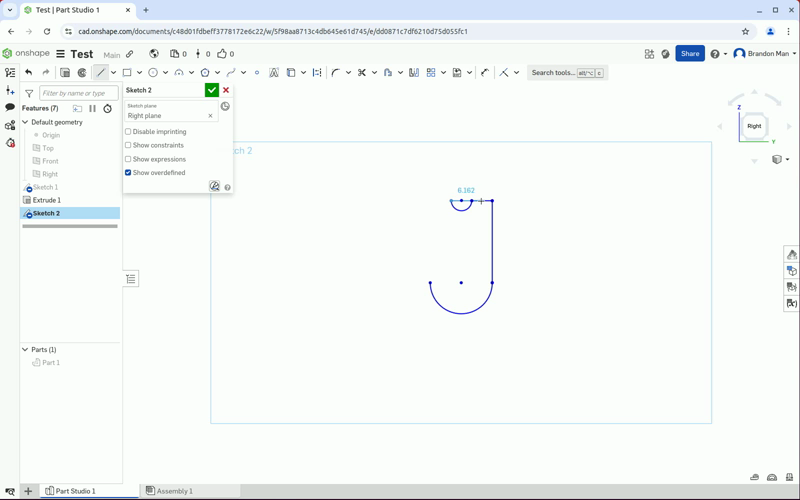
mouse_move(430, 200)
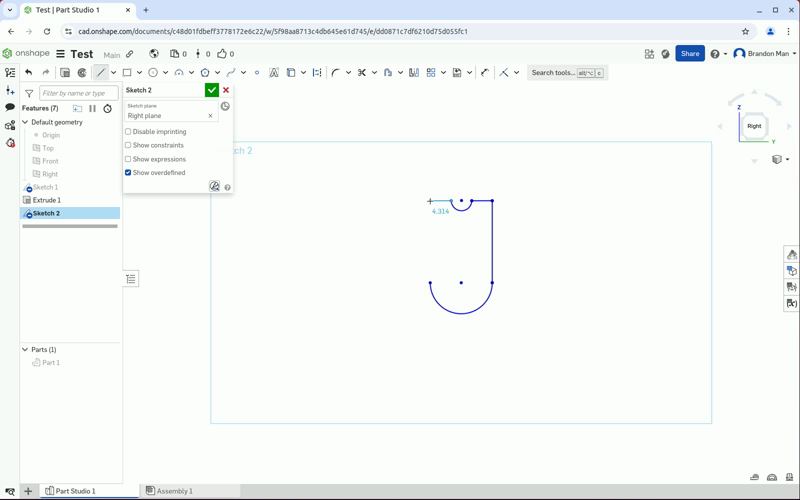
click(430, 200)
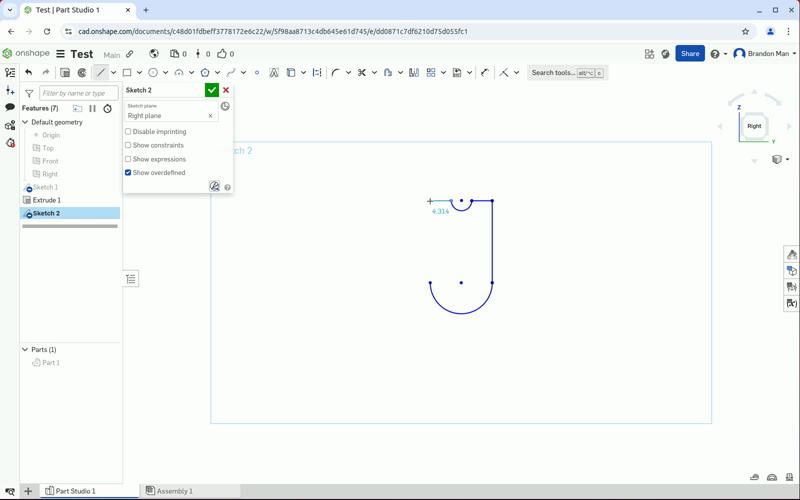
key_up(shift)
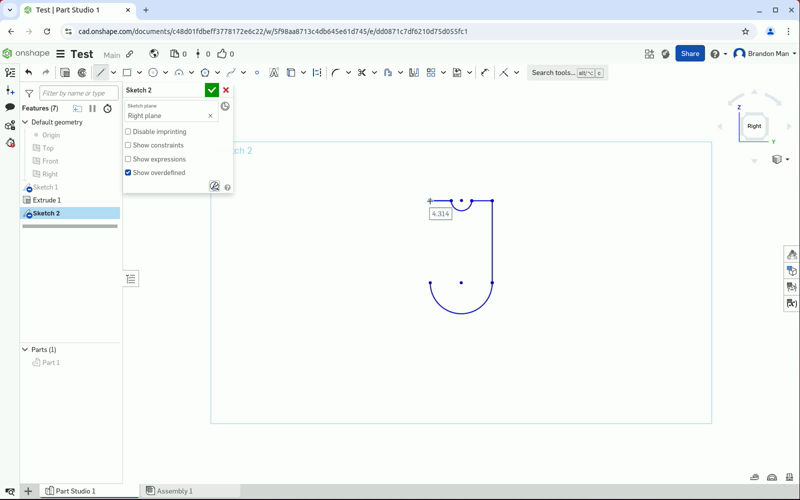
key_down(shift)
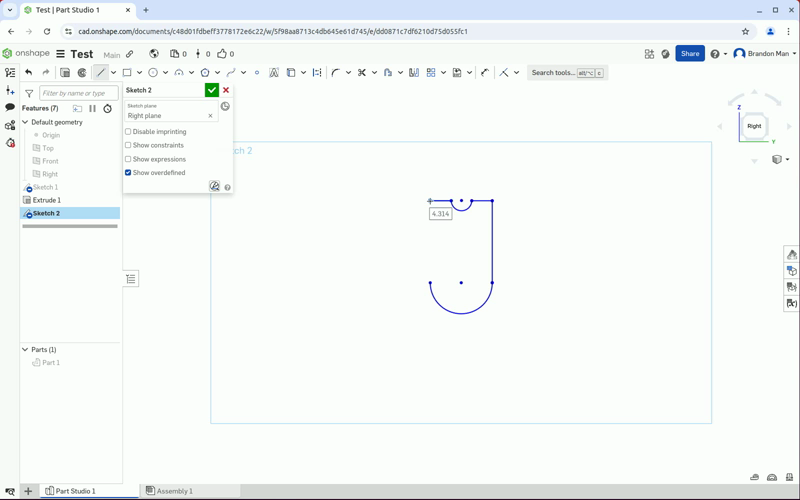
mouse_move(430, 282)
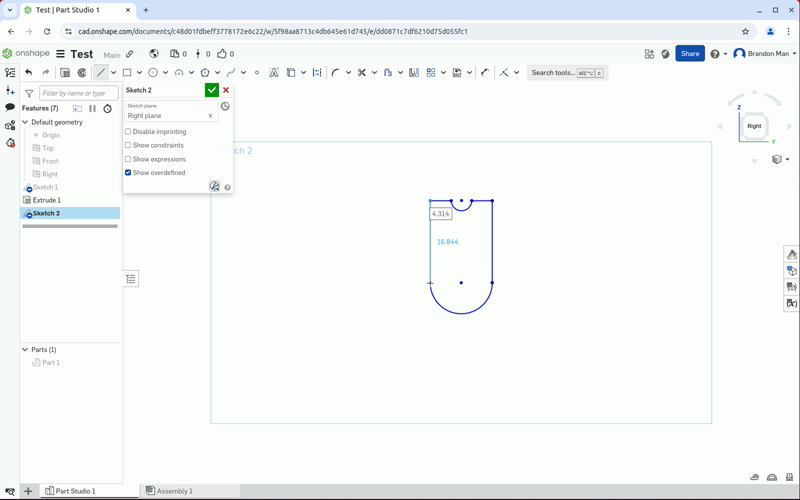
key_up(shift)
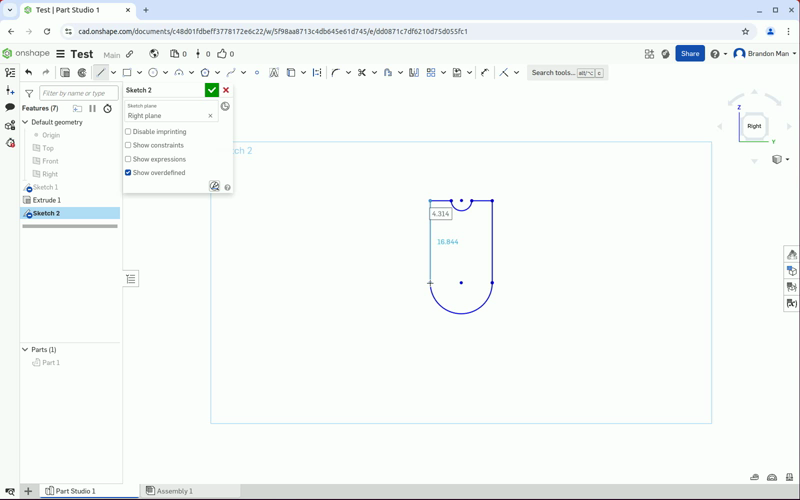
click(430, 282)
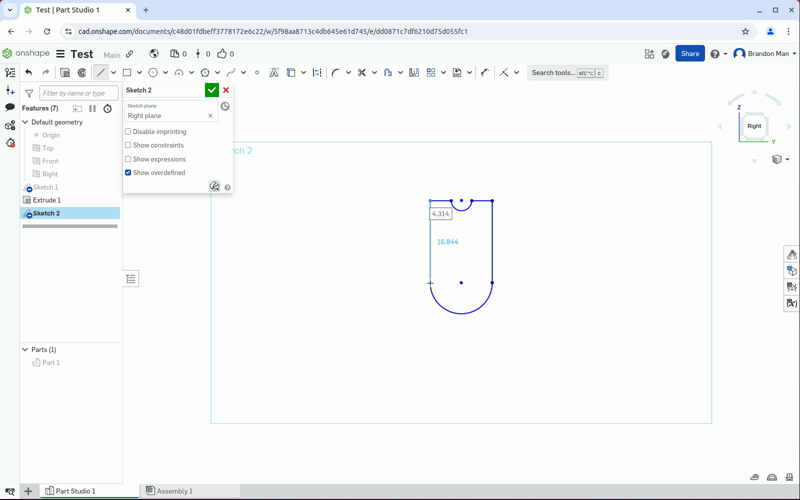
key(esc)
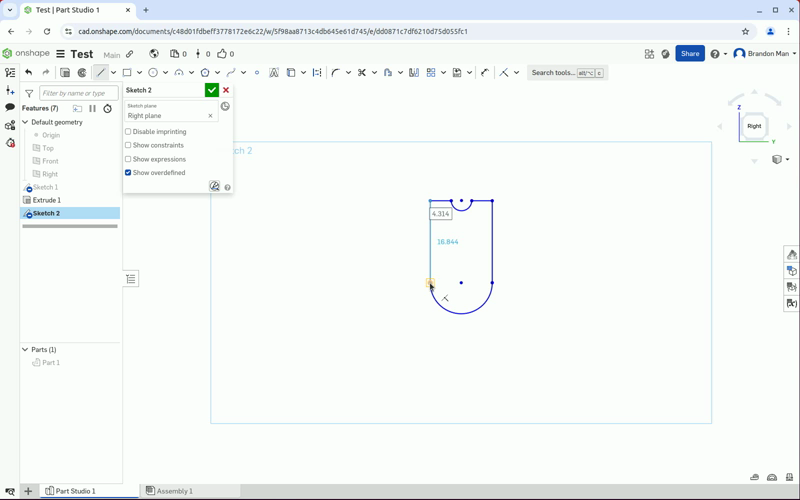
key(c)
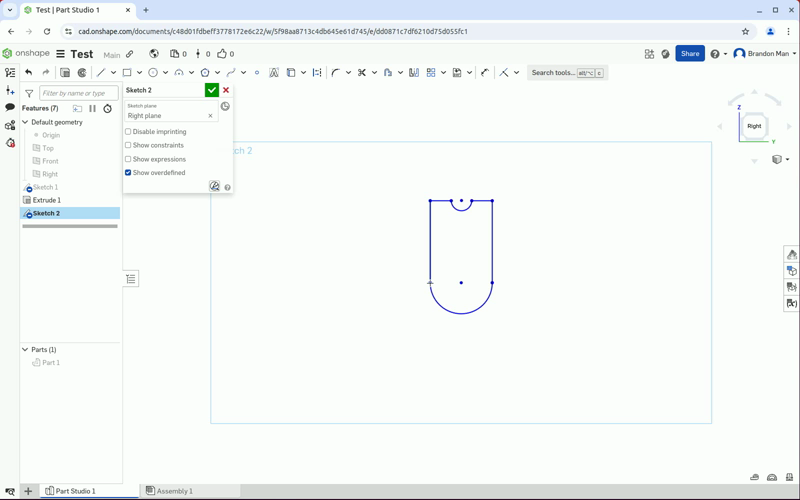
key_down(shift)
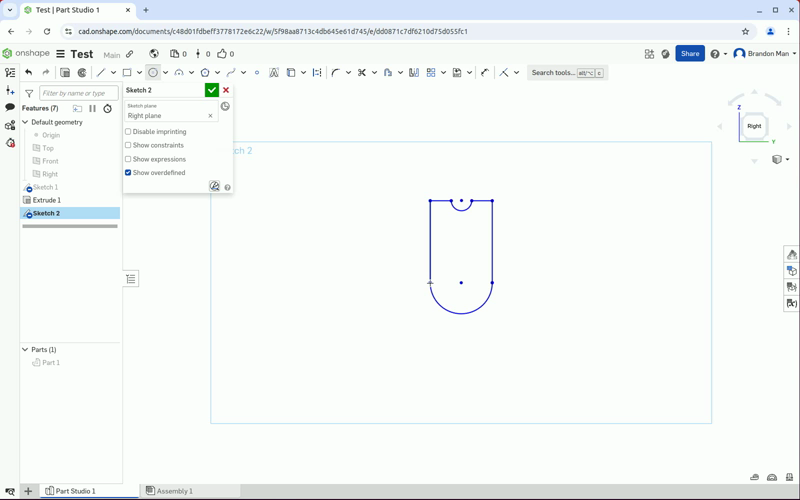
mouse_move(461, 282)
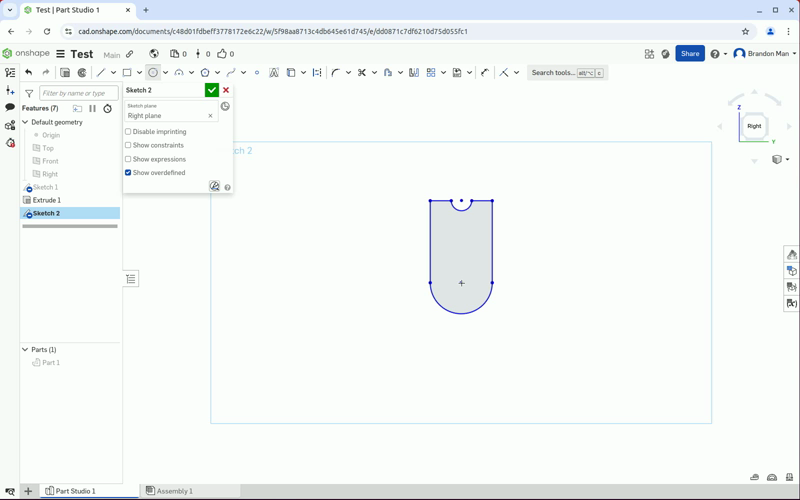
scroll(6)
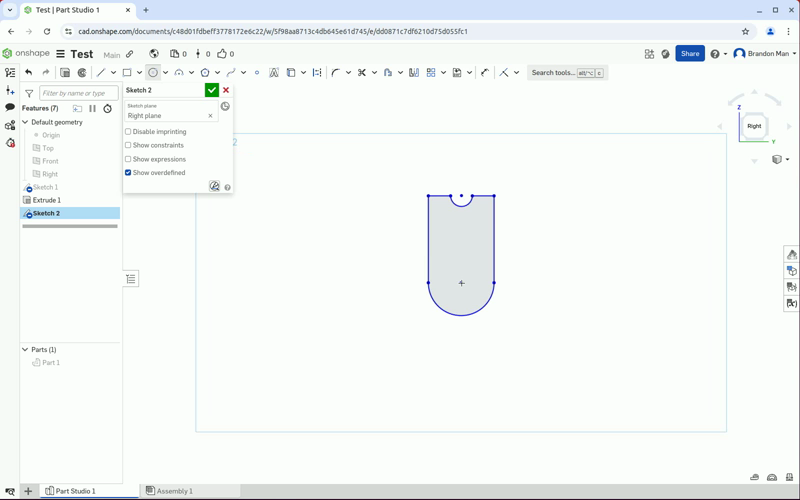
scroll(6)
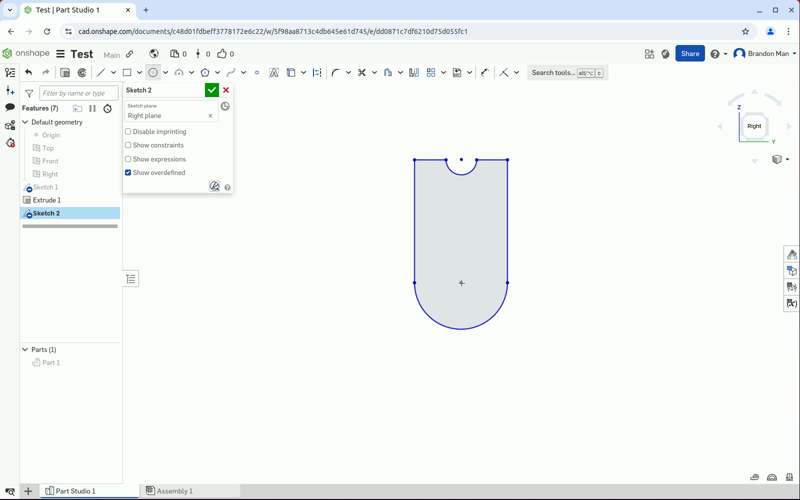
scroll(6)
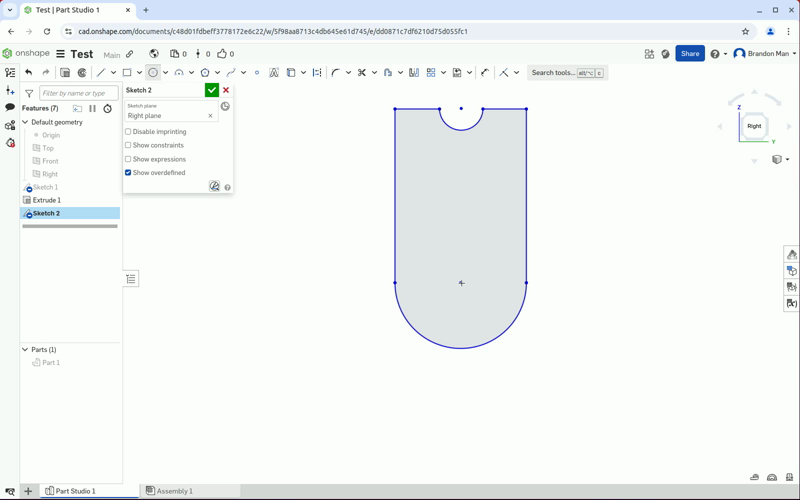
scroll(6)
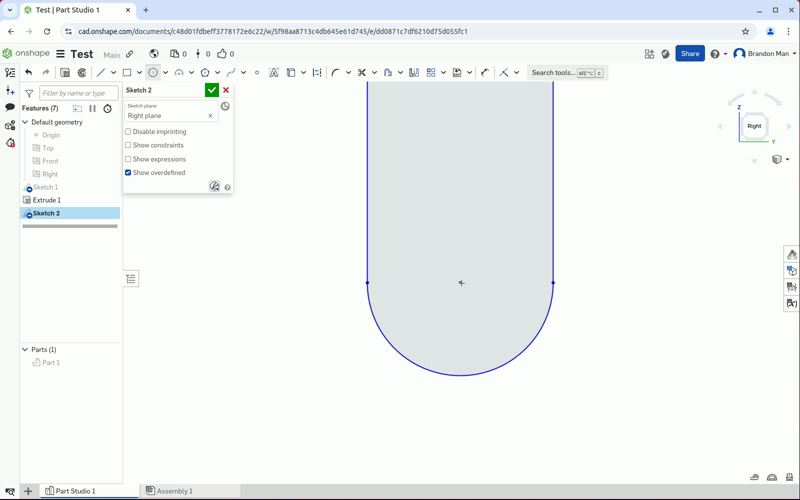
scroll(6)
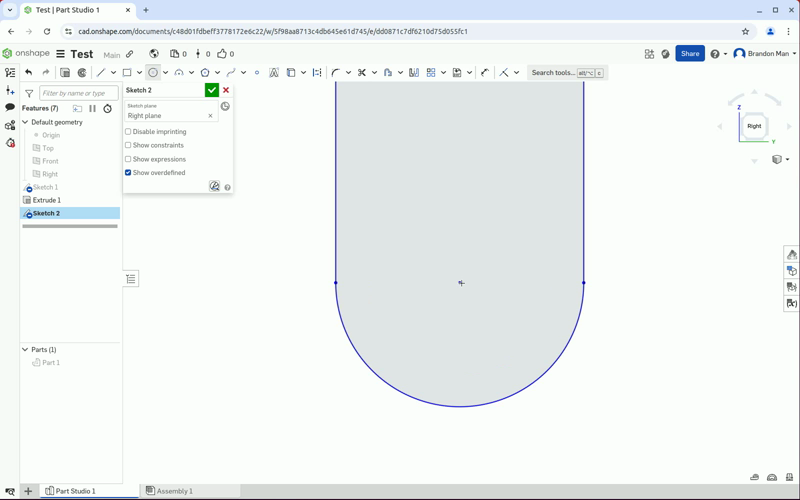
scroll(6)
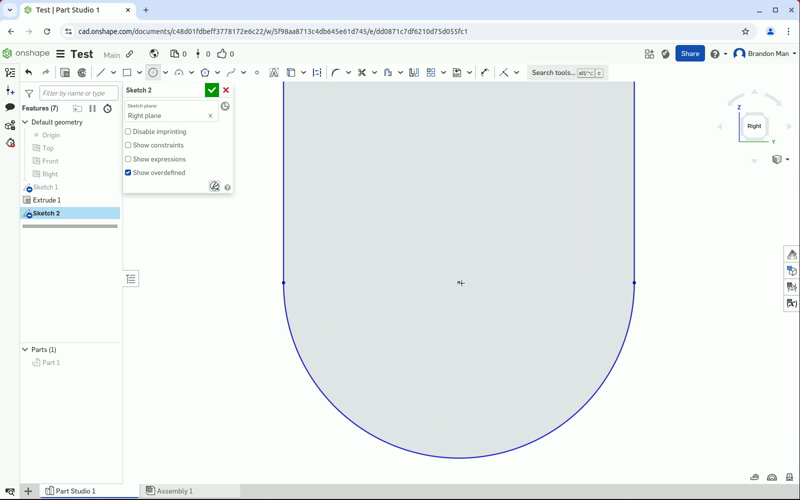
scroll(6)
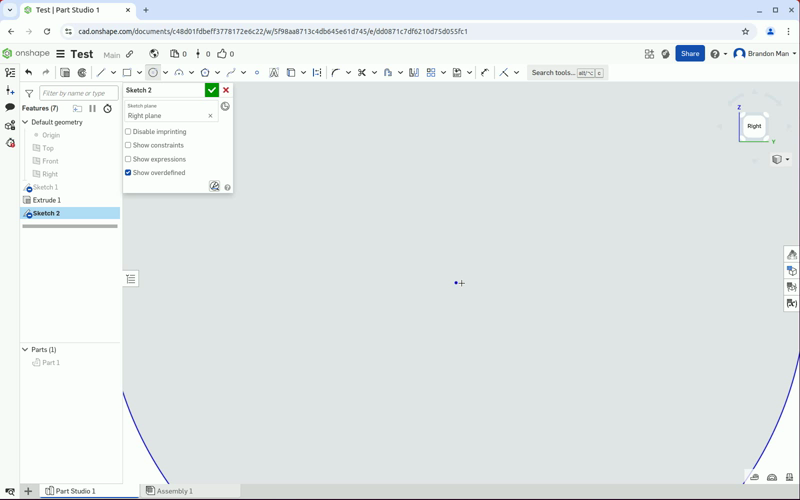
click(461, 282)
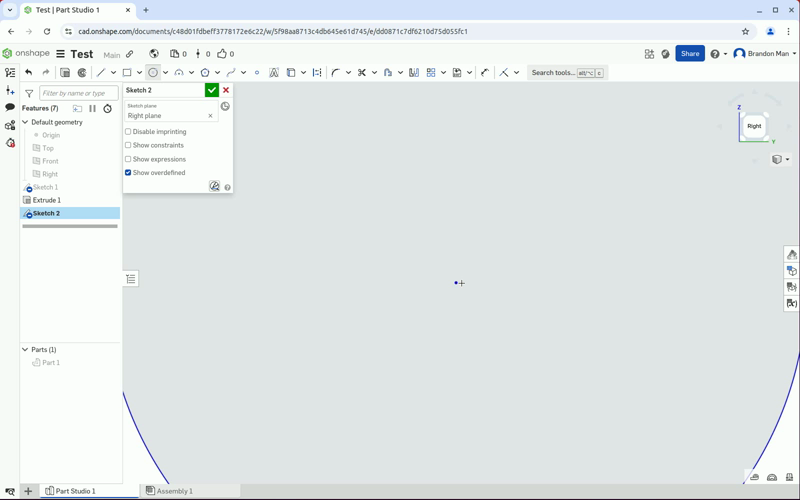
scroll(-6)
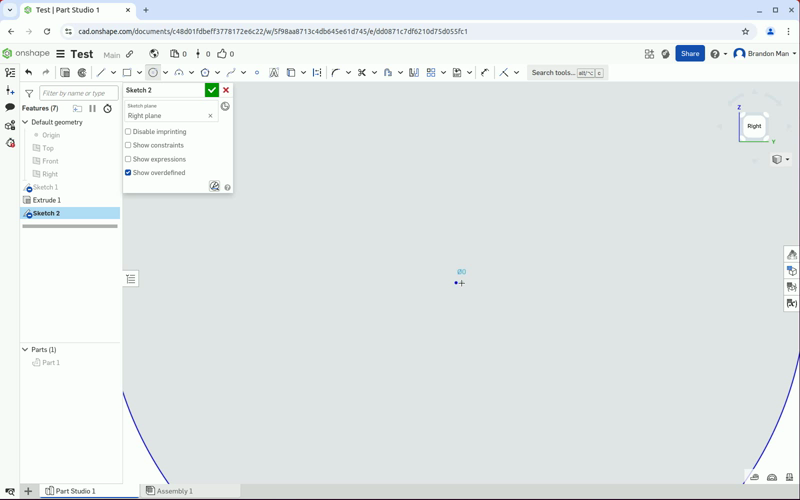
scroll(-6)
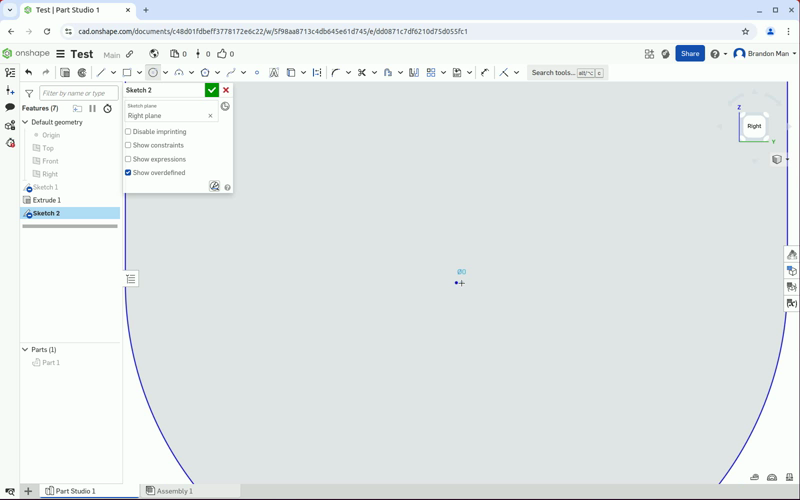
scroll(-6)
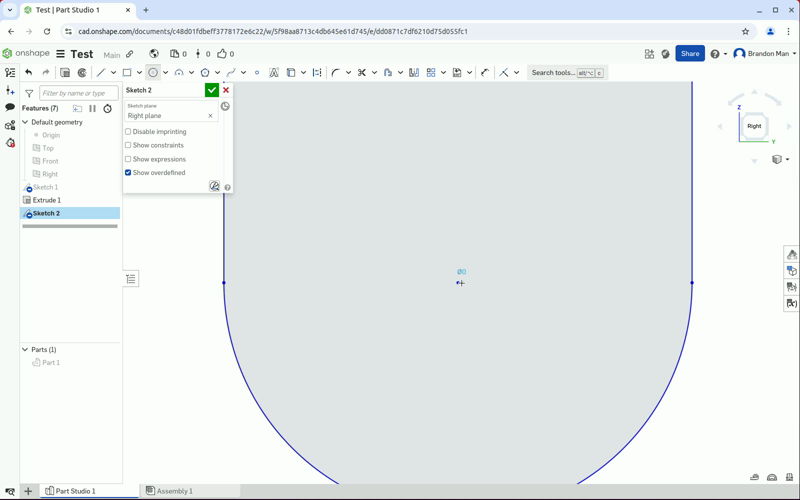
scroll(-6)
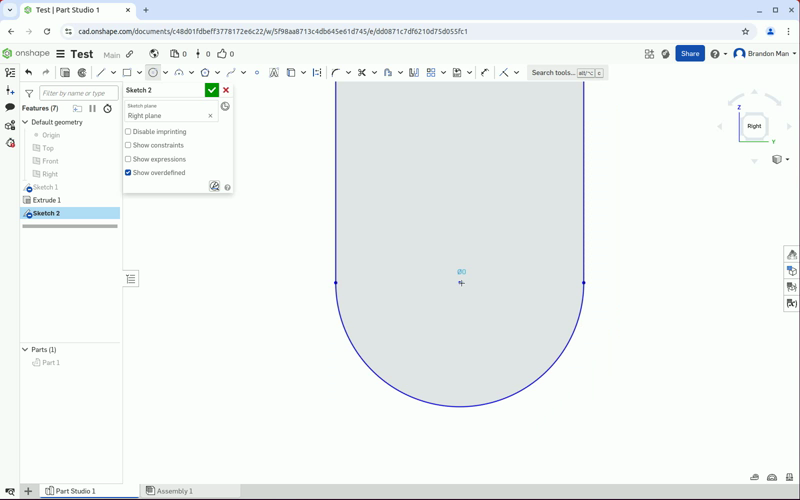
scroll(-6)
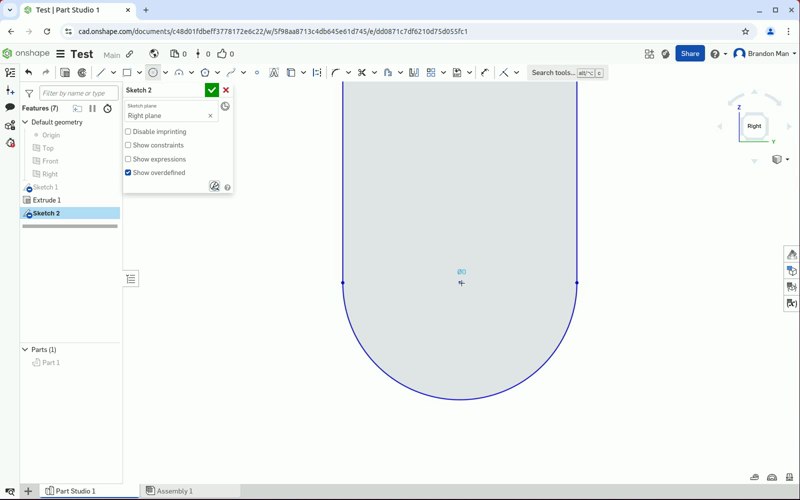
scroll(-6)
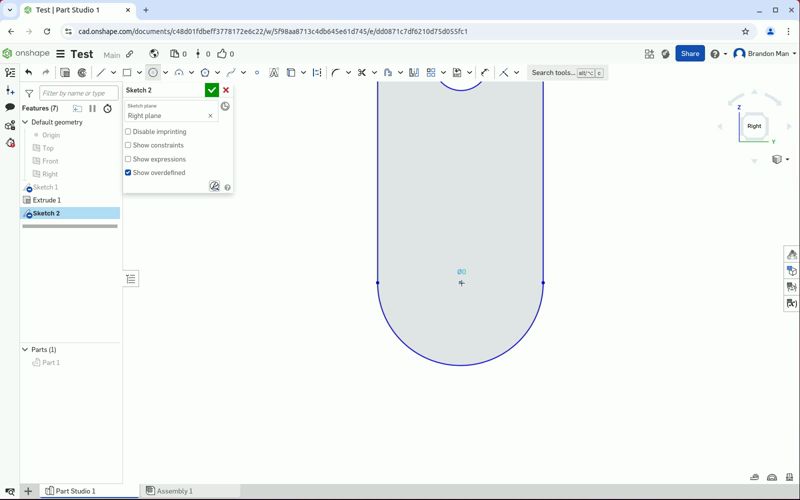
scroll(-6)
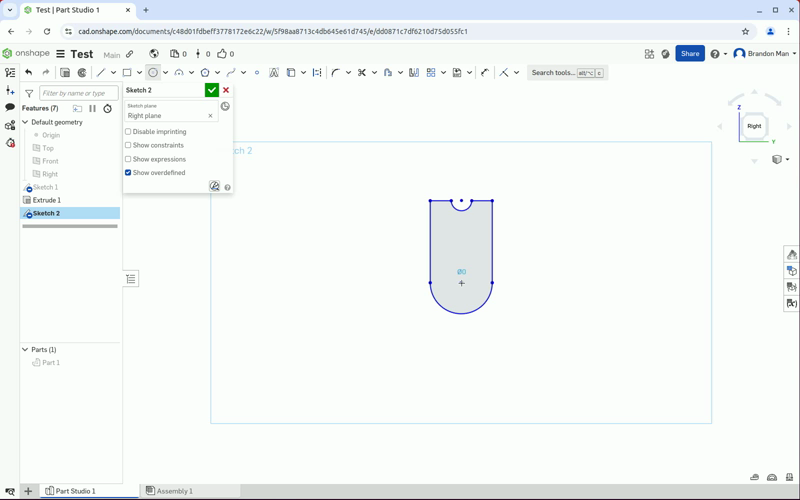
key_up(shift)
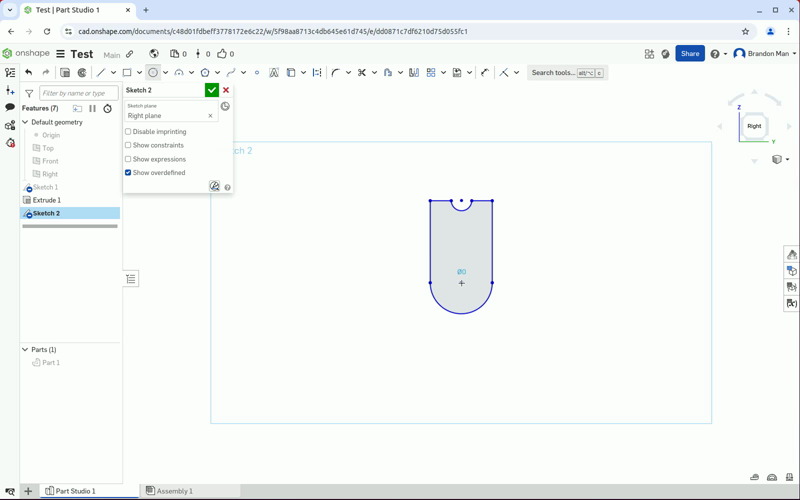
mouse_move(472, 282)
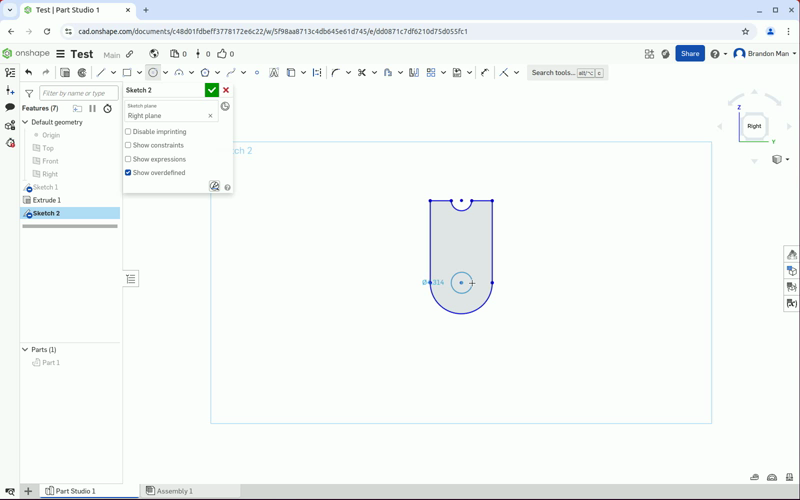
click(472, 282)
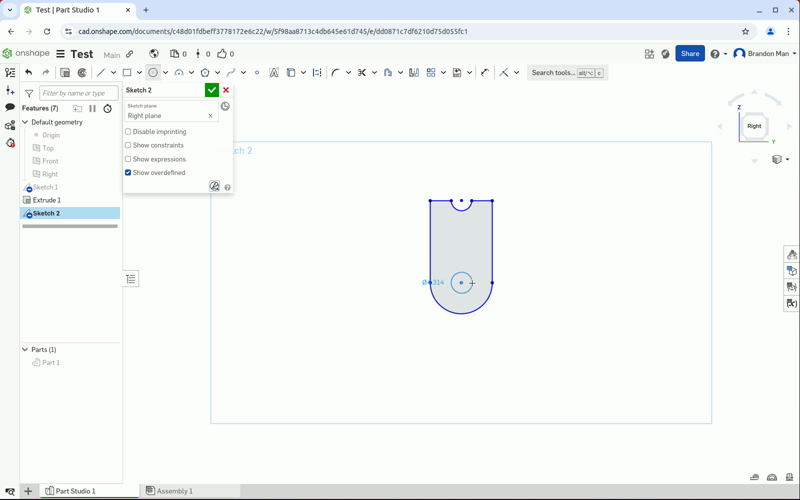
key(esc)
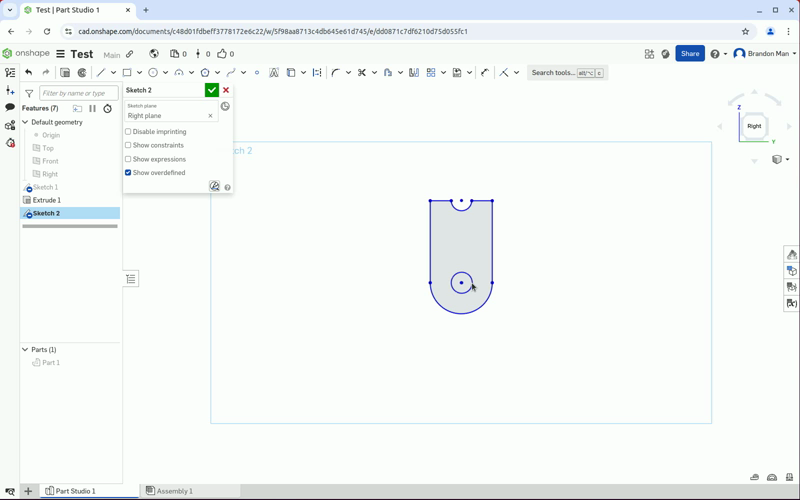
mouse_move(466, 246)
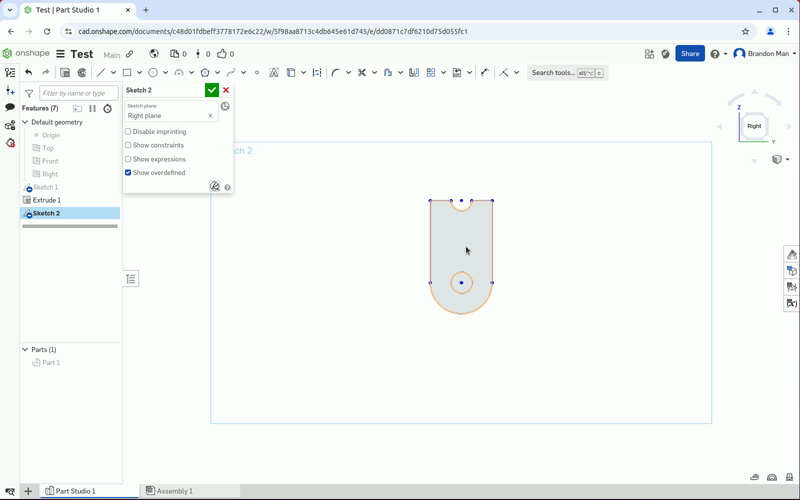
click(466, 246)
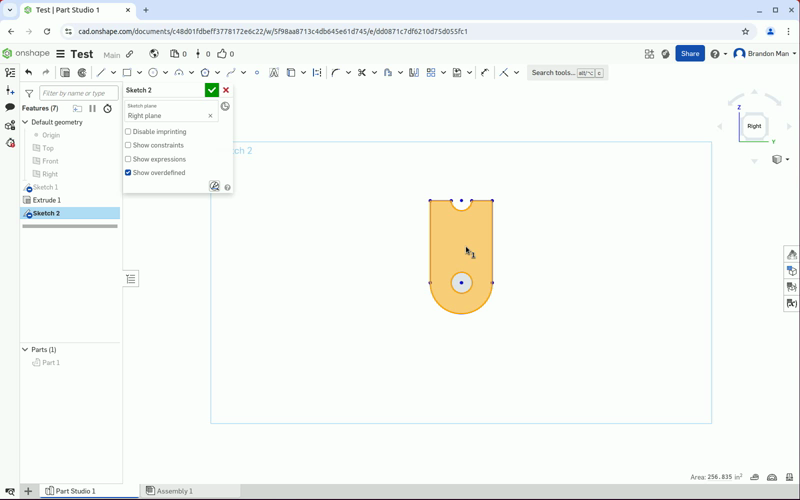
mouse_move(73, 352)
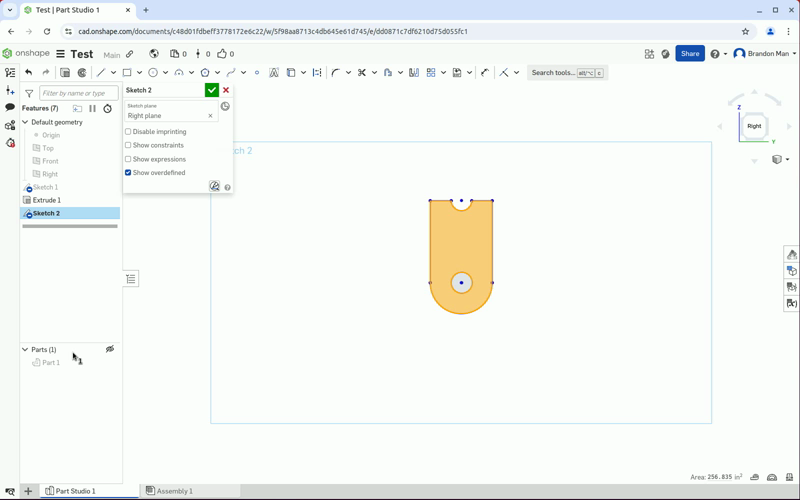
key(shift+y)
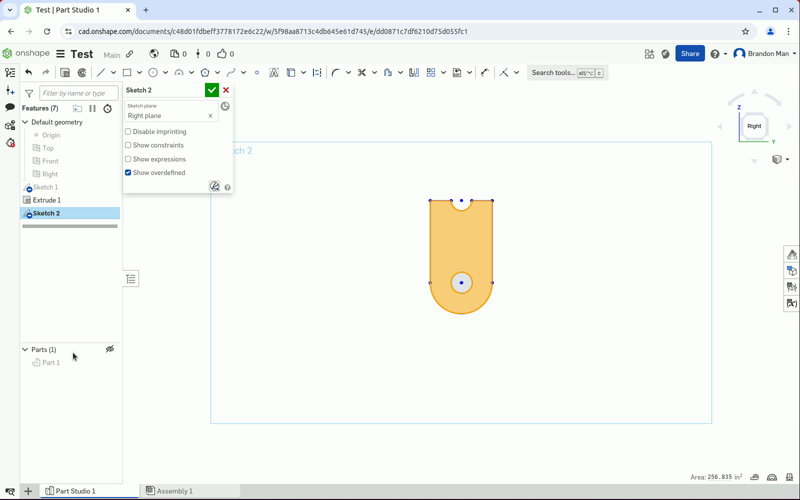
key(shift+e)
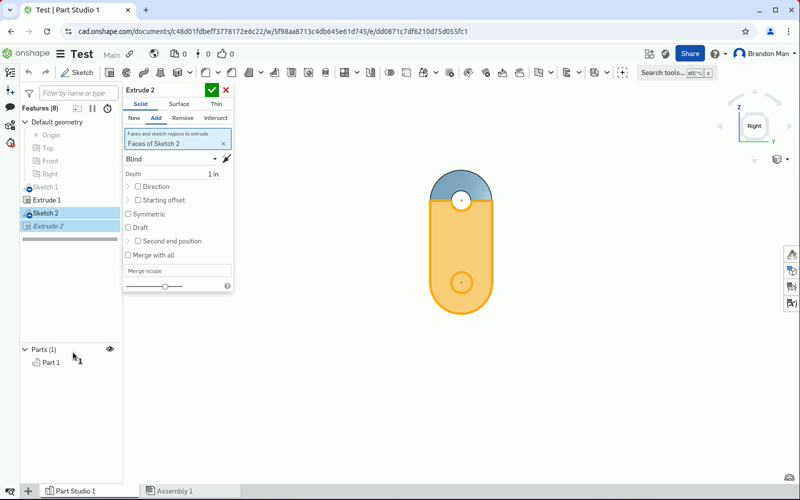
mouse_move(143, 106)
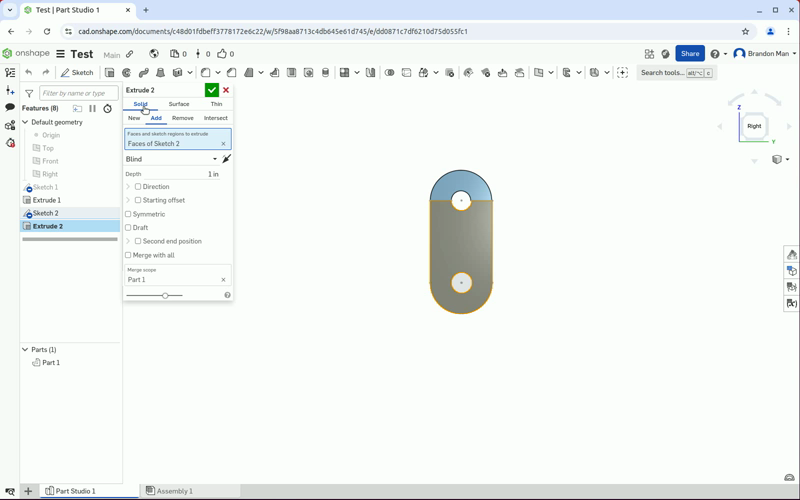
click(143, 106)
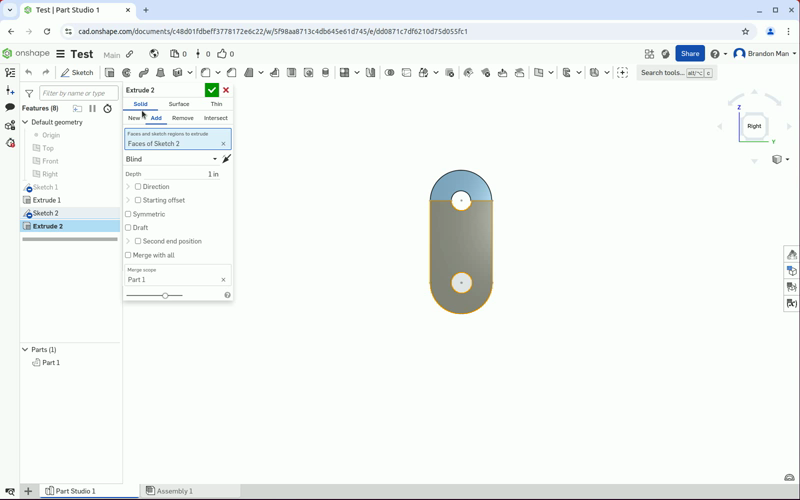
mouse_move(137, 120)
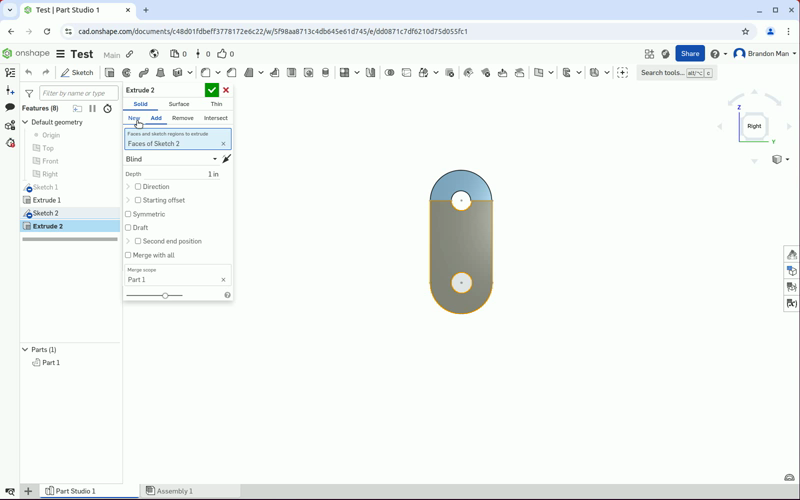
click(137, 120)
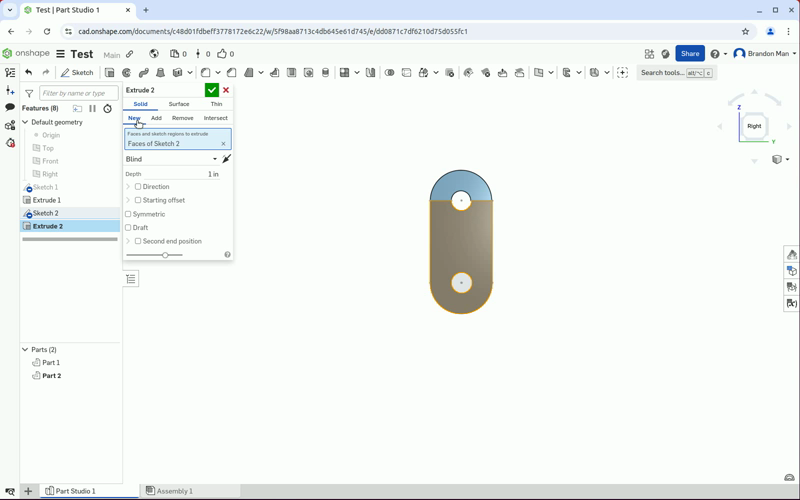
key(tab, 4)
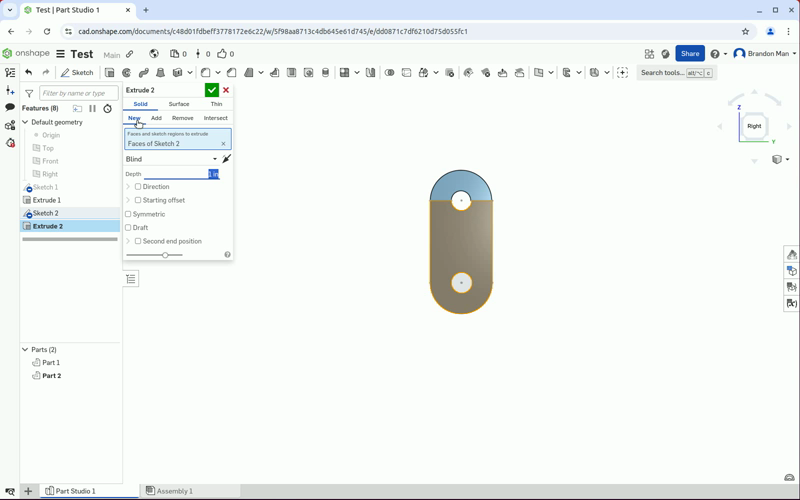
text(4.092)
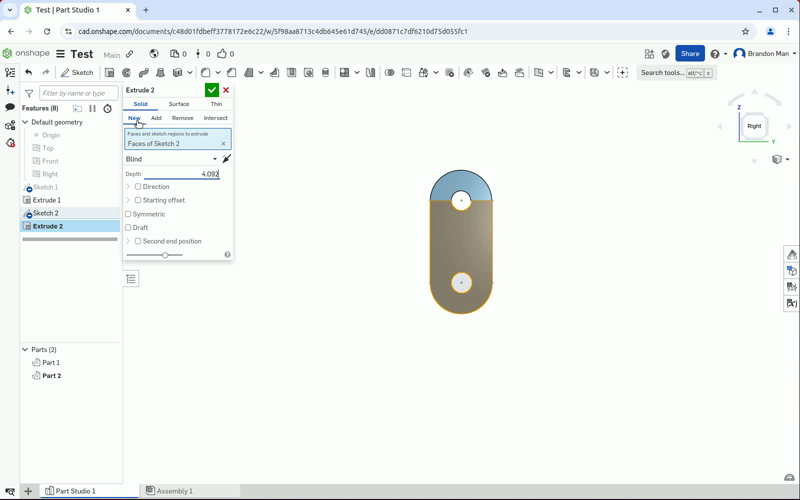
key(enter)
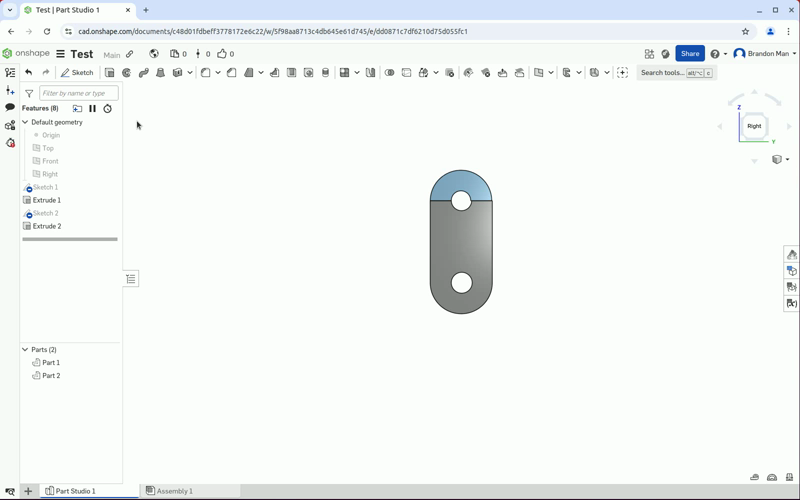
key(shift+h)
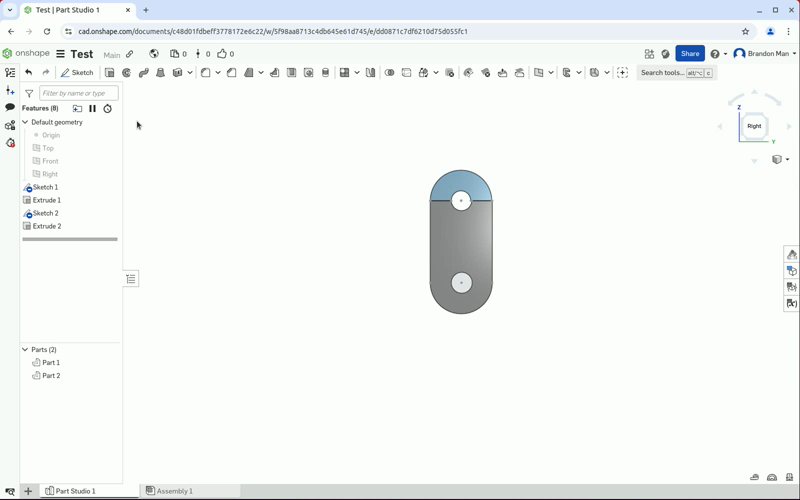
key(shift+h)
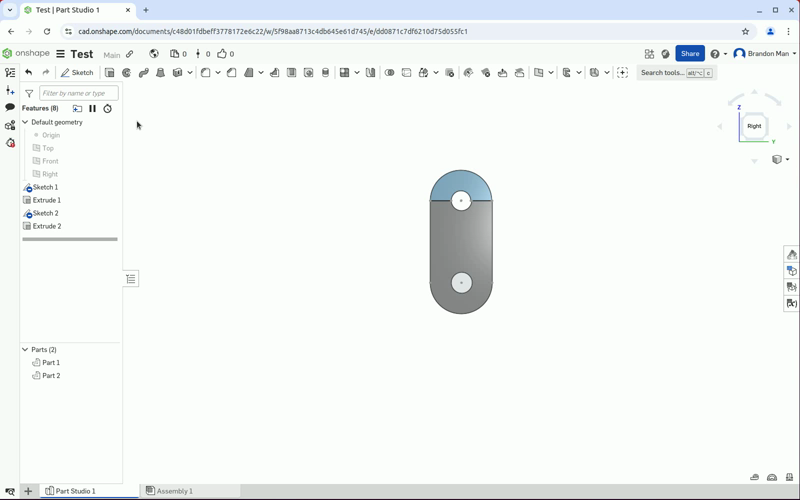
key(shift+7)
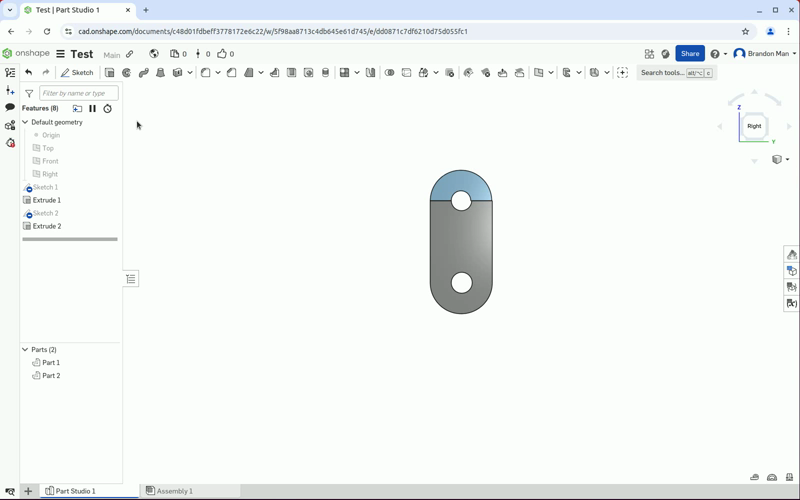
key(right, 2)
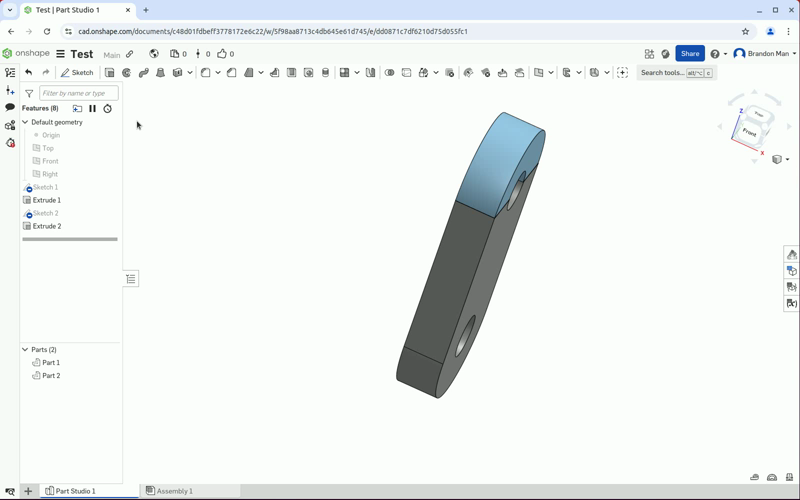
key(down, 2)
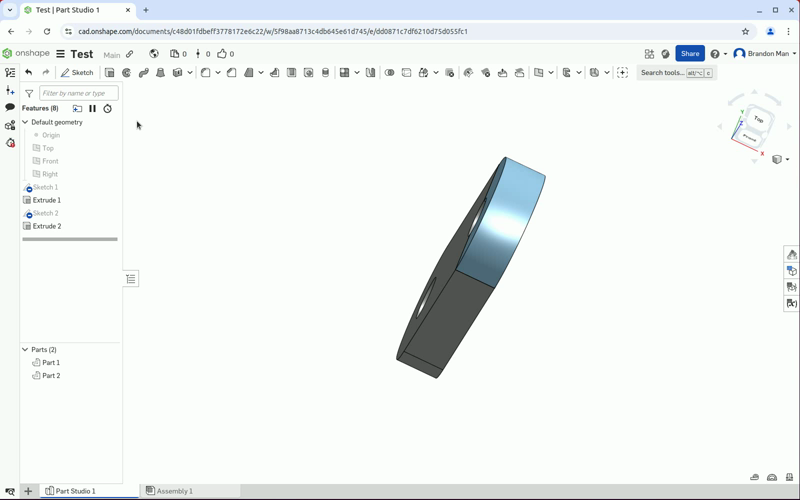
key(up, 2)
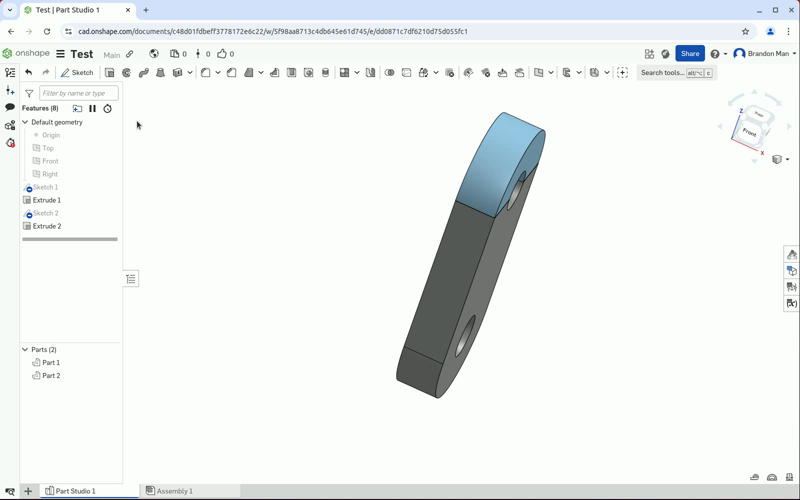
key(left, 2)
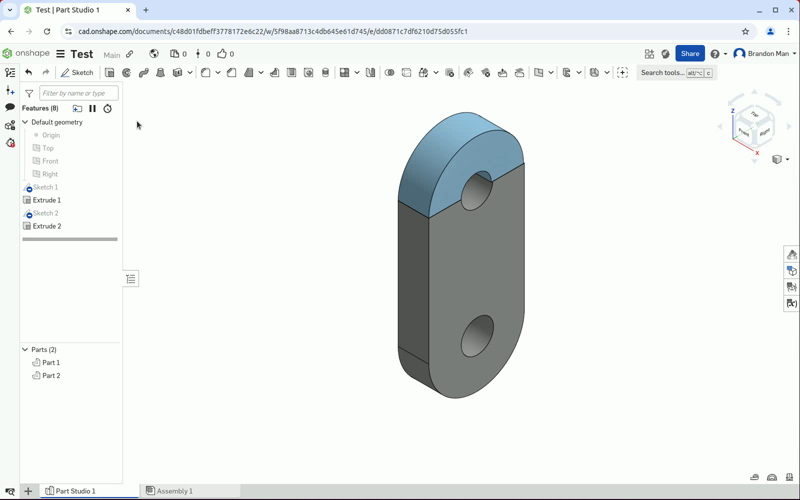
mouse_move(73, 189)
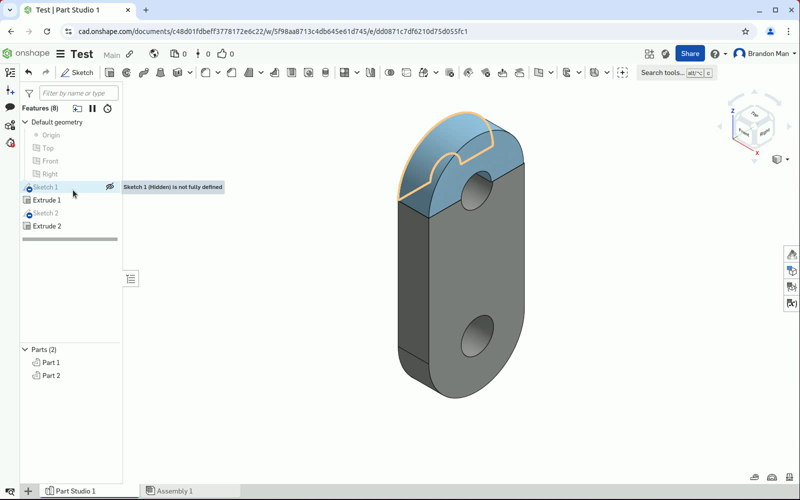
click(73, 189)